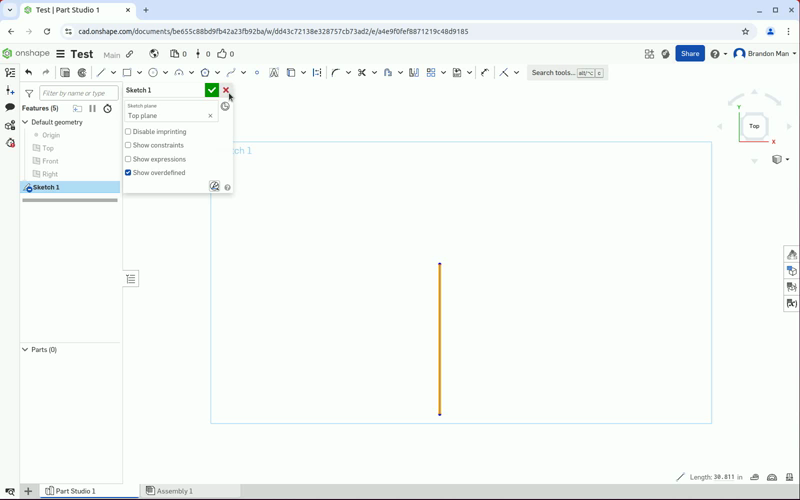
key(shift+h)
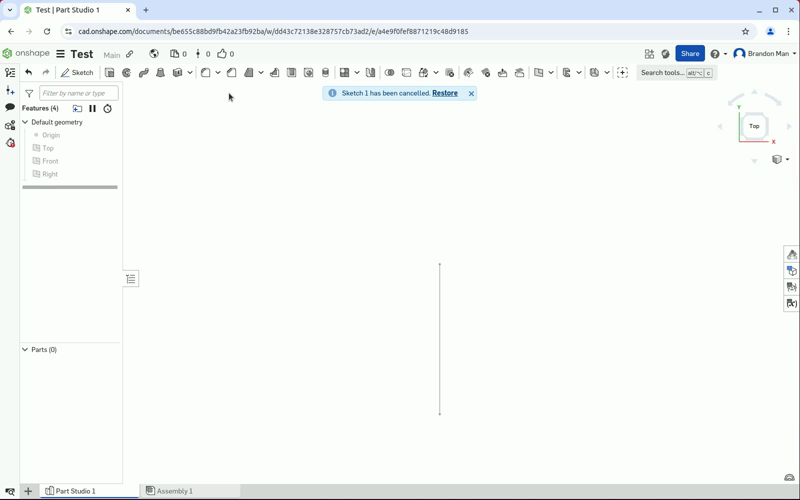
mouse_move(73, 352)
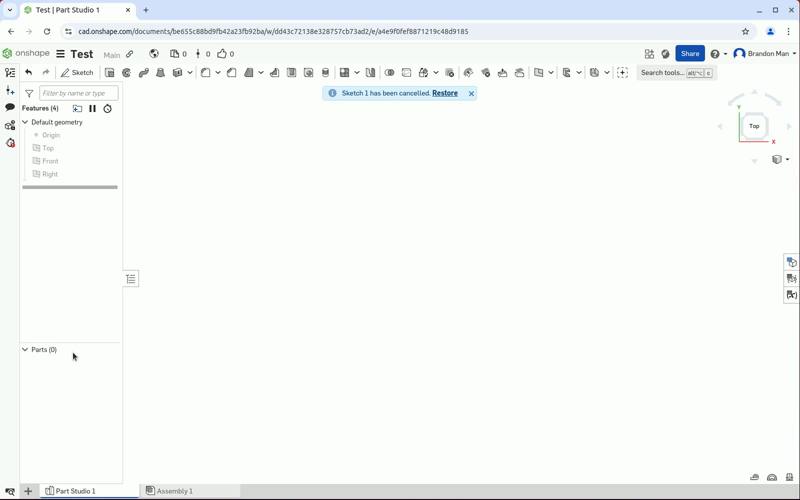
key(y)
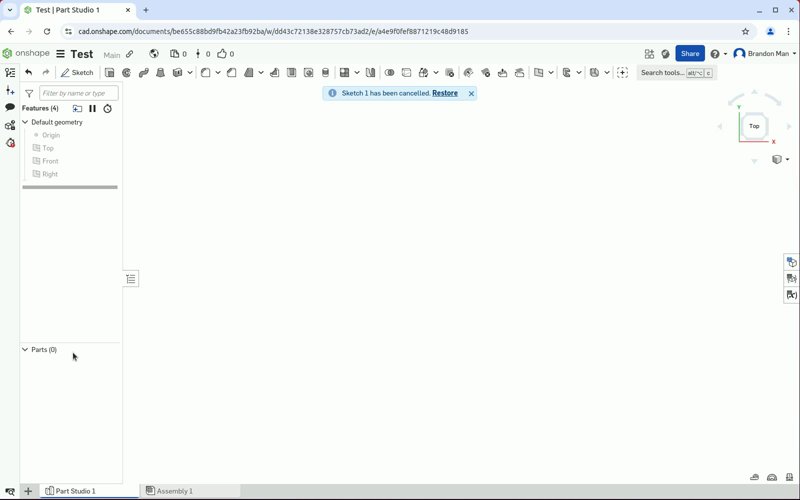
key(shift+p)
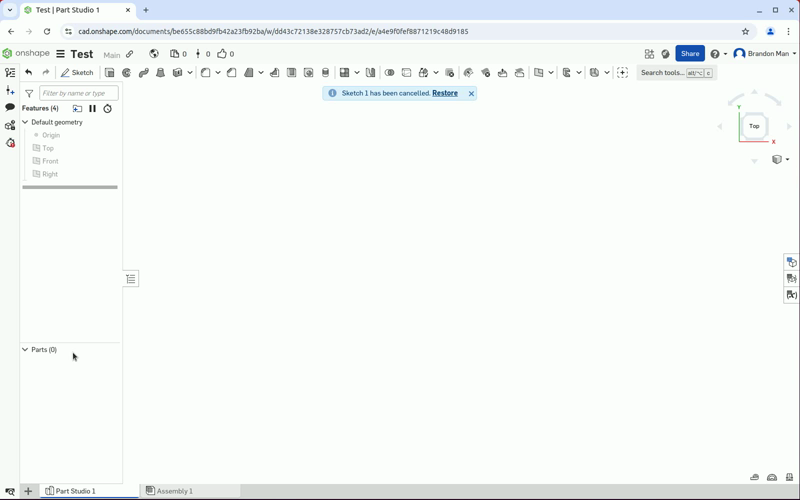
key(space)
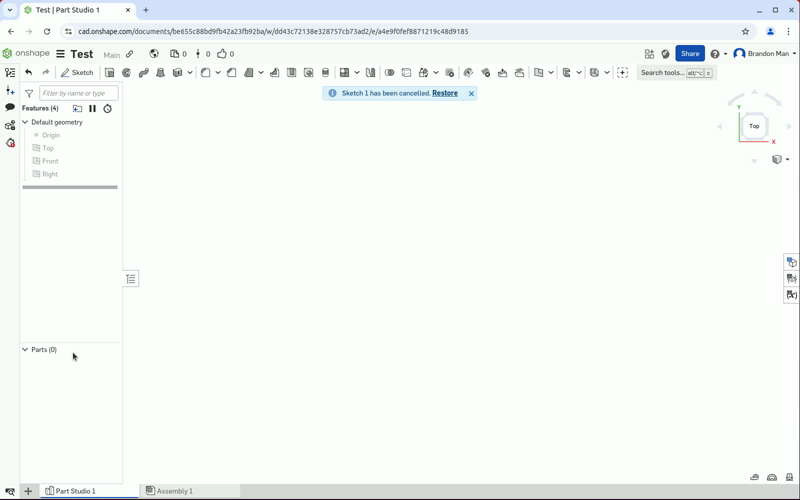
key_down(shift)
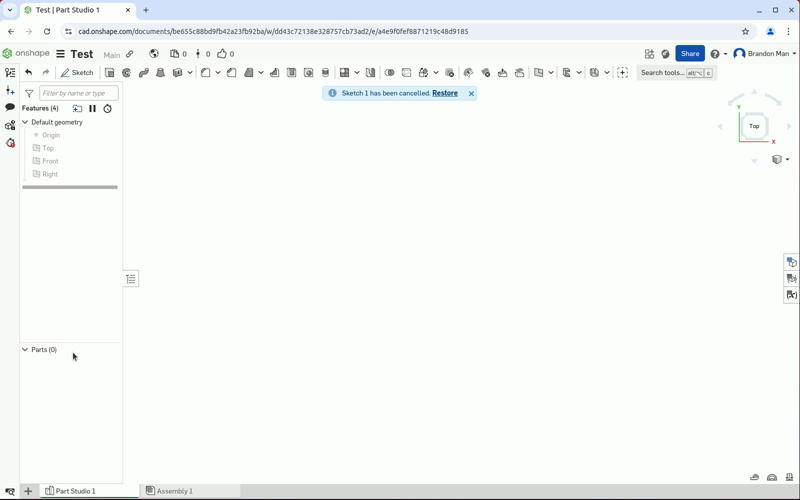
key(up)
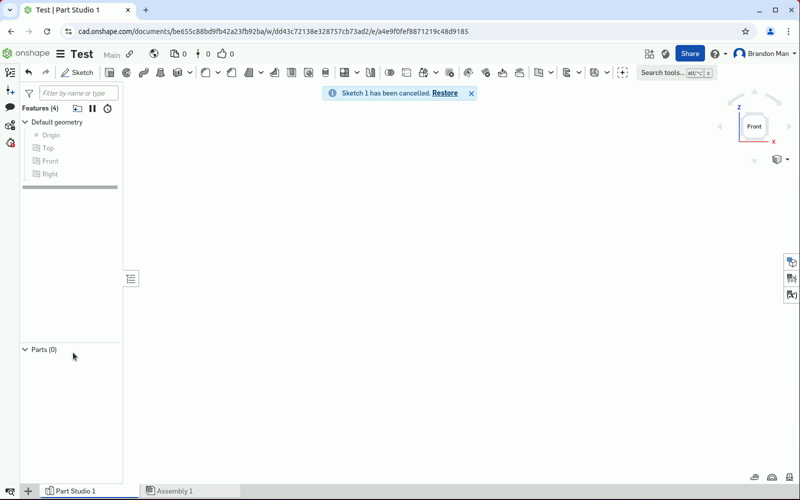
key_up(shift)
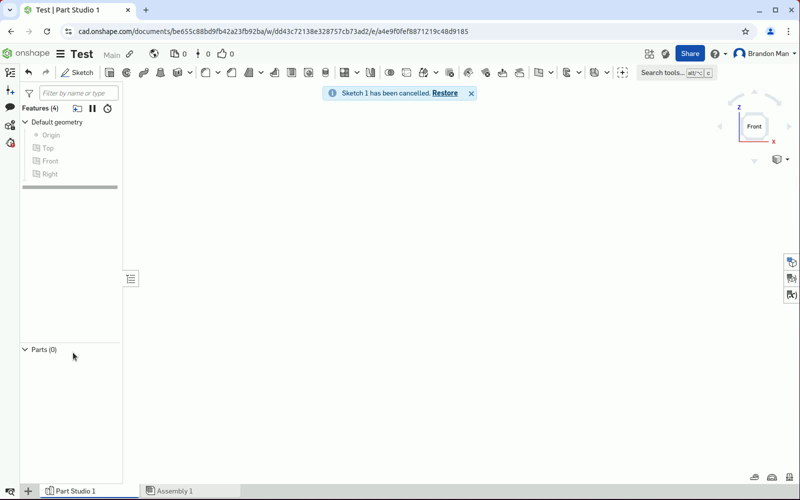
mouse_move(73, 352)
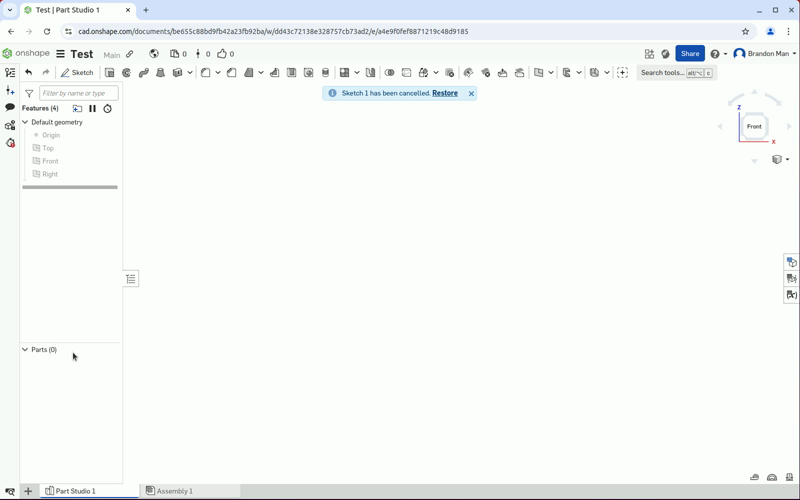
key(shift+y)
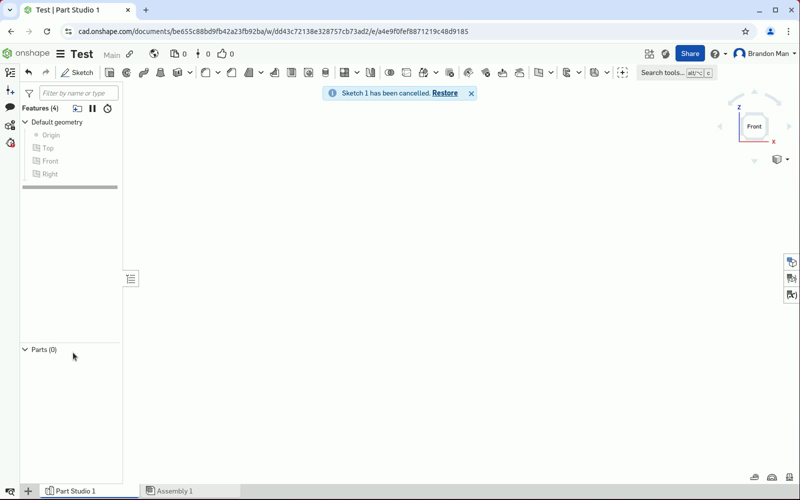
key(shift+s)
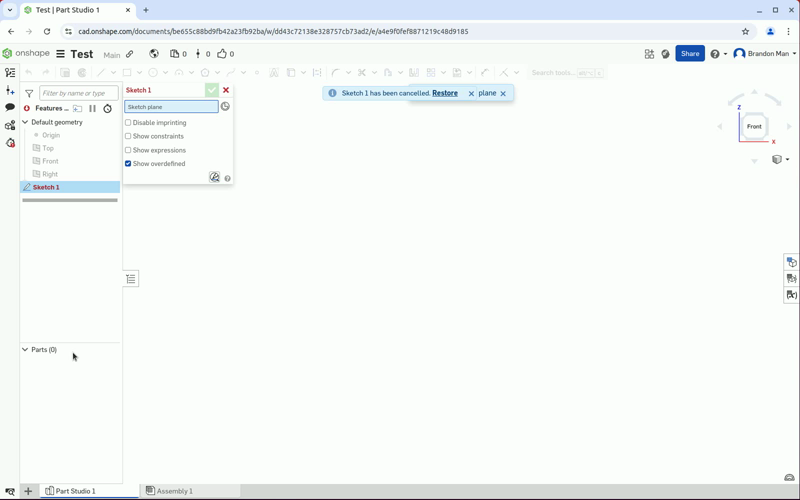
mouse_move(73, 163)
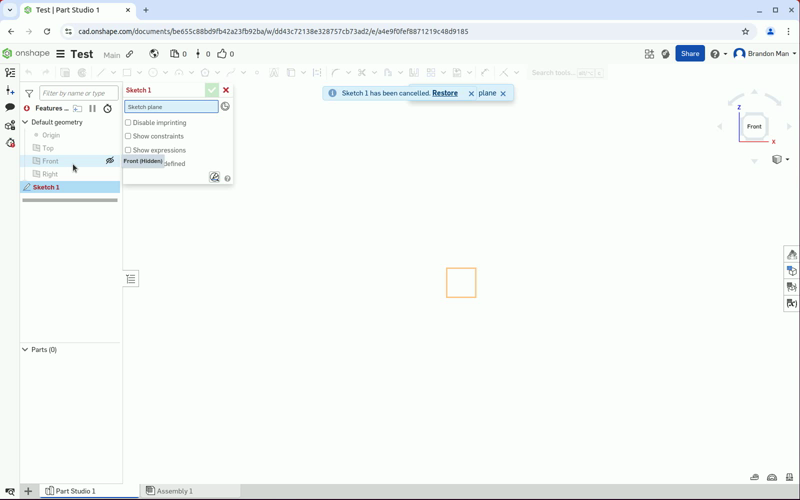
click(73, 163)
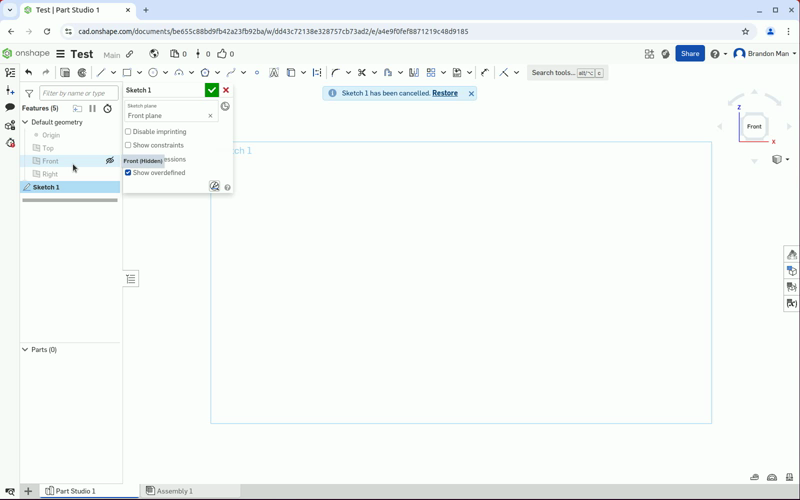
mouse_move(73, 352)
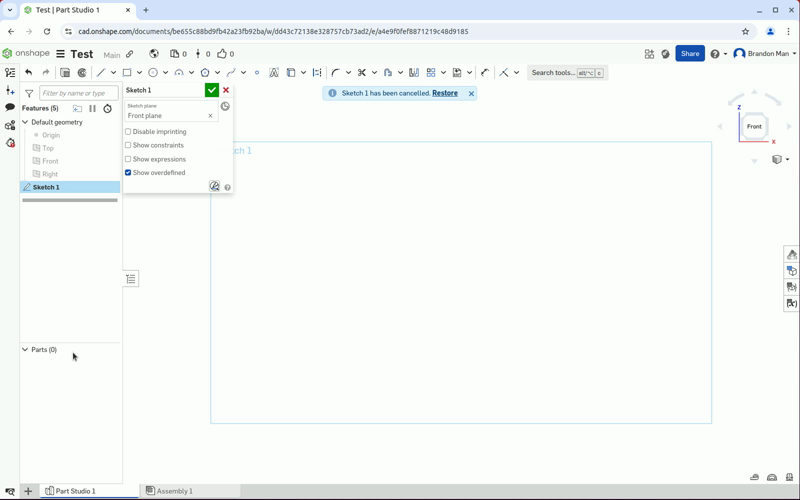
key(y)
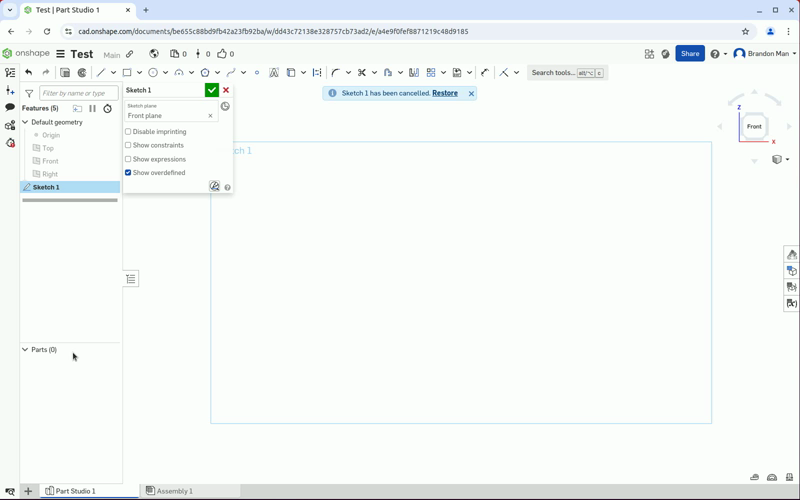
key(c)
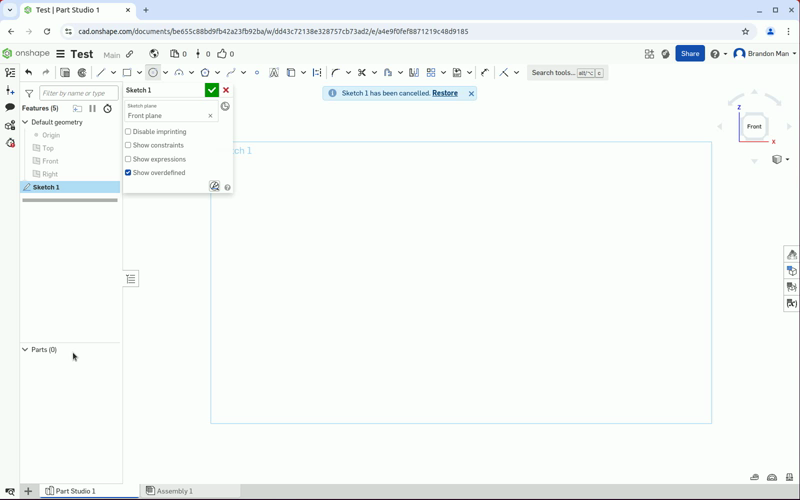
key_down(shift)
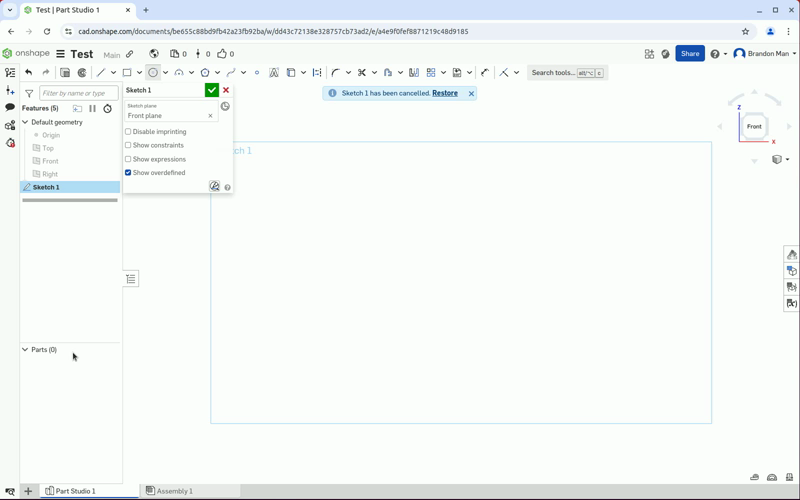
mouse_move(461, 282)
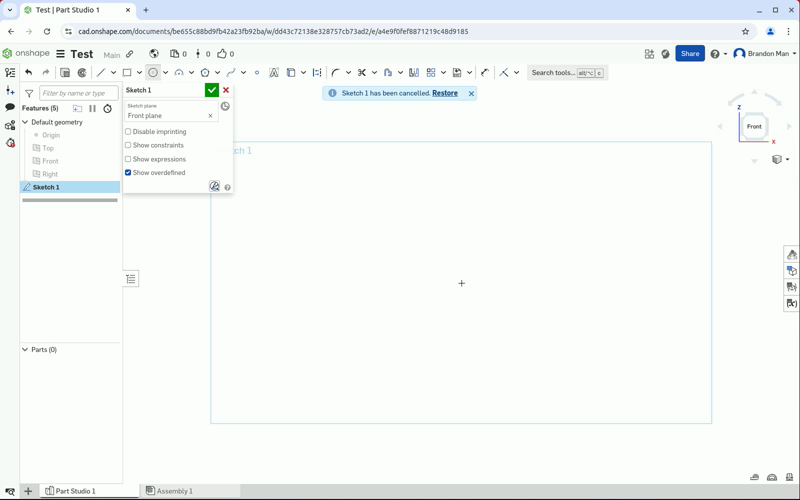
click(461, 282)
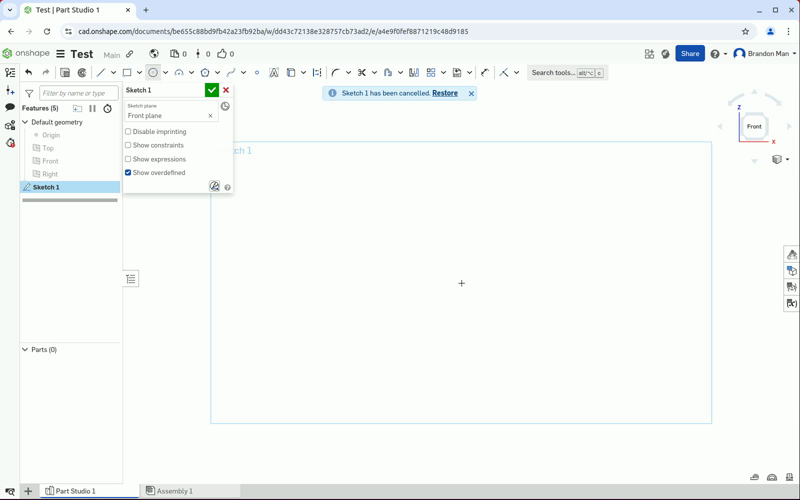
key_up(shift)
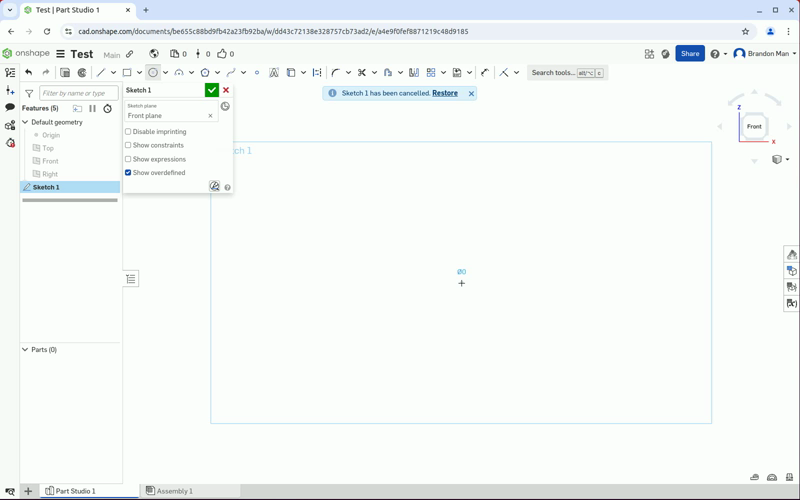
mouse_move(507, 282)
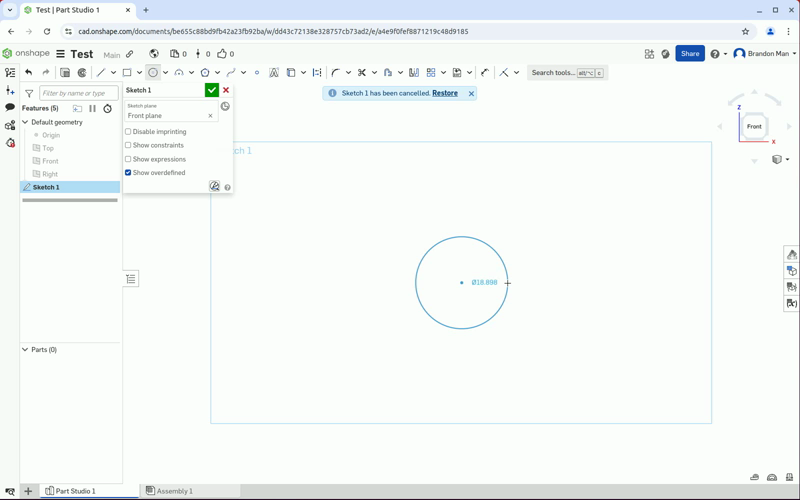
click(507, 282)
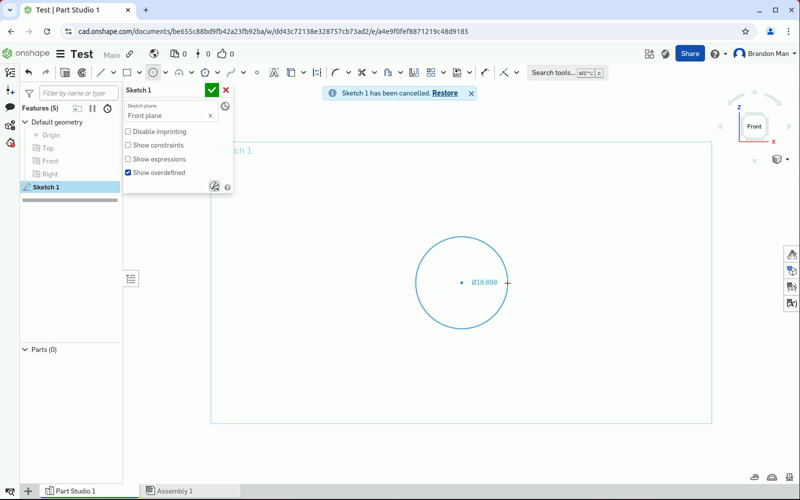
key(esc)
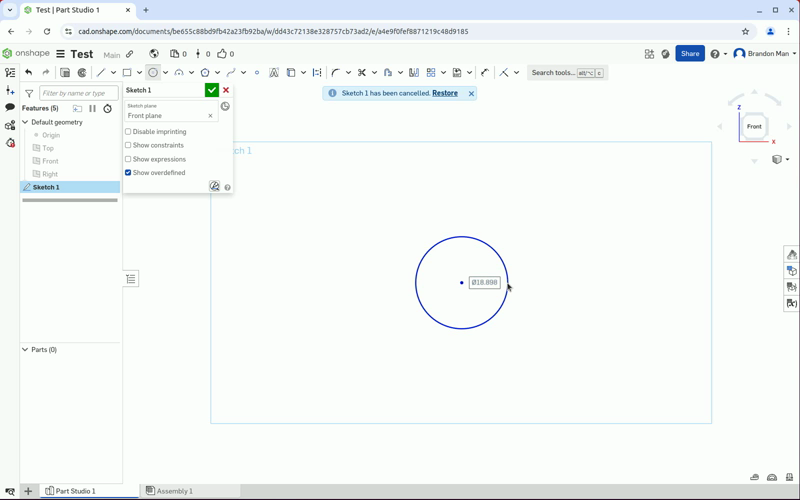
key(c)
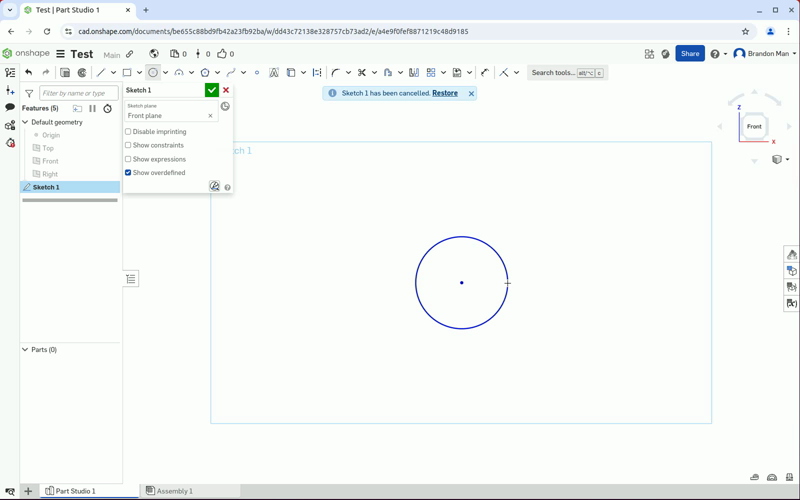
key_down(shift)
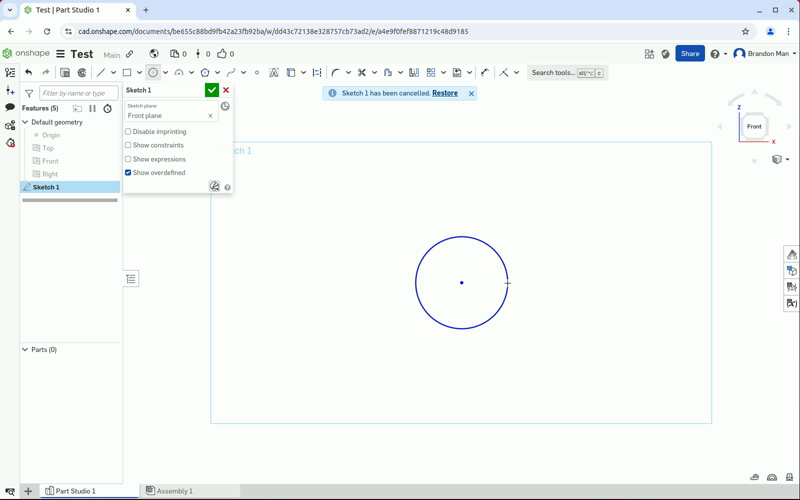
mouse_move(461, 282)
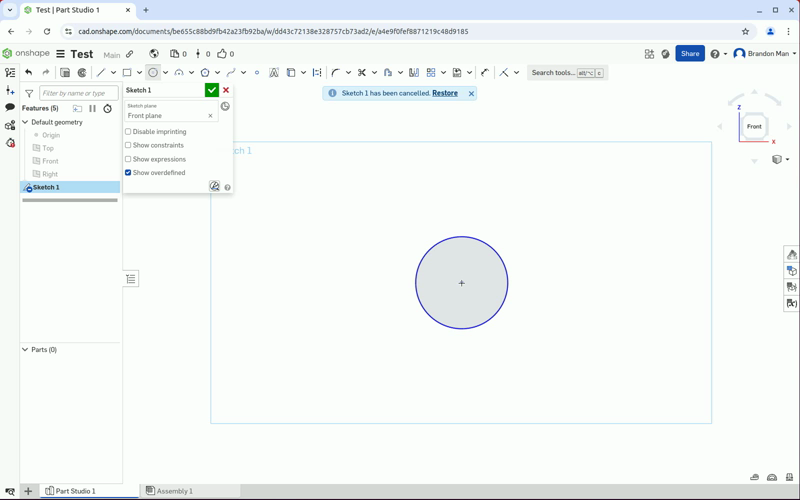
click(461, 282)
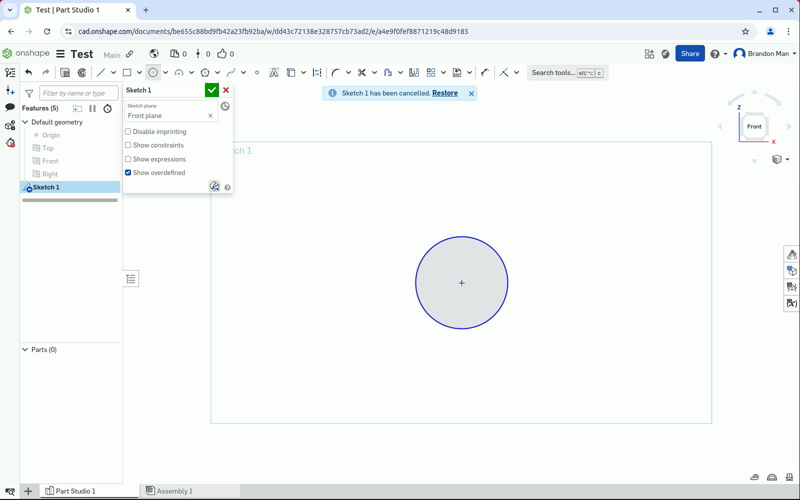
key_up(shift)
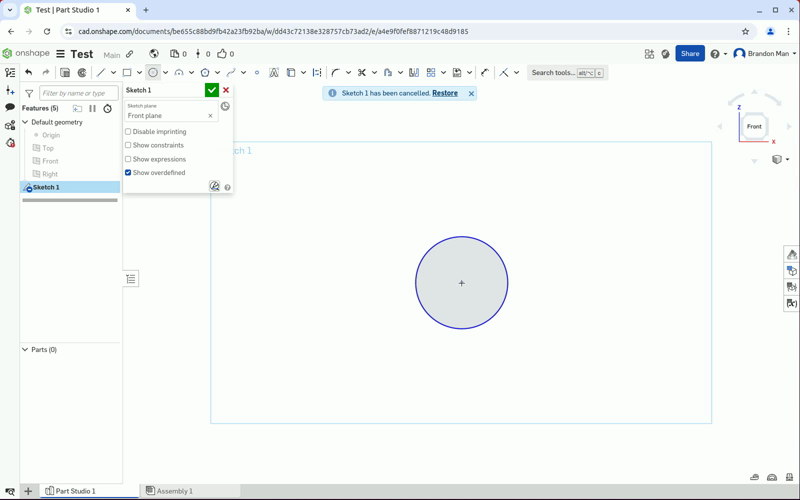
mouse_move(484, 282)
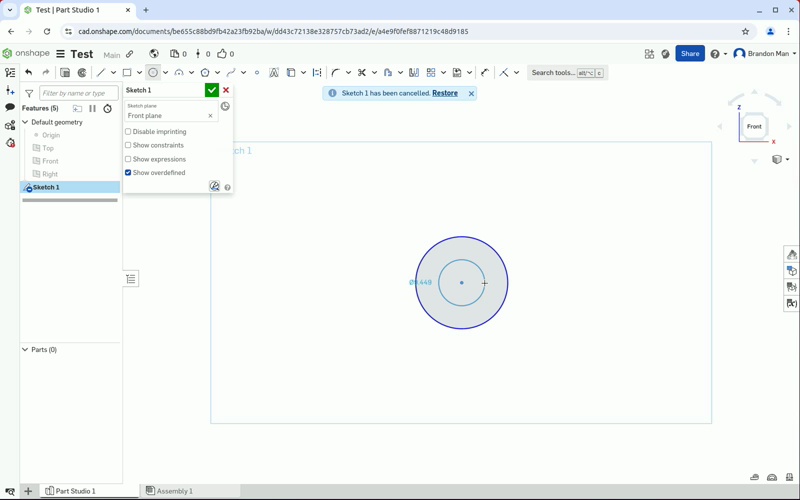
click(484, 282)
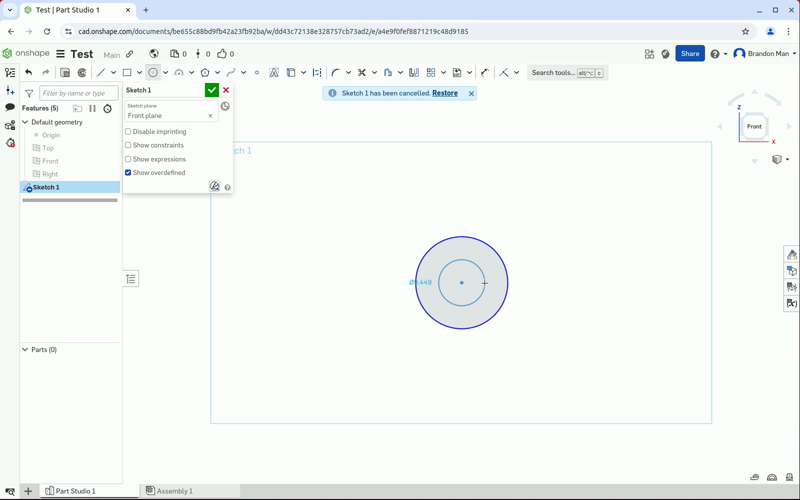
key(esc)
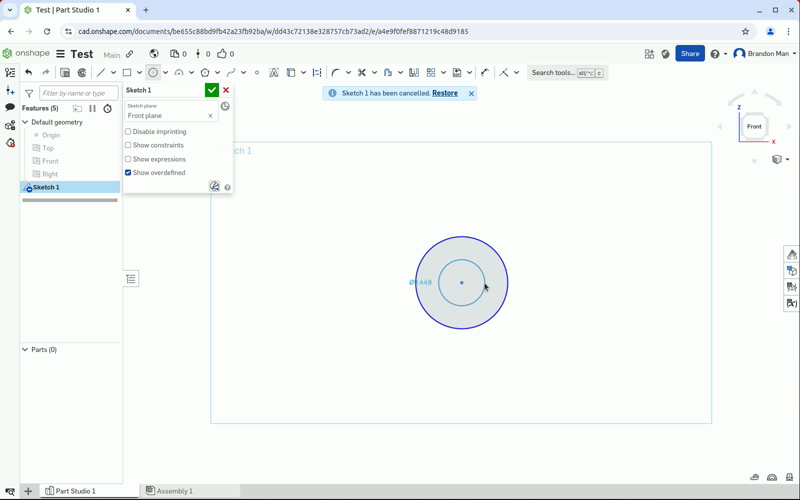
mouse_move(442, 304)
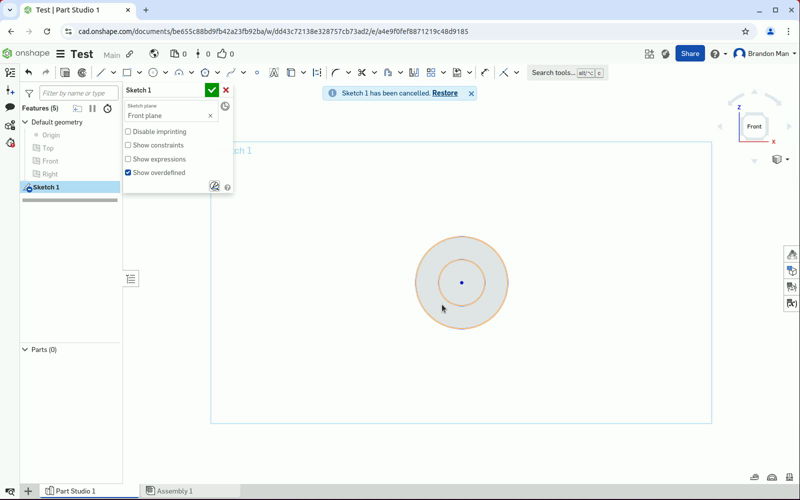
click(442, 304)
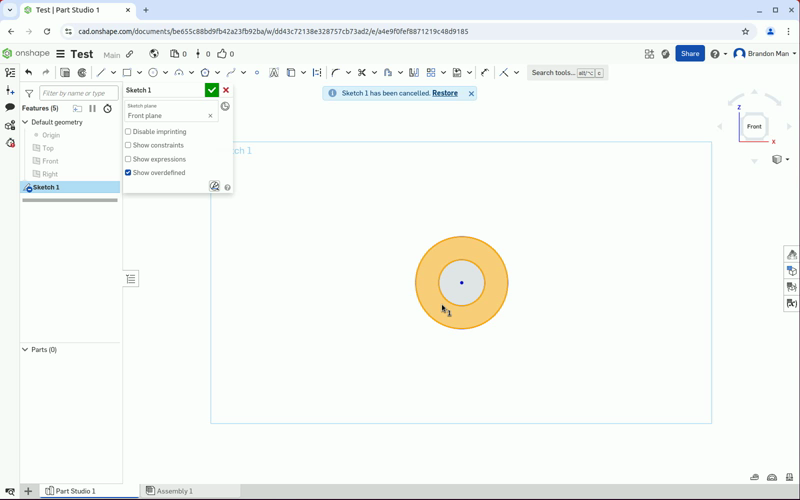
mouse_move(73, 352)
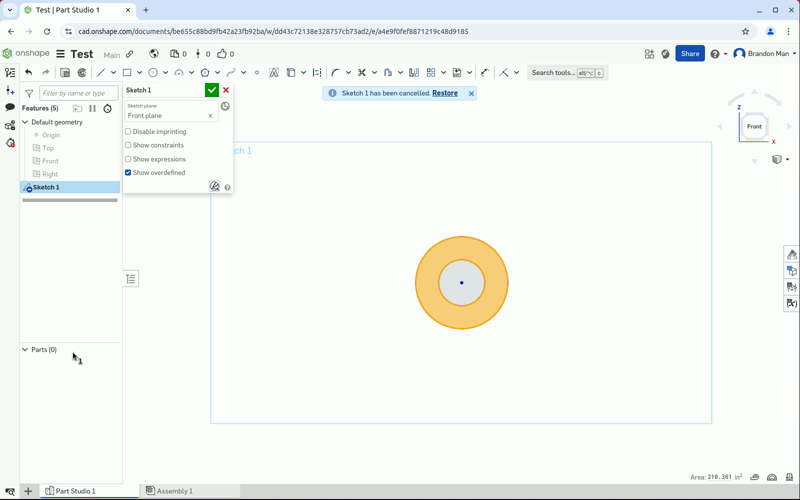
key(shift+y)
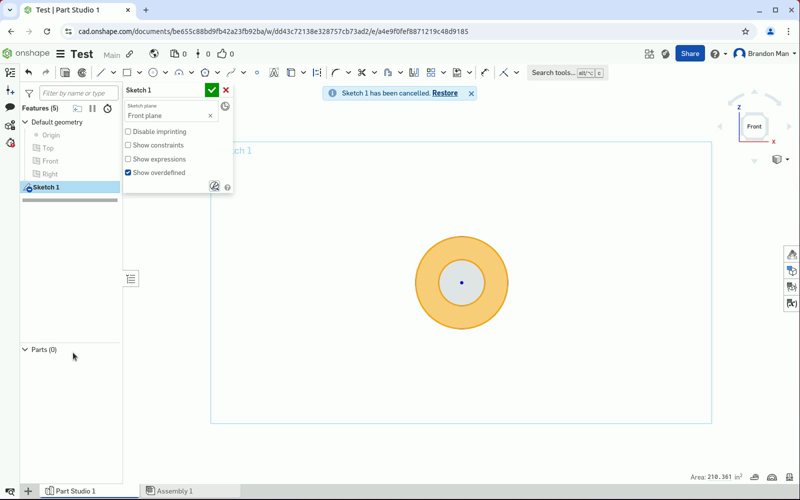
key(shift+e)
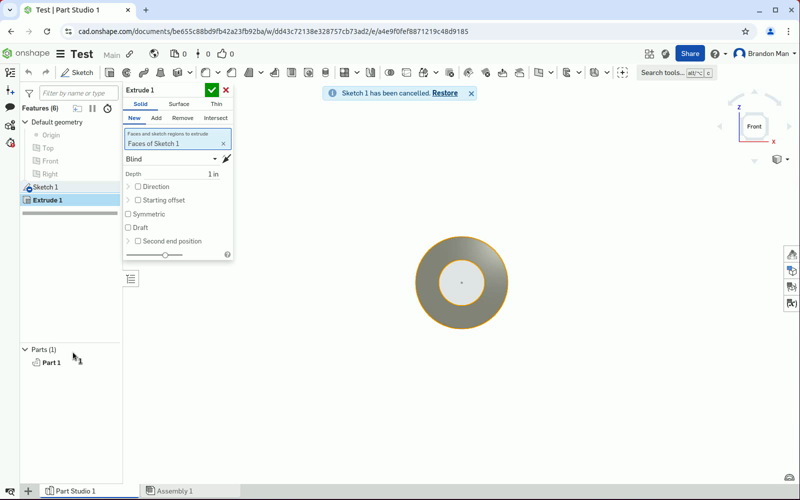
mouse_move(143, 106)
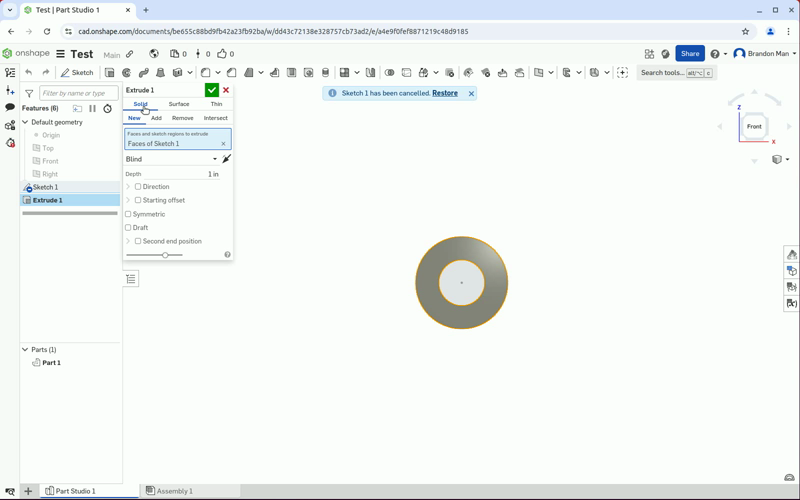
click(143, 106)
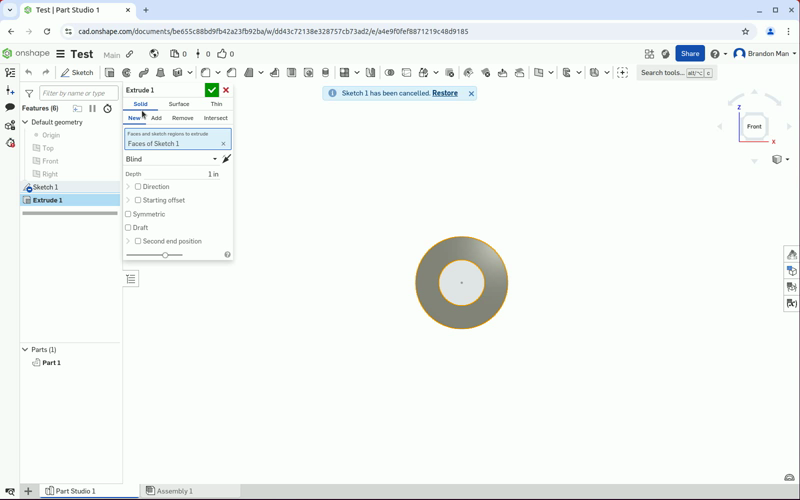
mouse_move(137, 120)
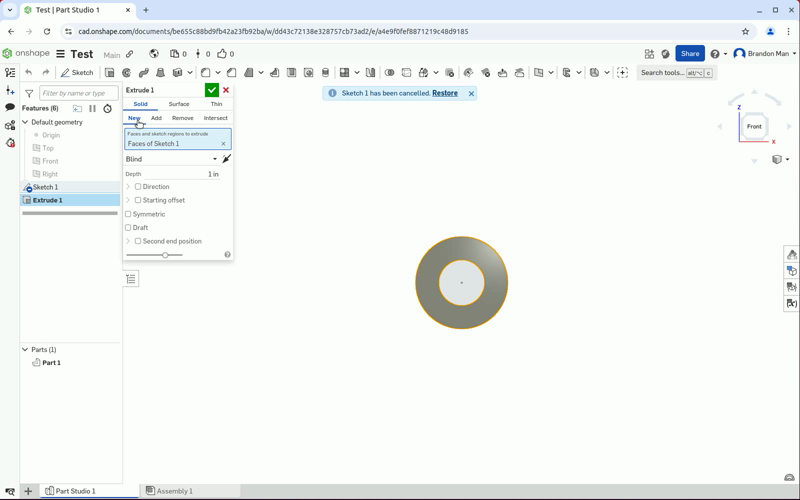
click(137, 120)
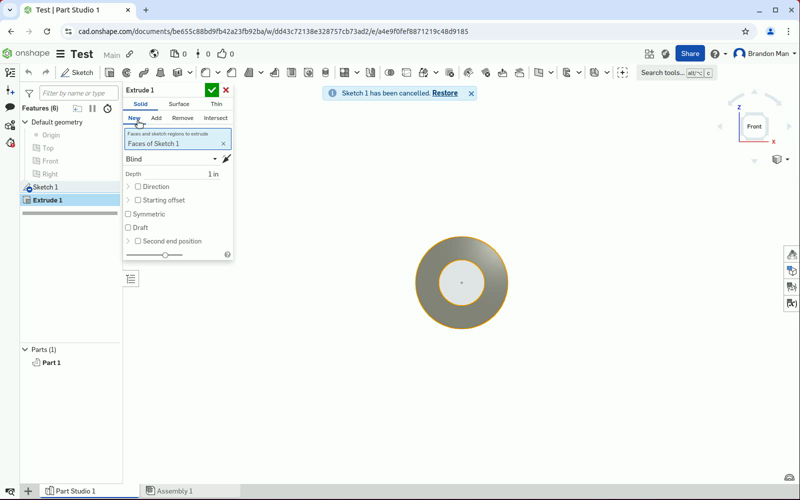
key(tab, 4)
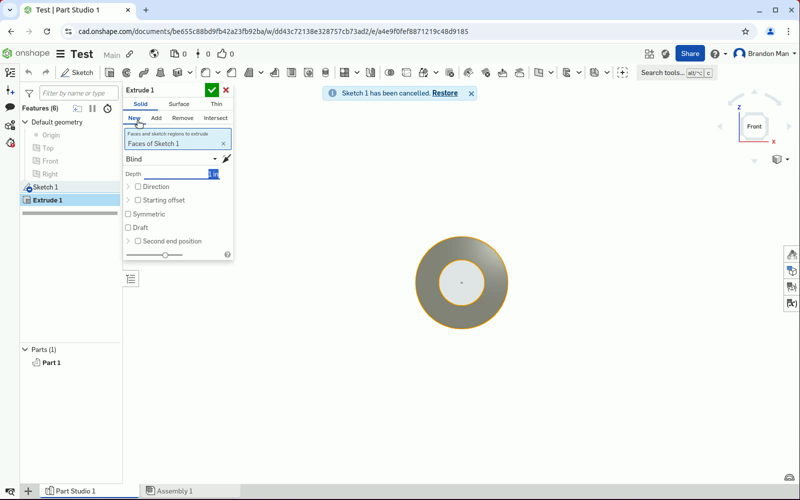
text(9.147)
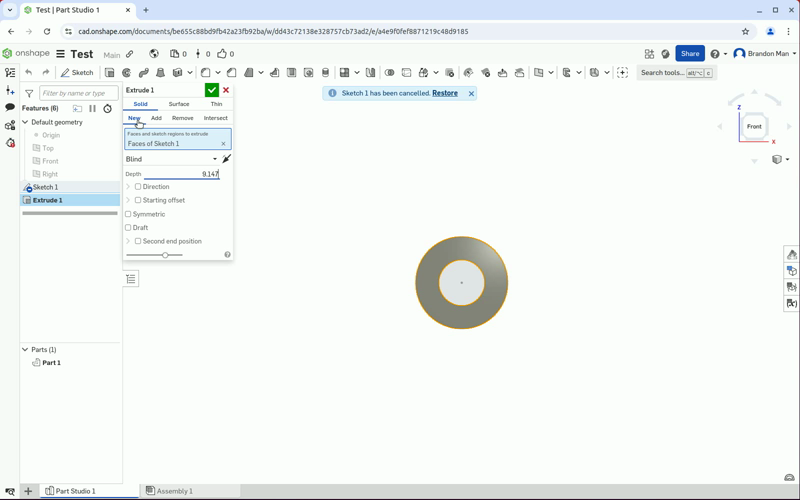
key(enter)
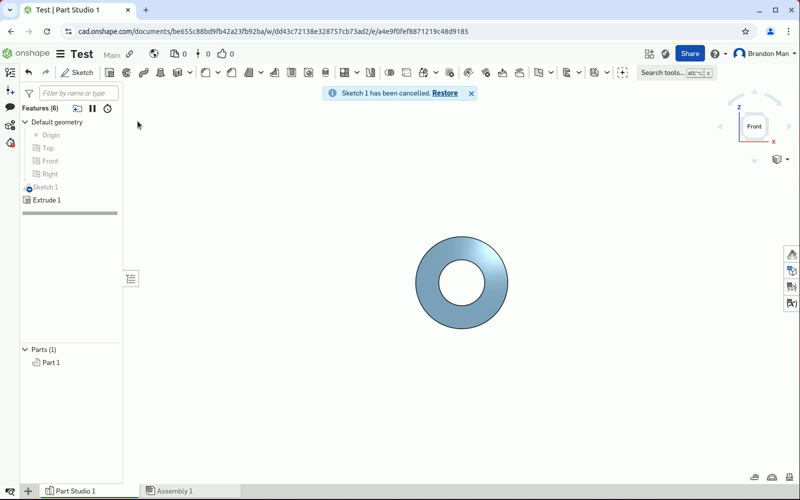
key(shift+h)
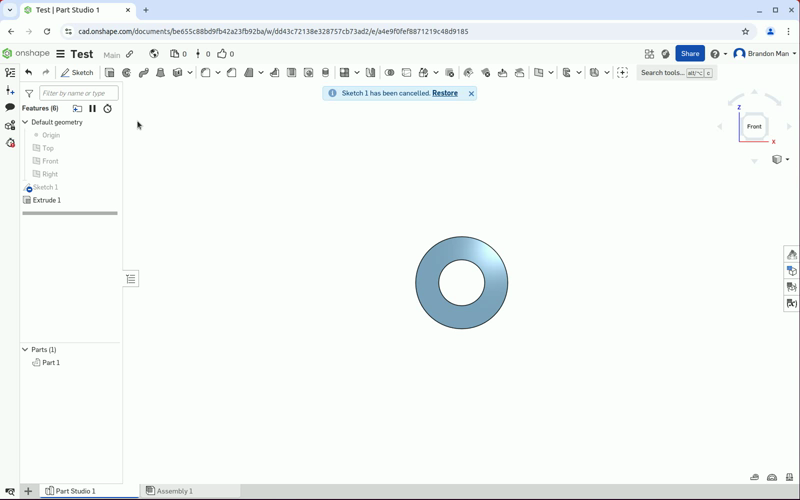
key(shift+h)
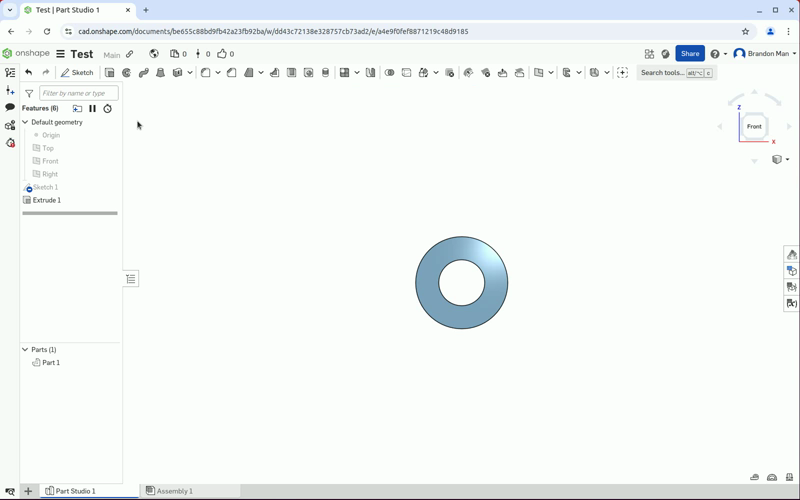
mouse_move(73, 189)
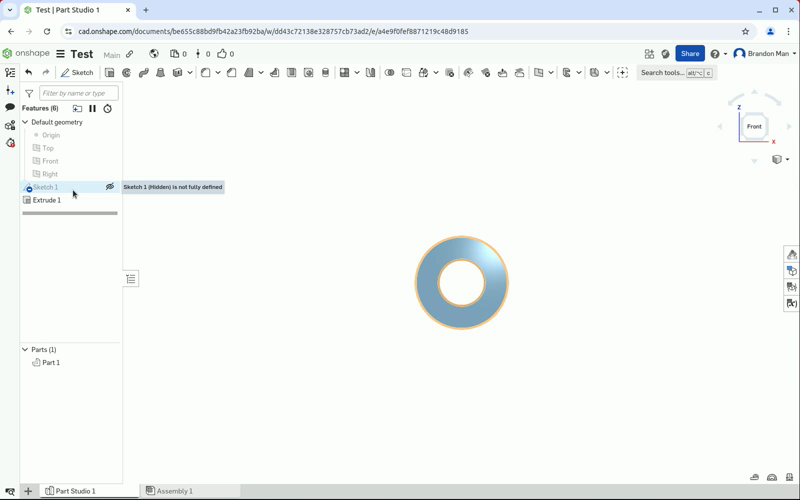
click(73, 189)
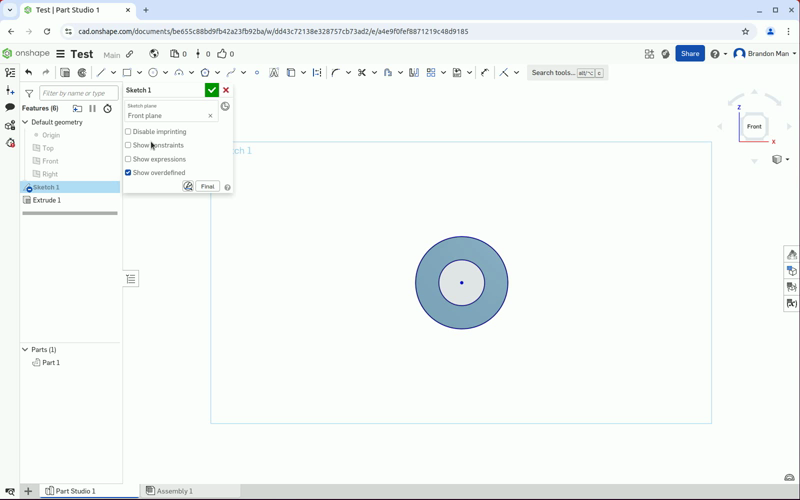
mouse_move(229, 92)
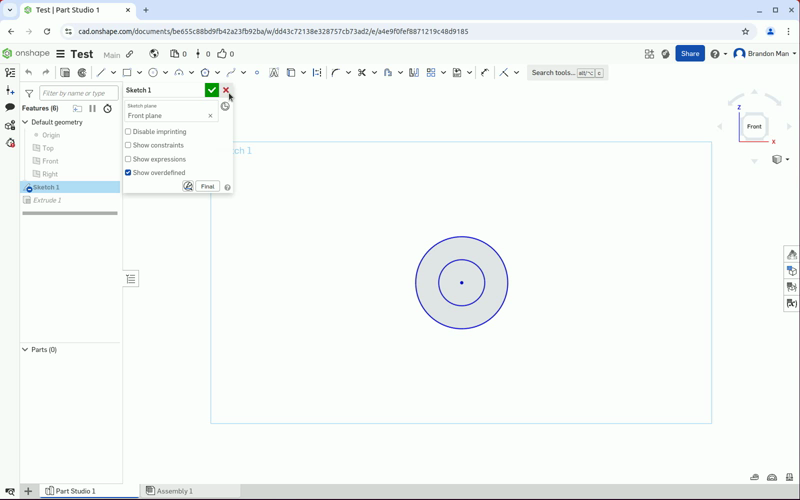
click(229, 92)
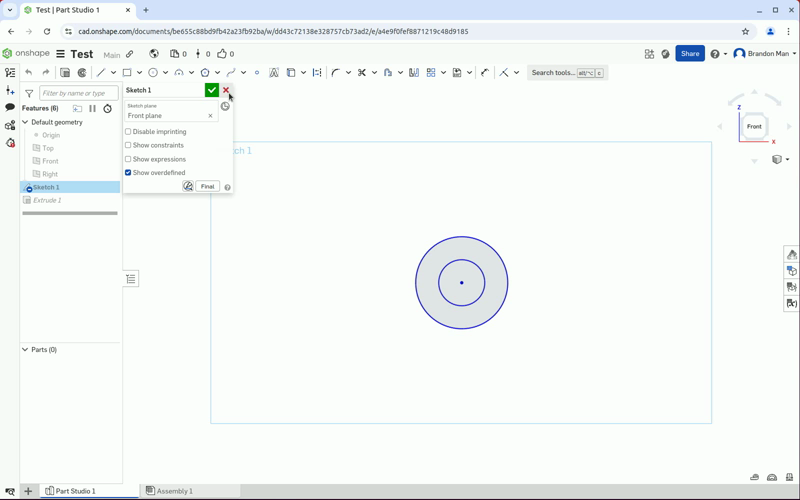
key(shift+s)
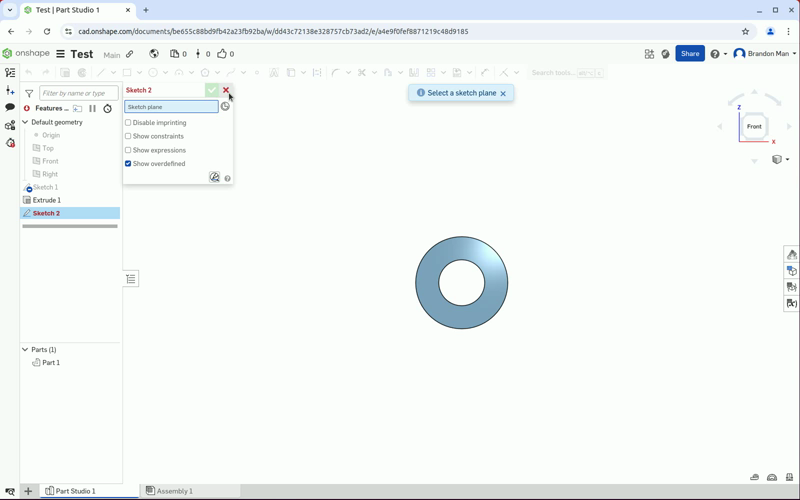
mouse_move(73, 163)
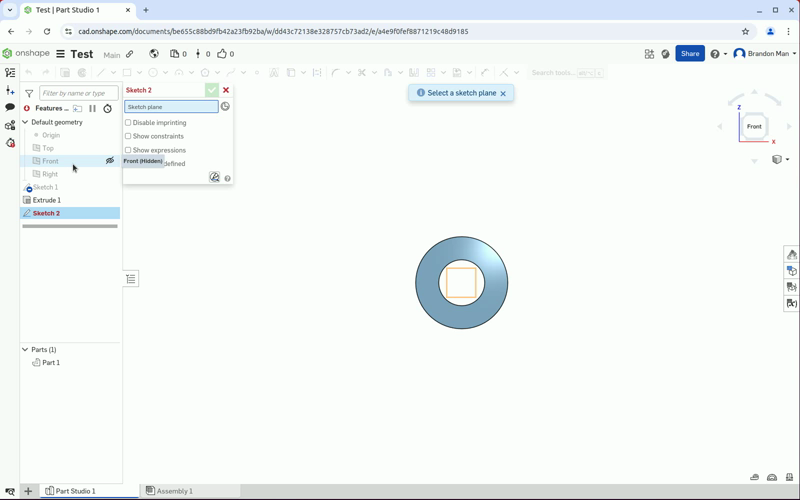
click(73, 163)
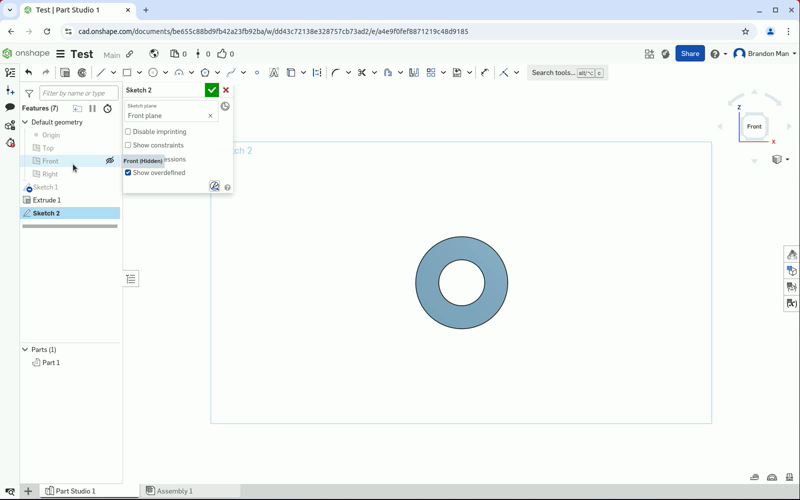
mouse_move(73, 352)
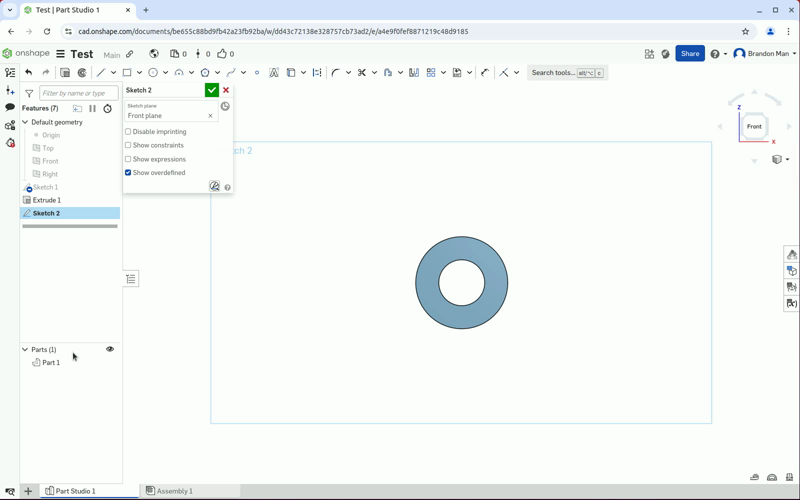
key(y)
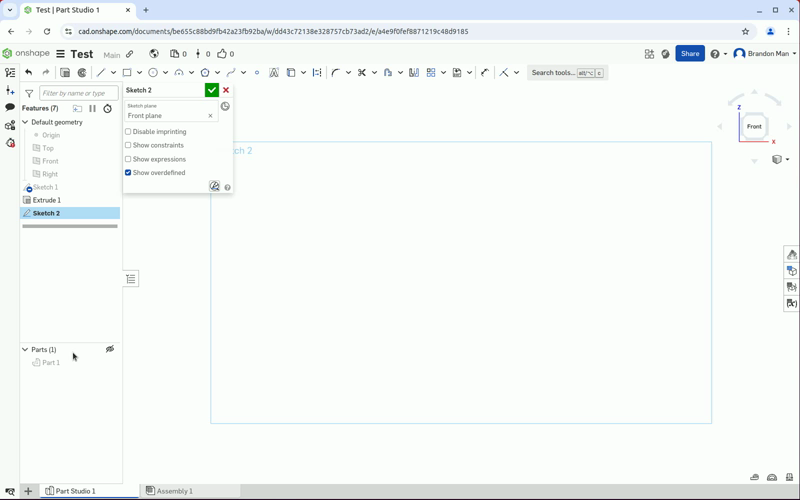
key(c)
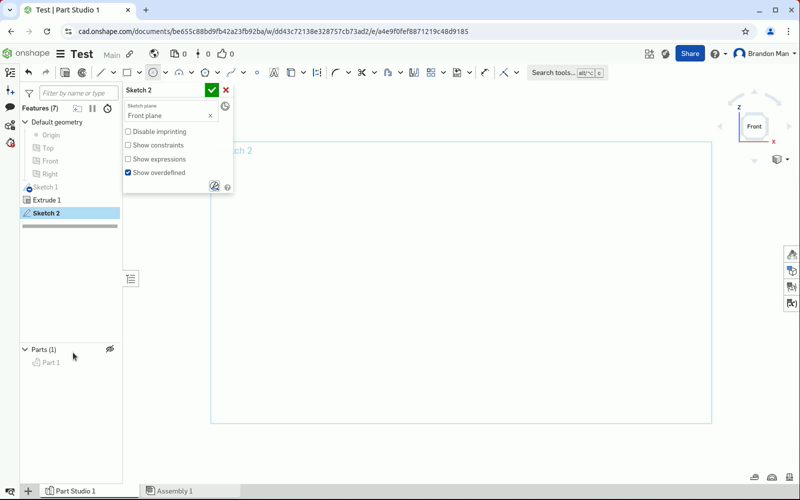
key_down(shift)
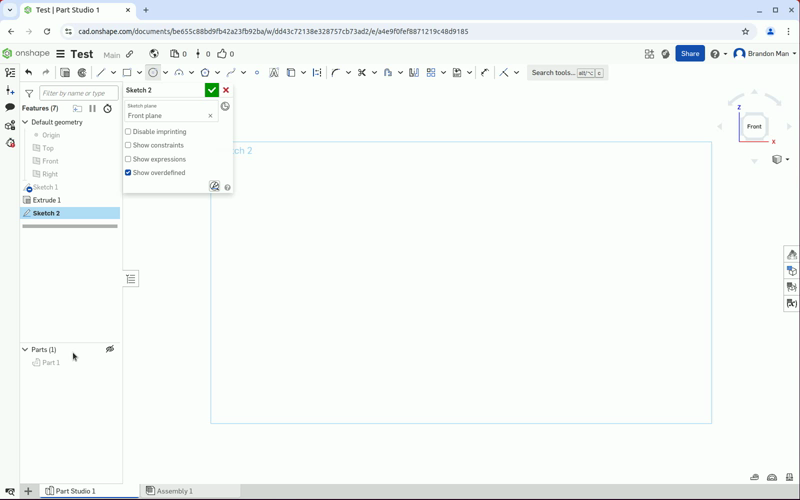
mouse_move(456, 282)
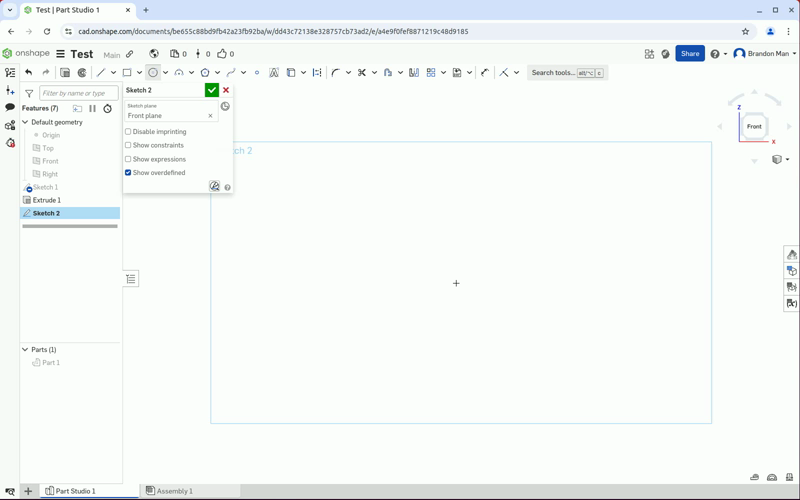
click(456, 282)
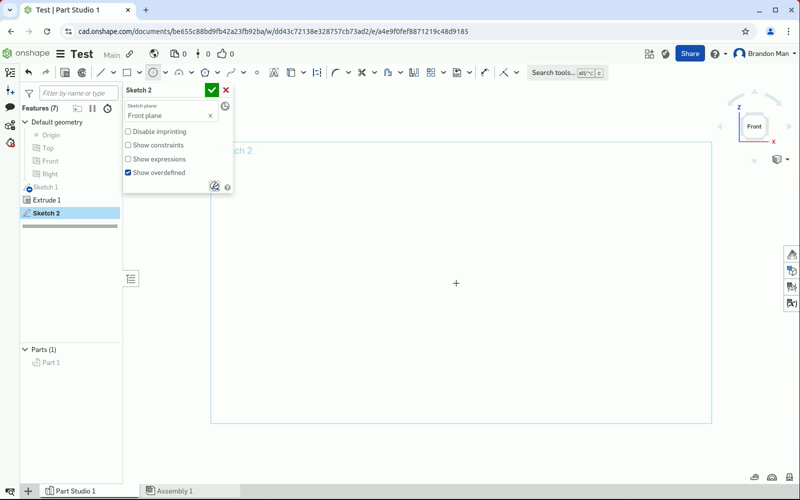
key_up(shift)
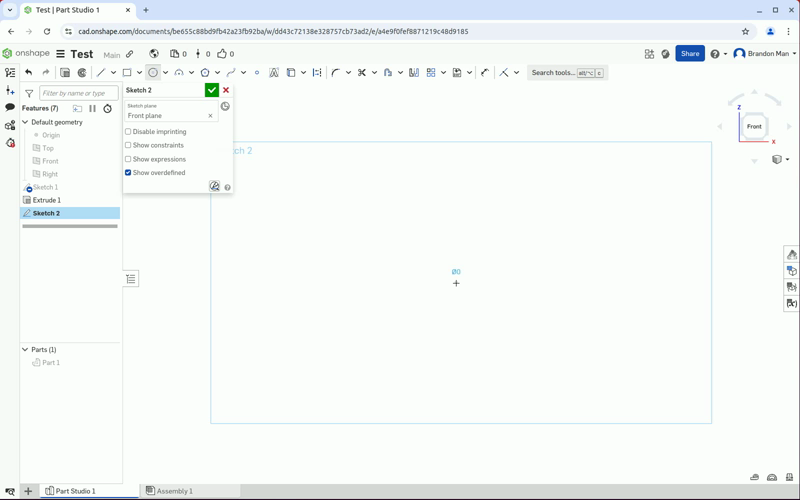
mouse_move(473, 282)
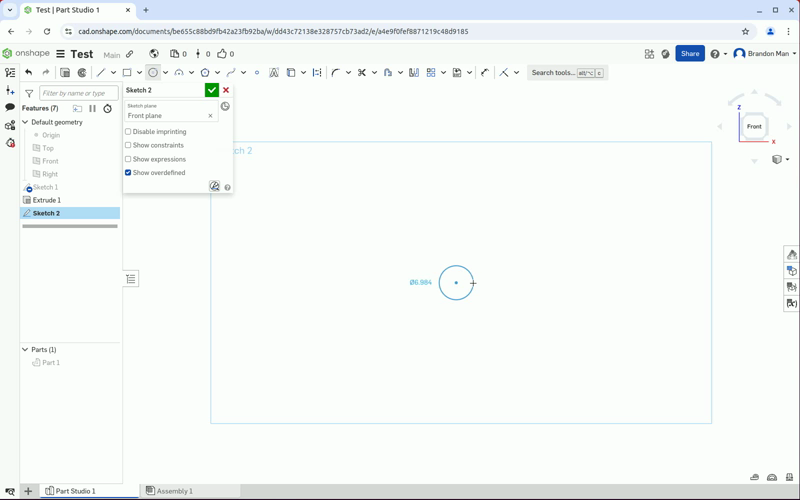
click(473, 282)
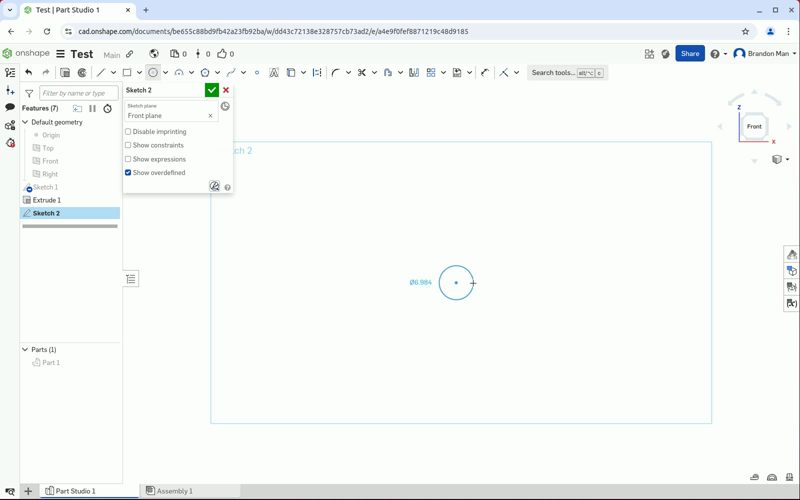
key(esc)
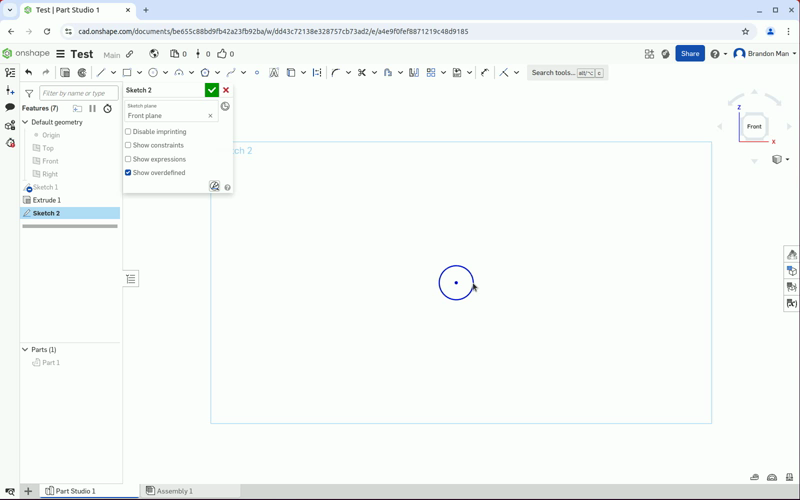
mouse_move(462, 270)
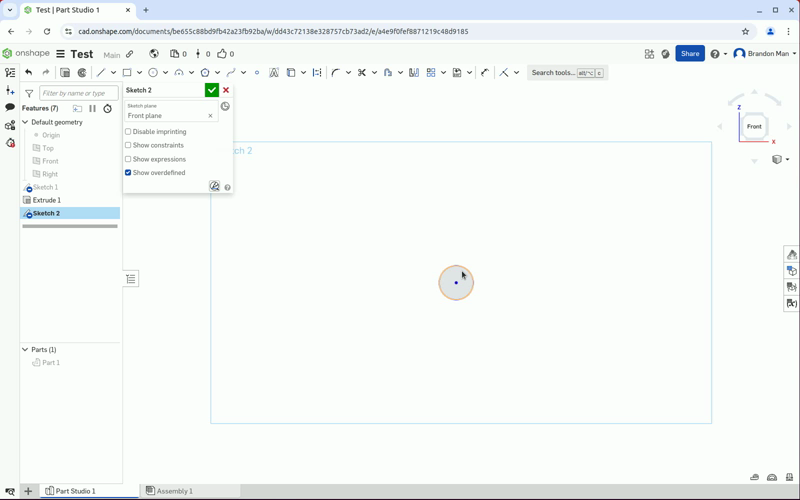
scroll(6)
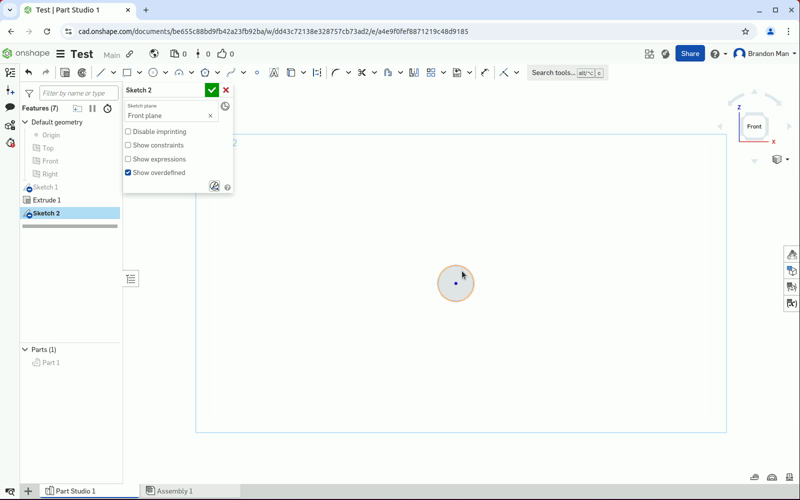
scroll(6)
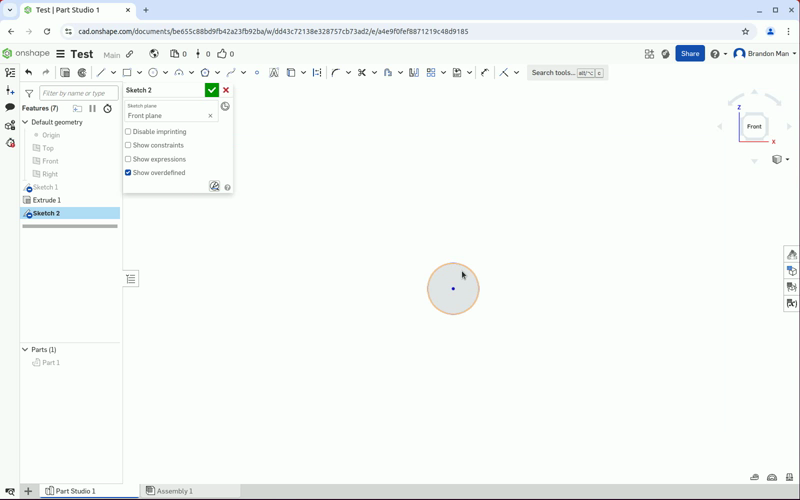
scroll(6)
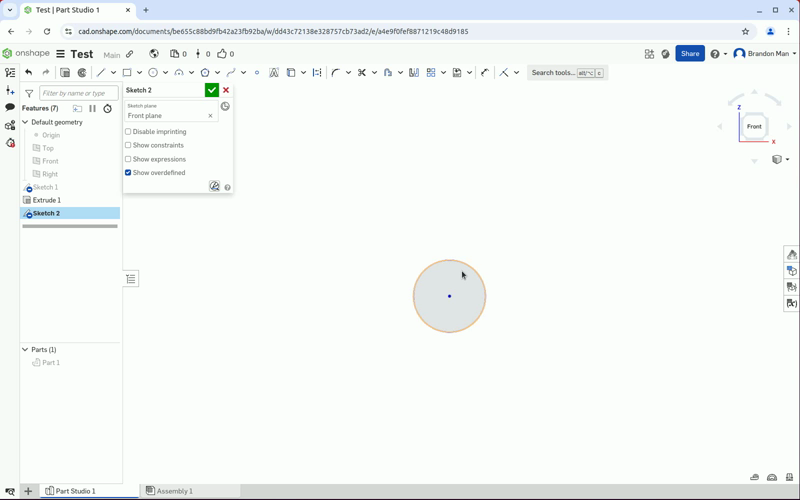
scroll(6)
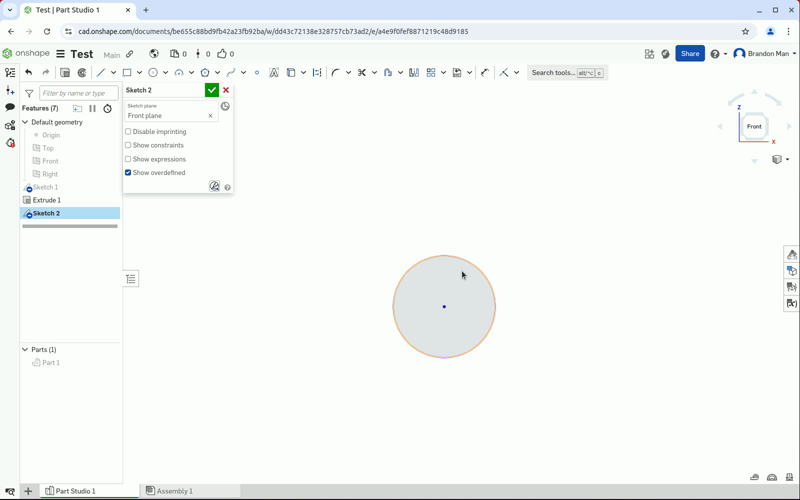
scroll(6)
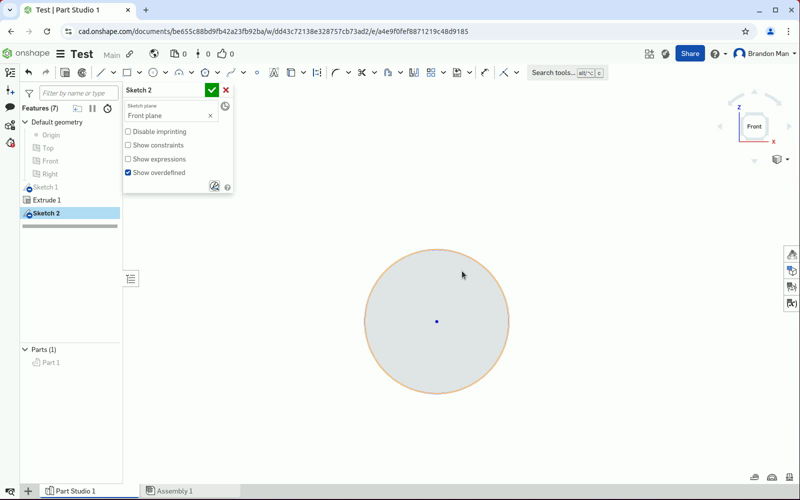
scroll(6)
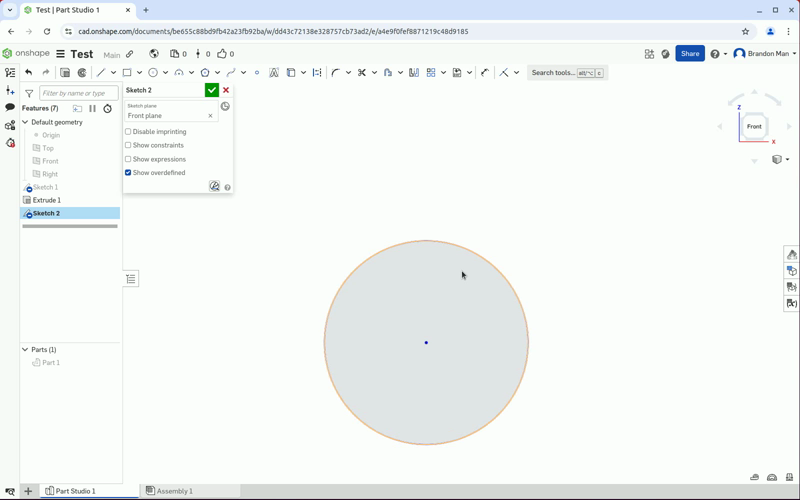
scroll(6)
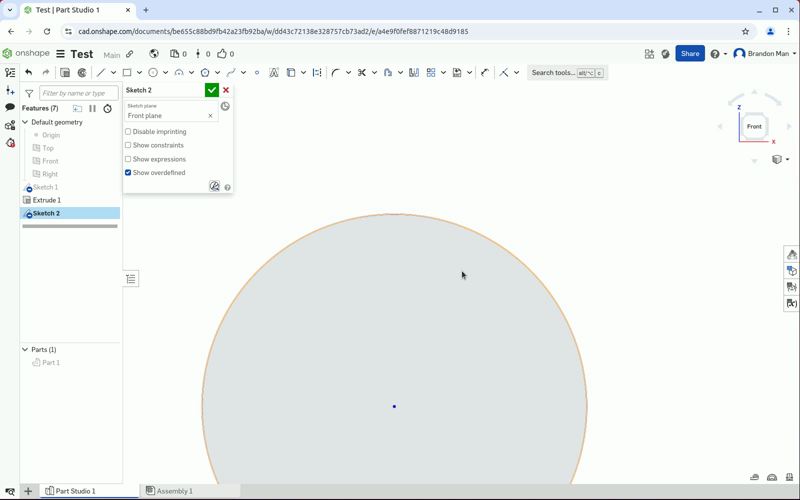
click(462, 270)
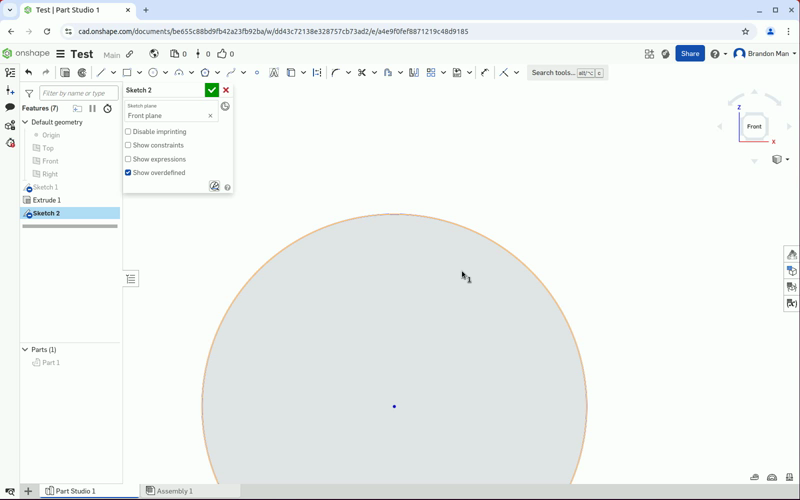
scroll(-6)
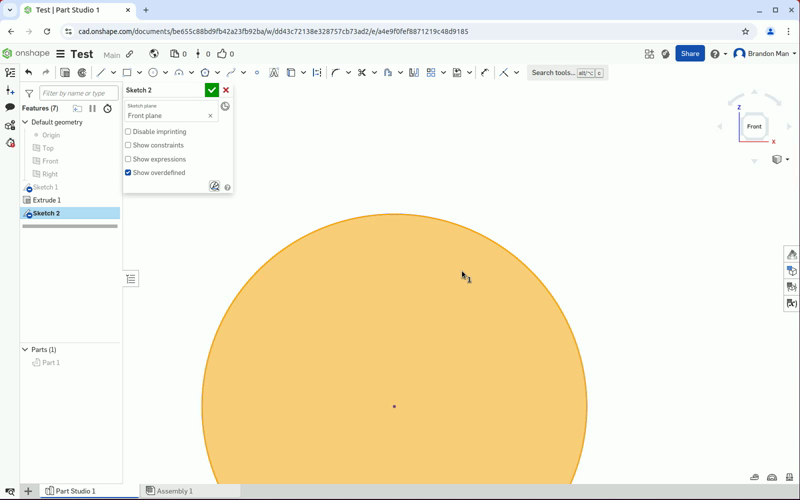
scroll(-6)
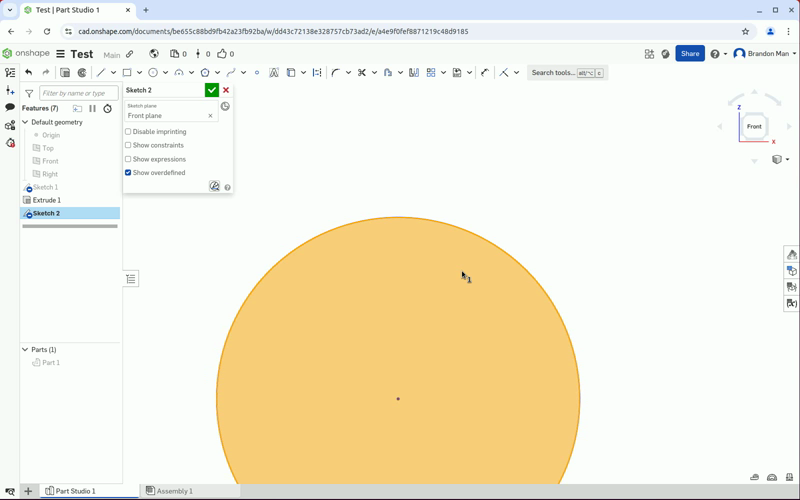
scroll(-6)
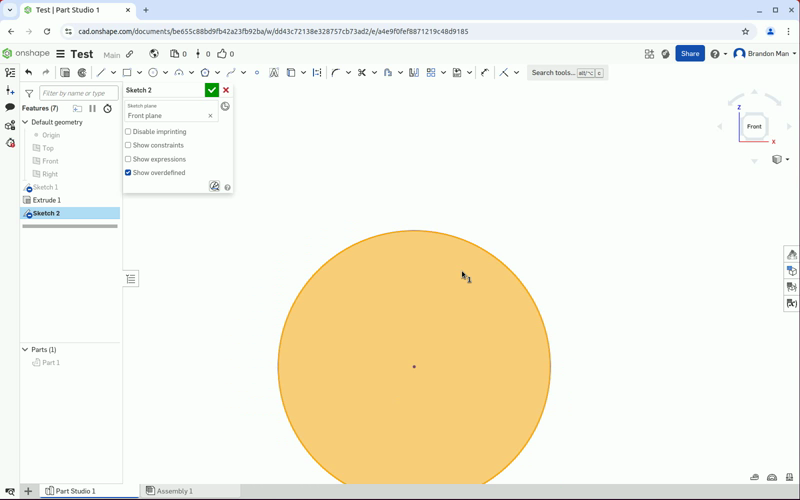
scroll(-6)
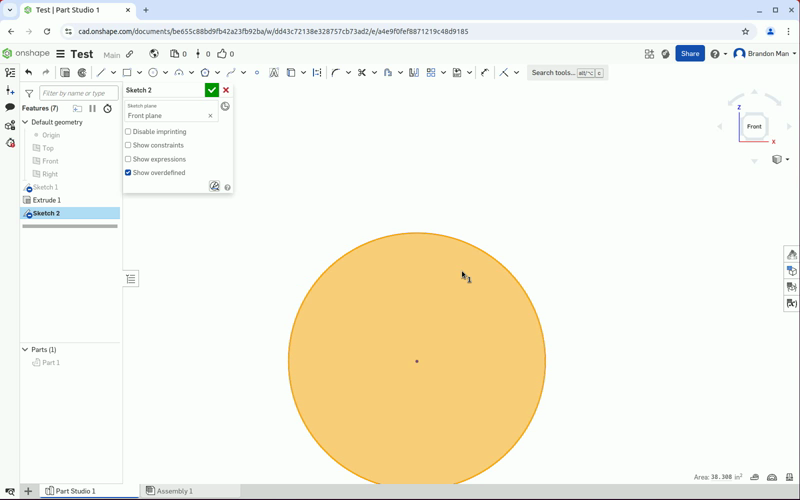
scroll(-6)
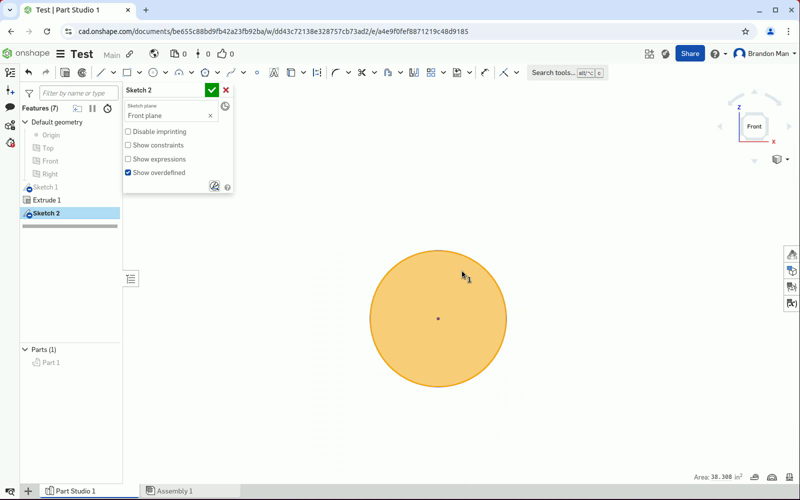
scroll(-6)
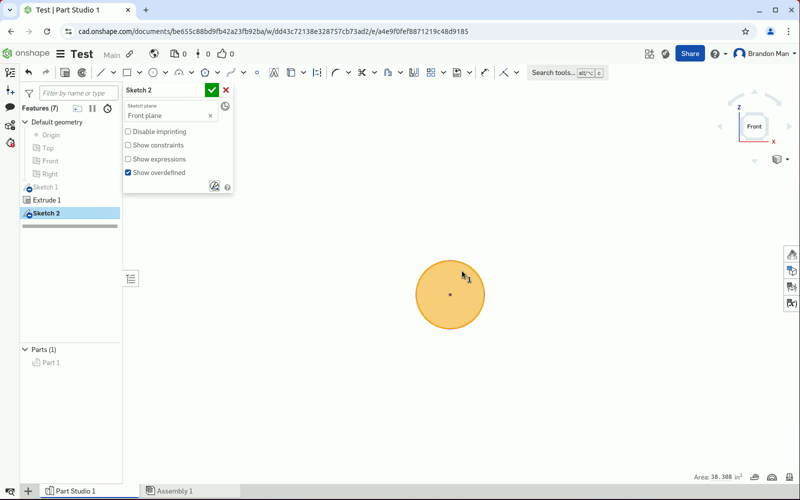
scroll(-6)
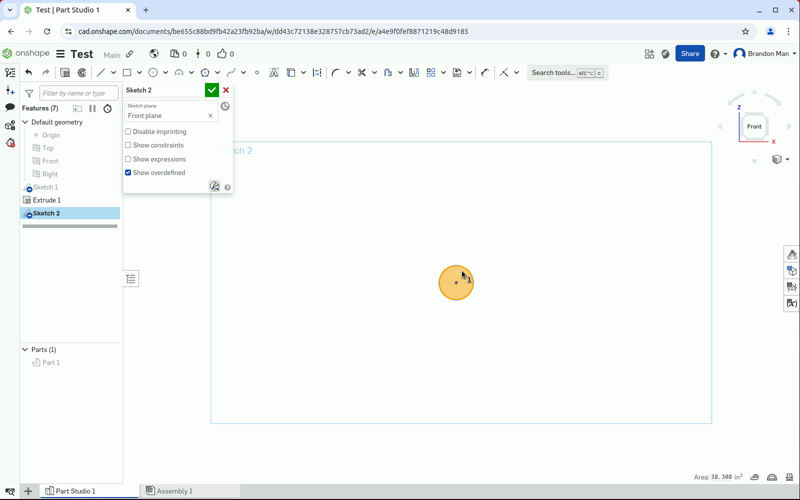
mouse_move(73, 352)
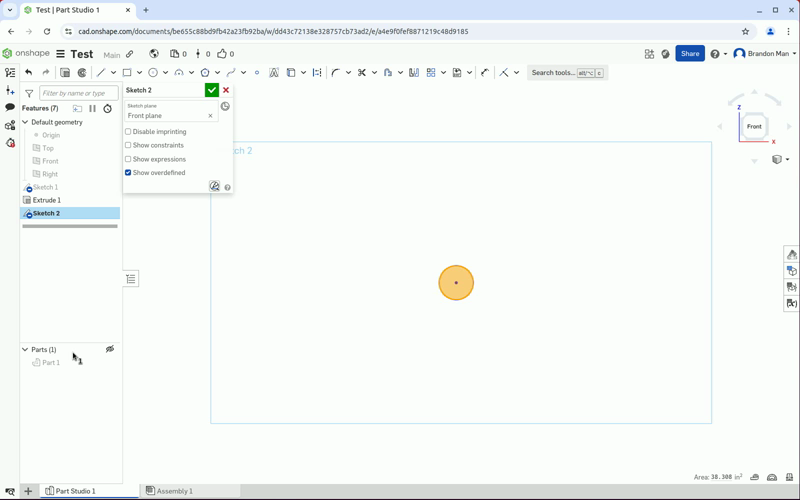
key(shift+y)
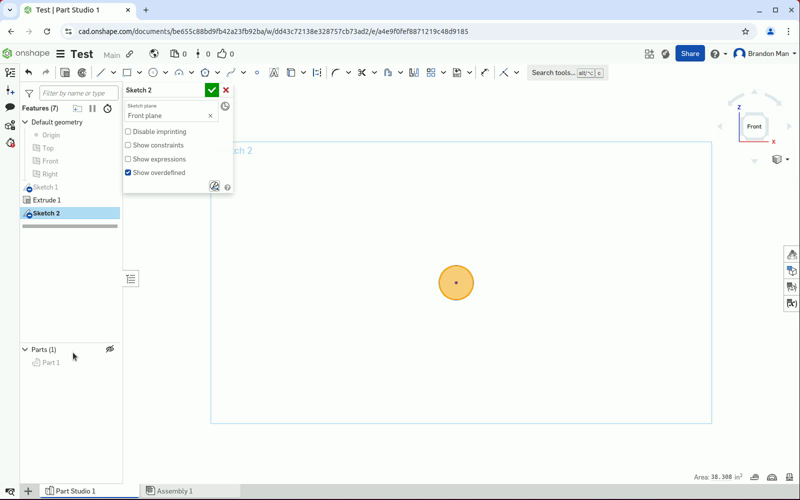
key(shift+e)
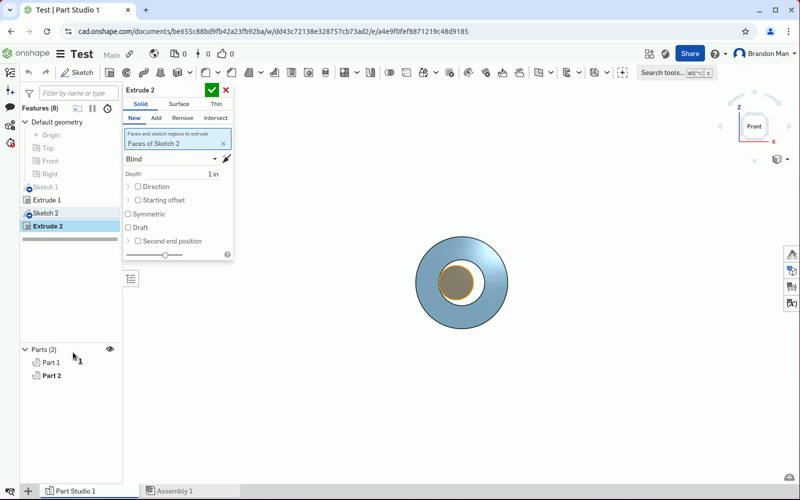
mouse_move(143, 106)
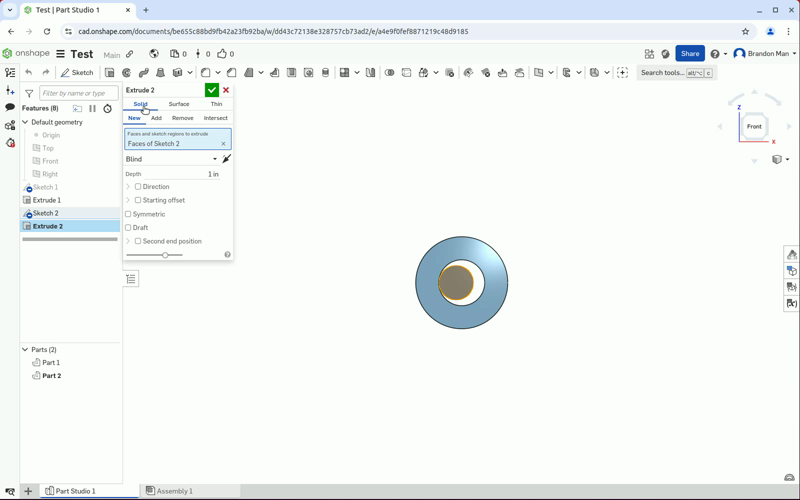
click(143, 106)
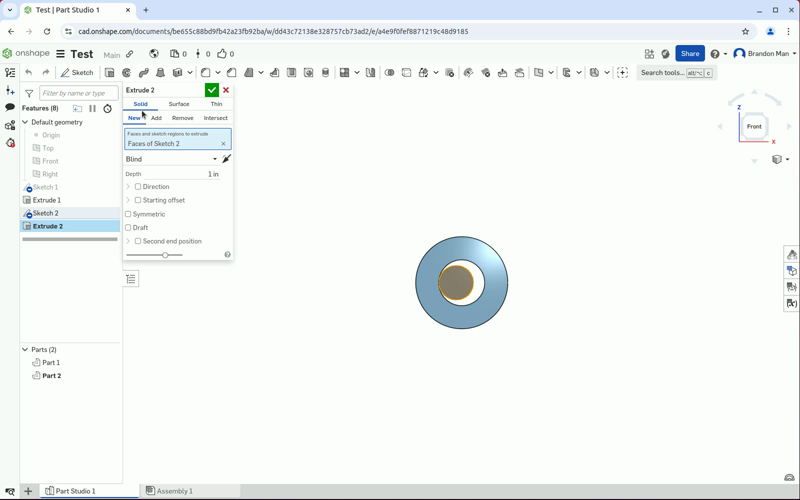
mouse_move(137, 120)
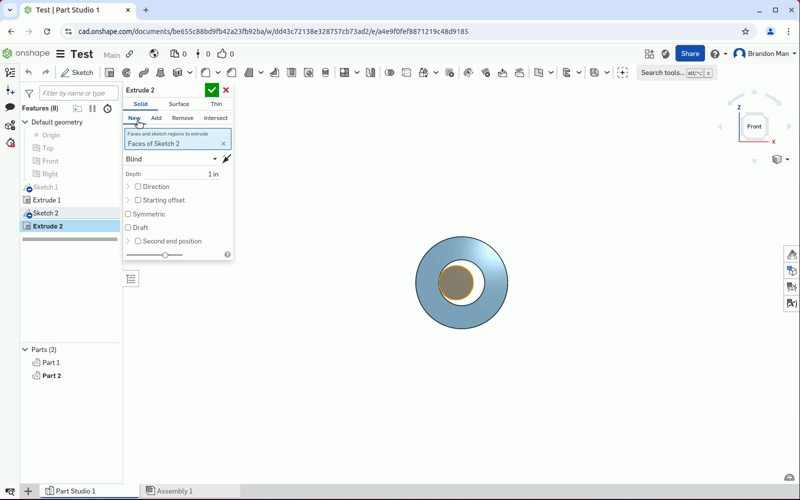
click(137, 120)
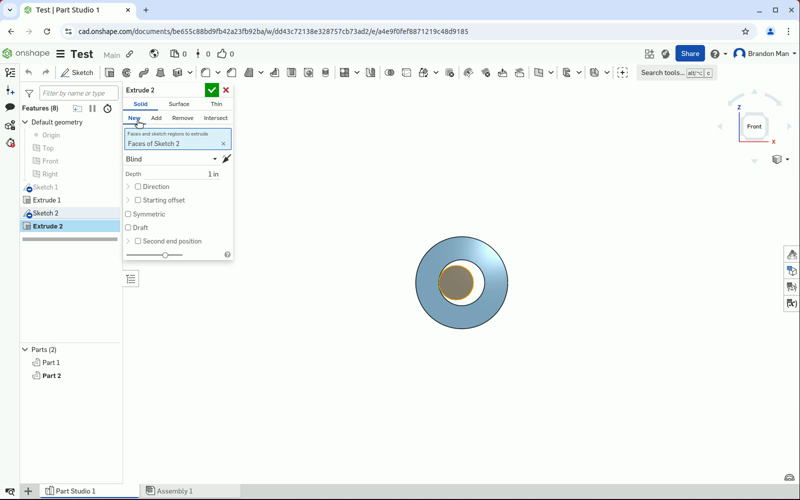
key(tab, 4)
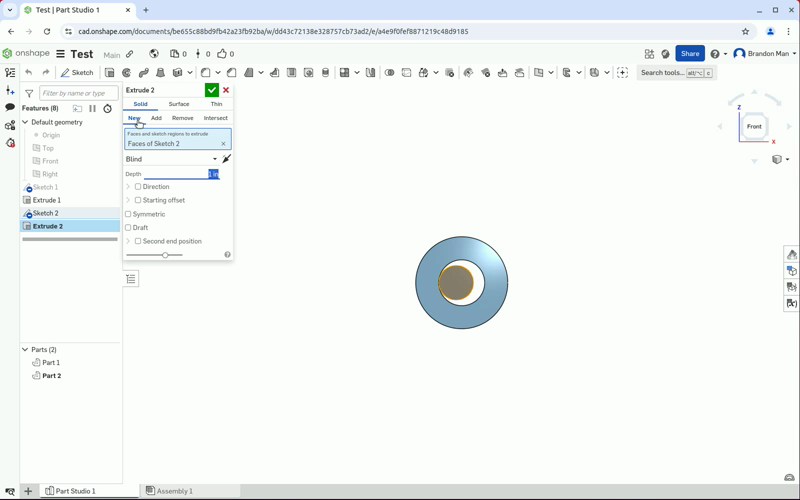
text(9.147)
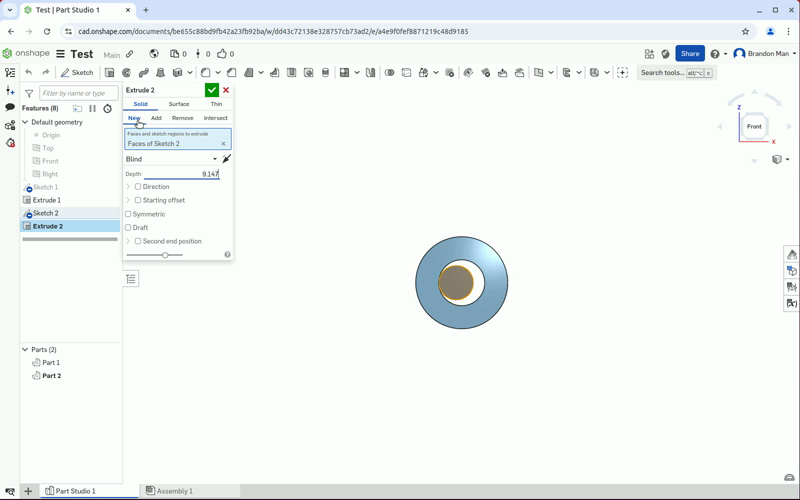
key(enter)
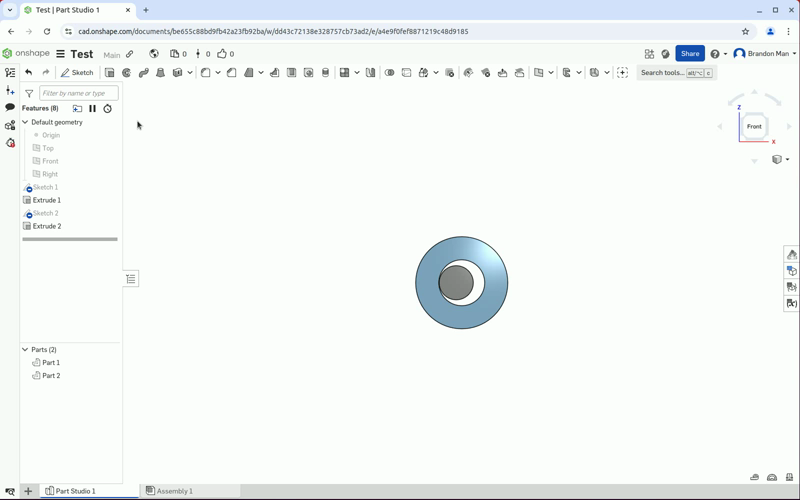
key(shift+h)
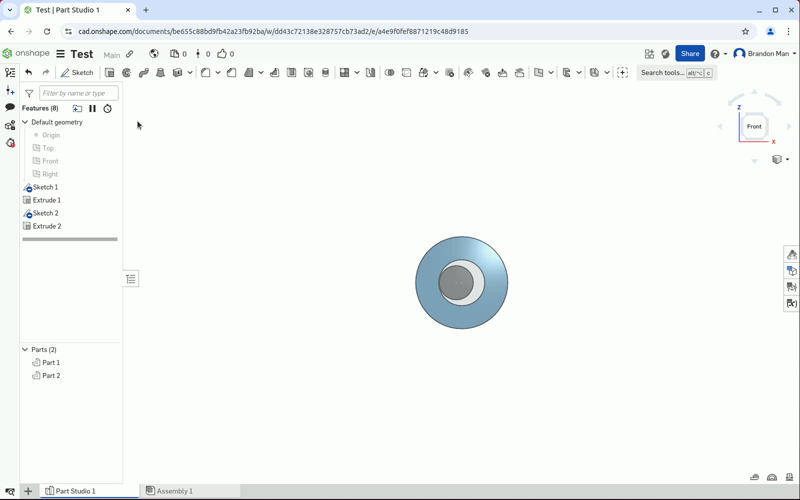
key(shift+h)
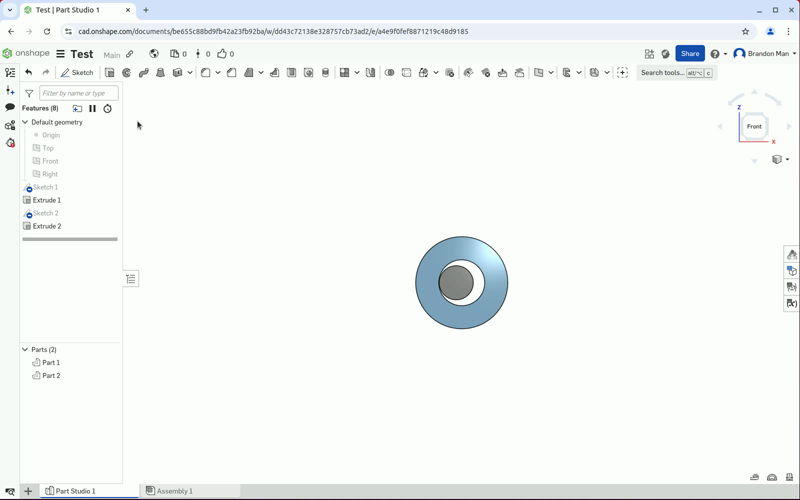
mouse_move(73, 189)
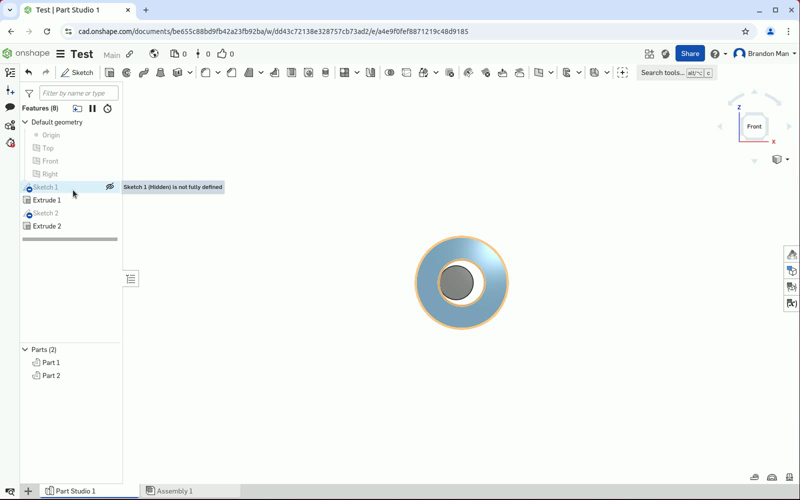
click(73, 189)
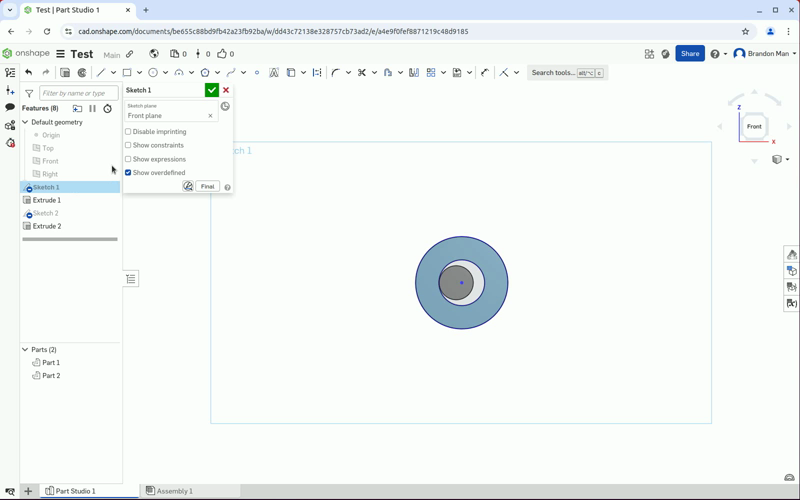
mouse_move(229, 92)
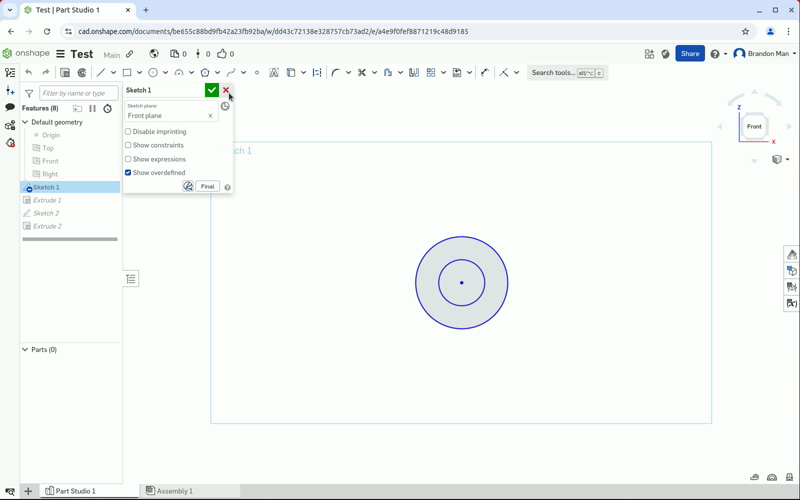
click(229, 92)
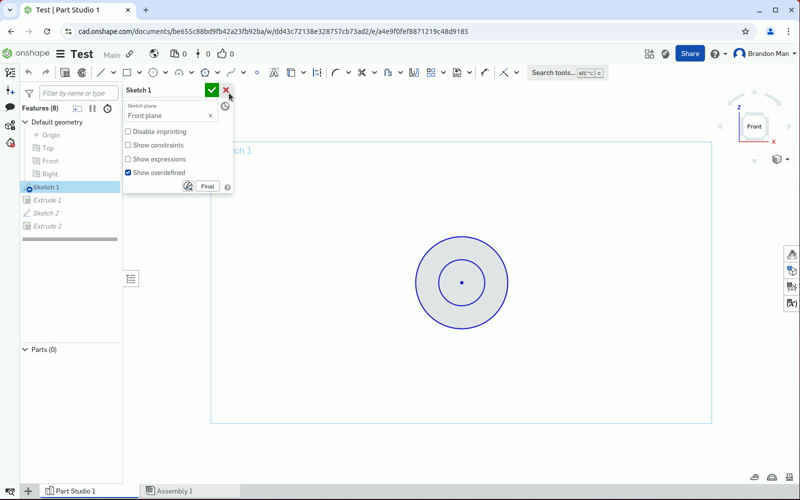
key(shift+s)
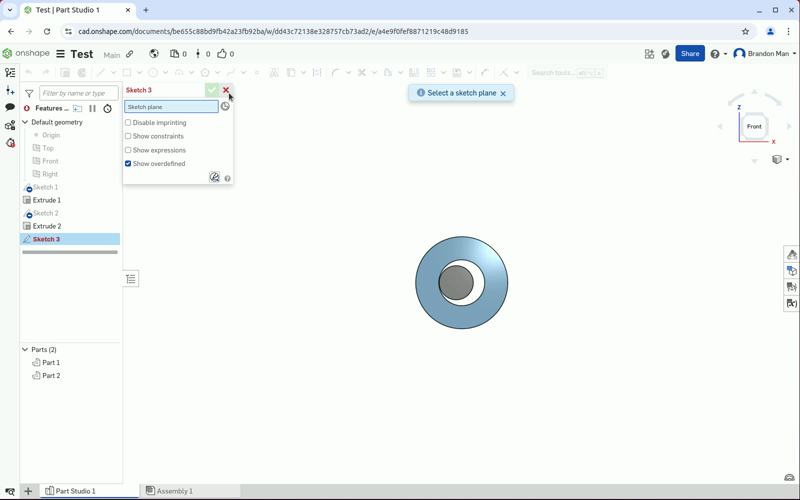
mouse_move(73, 163)
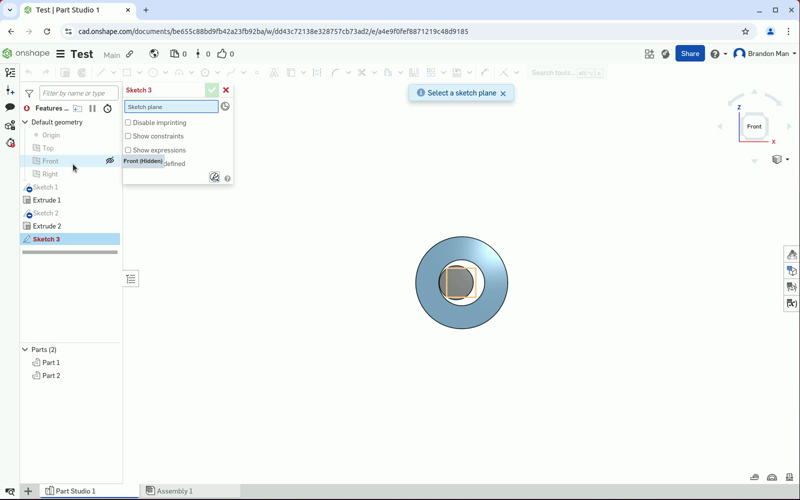
click(73, 163)
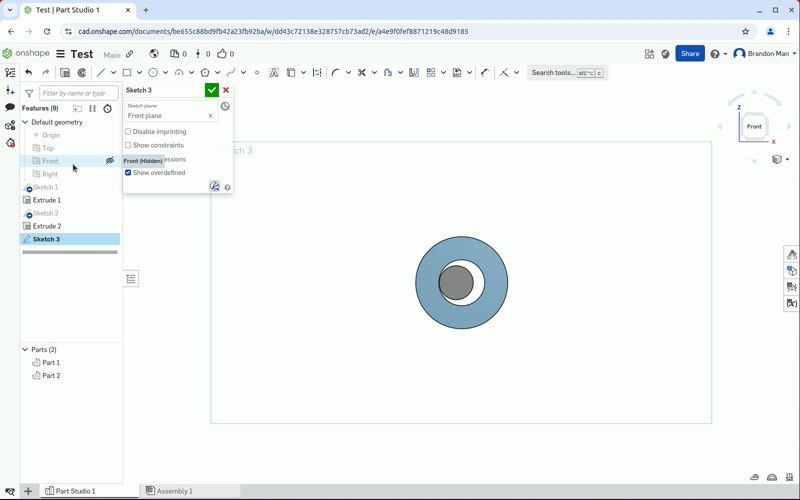
mouse_move(73, 352)
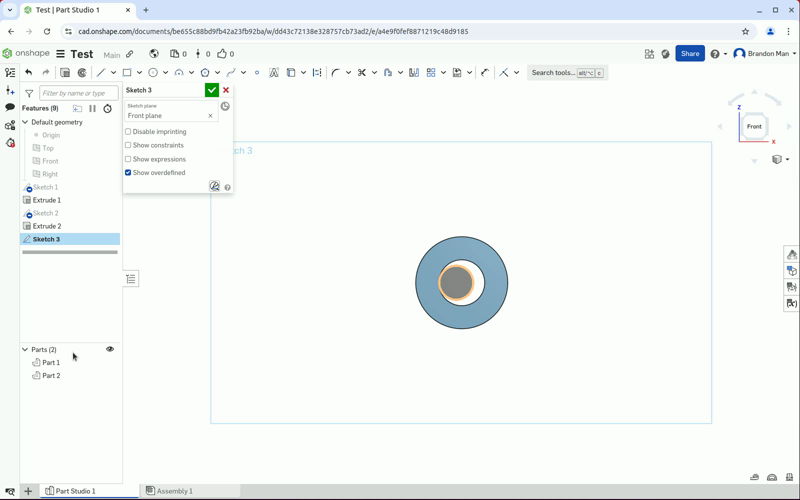
key(y)
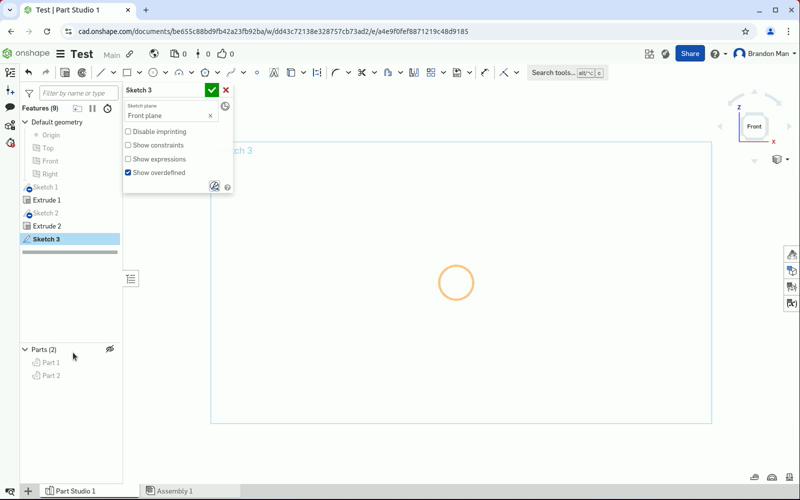
key(c)
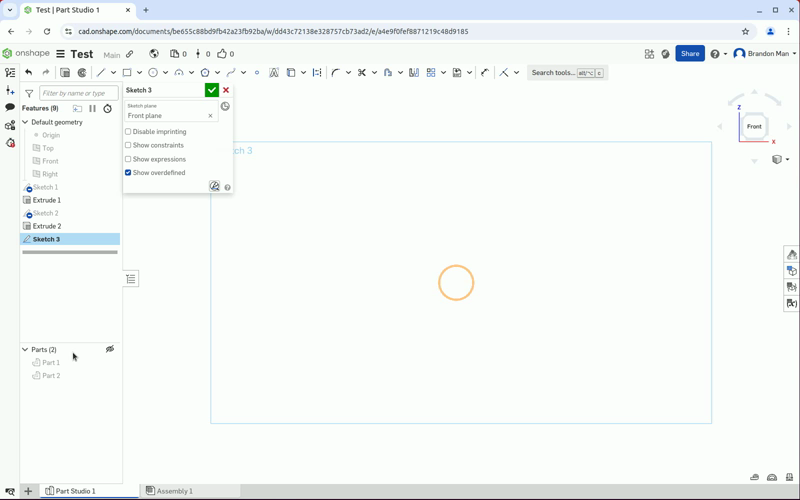
key_down(shift)
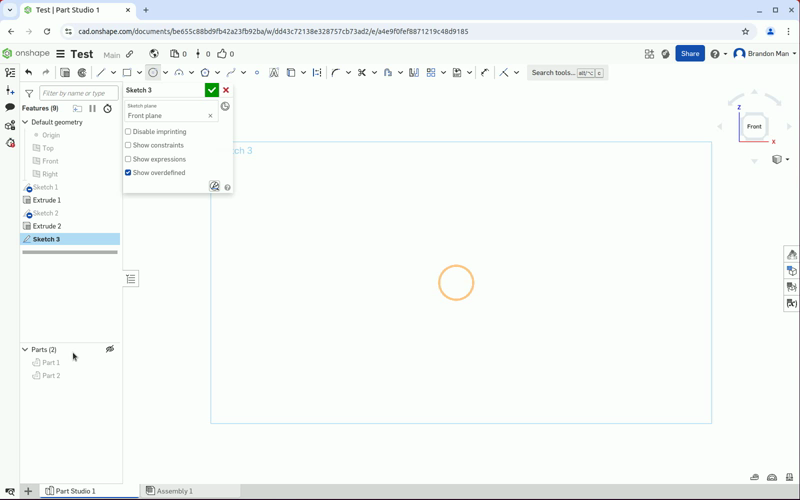
mouse_move(461, 282)
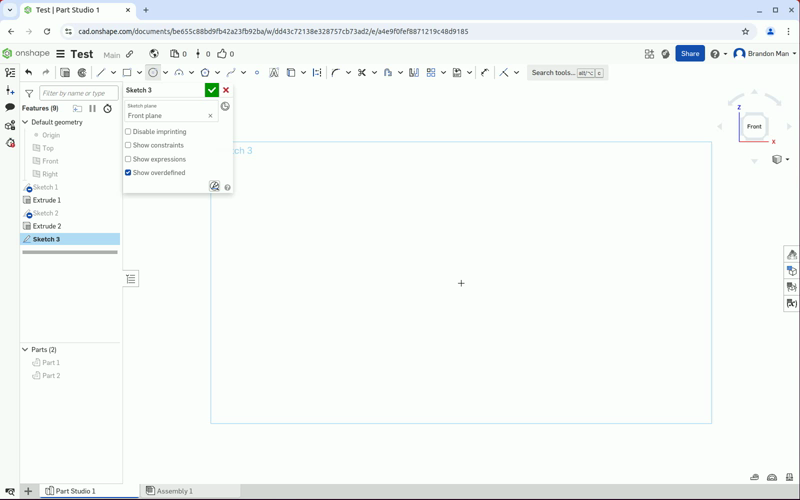
click(461, 282)
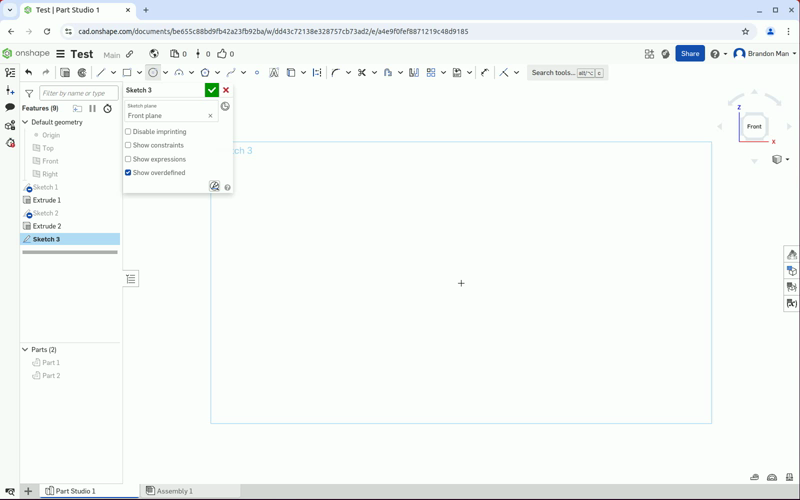
key_up(shift)
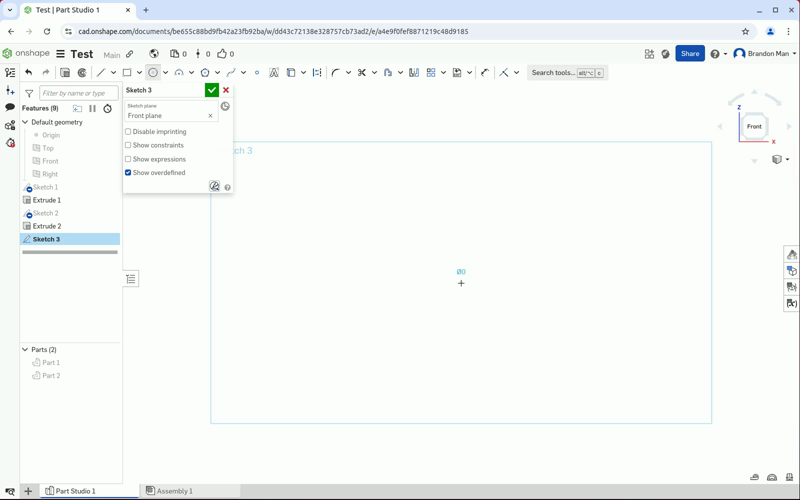
mouse_move(484, 282)
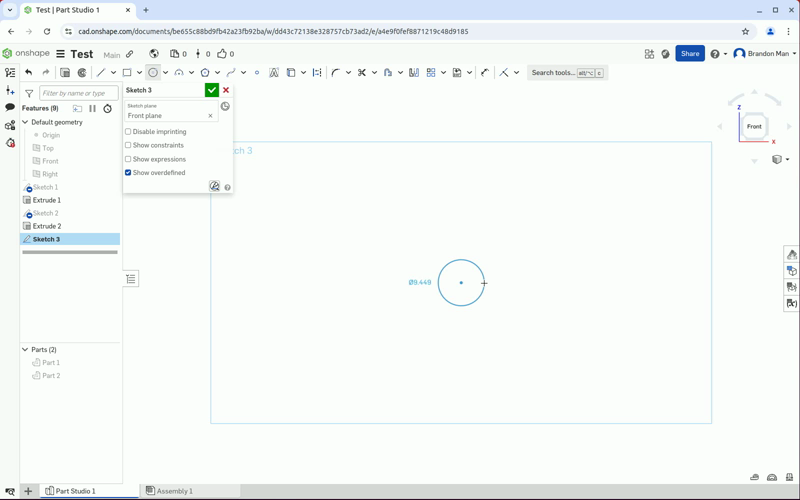
click(484, 282)
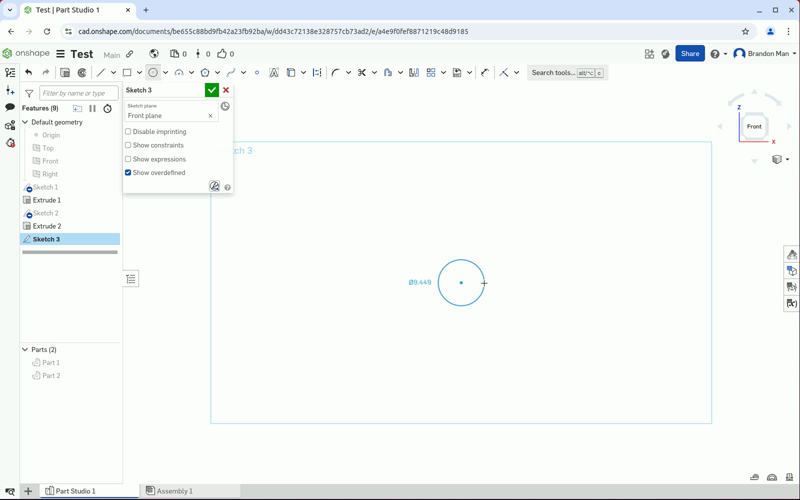
key(esc)
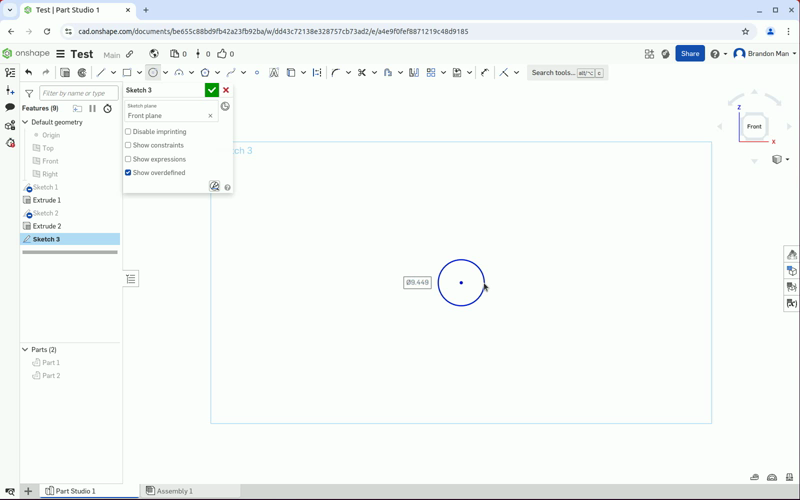
key(c)
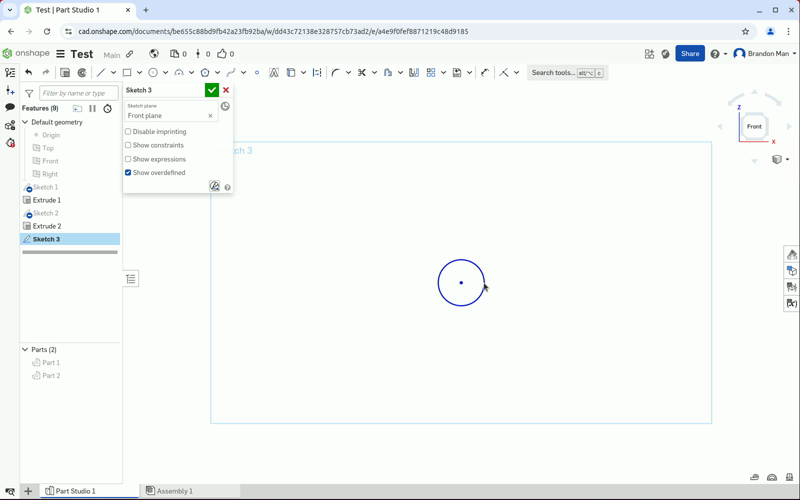
key_down(shift)
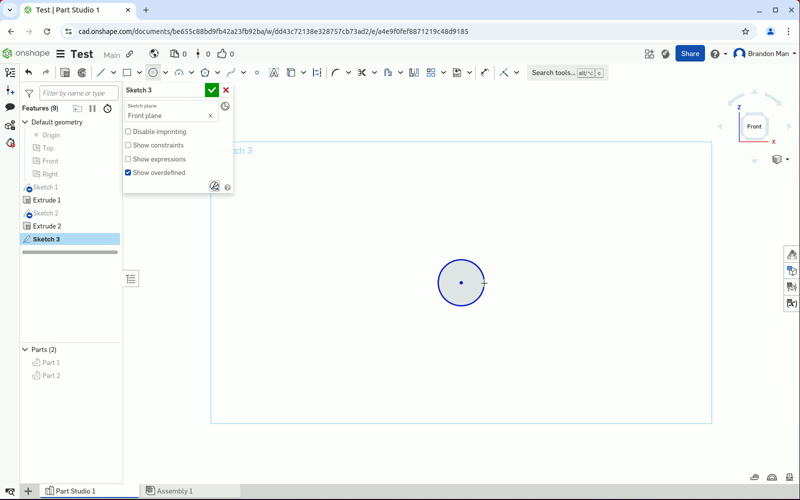
mouse_move(455, 282)
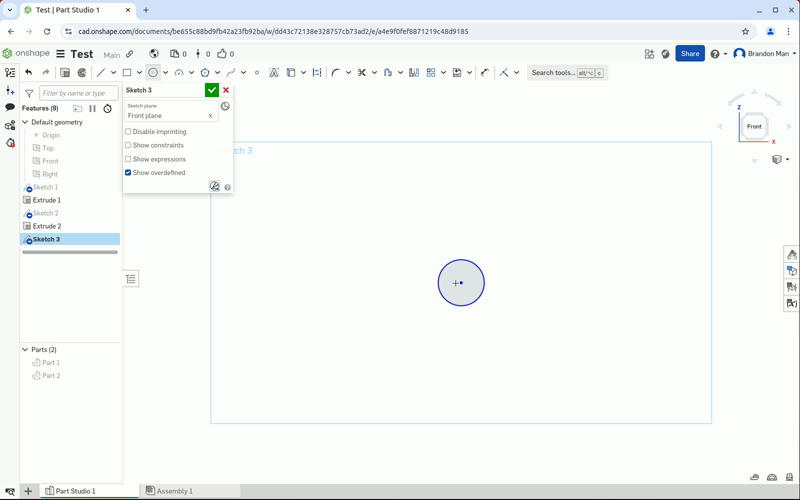
click(455, 282)
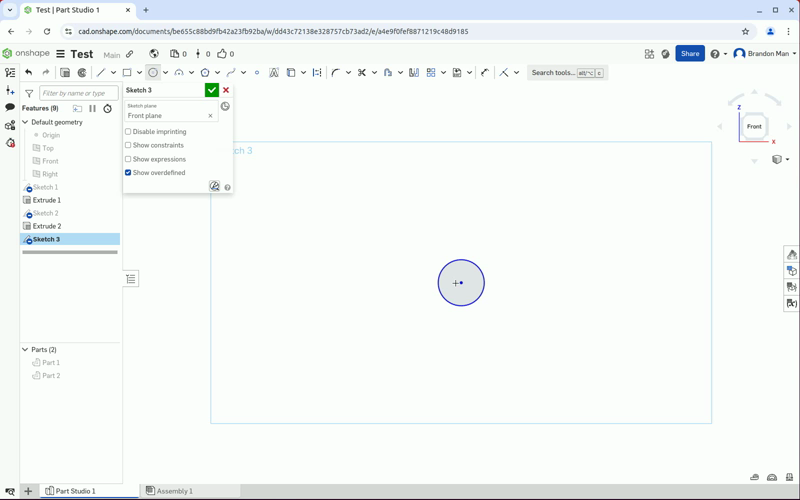
key_up(shift)
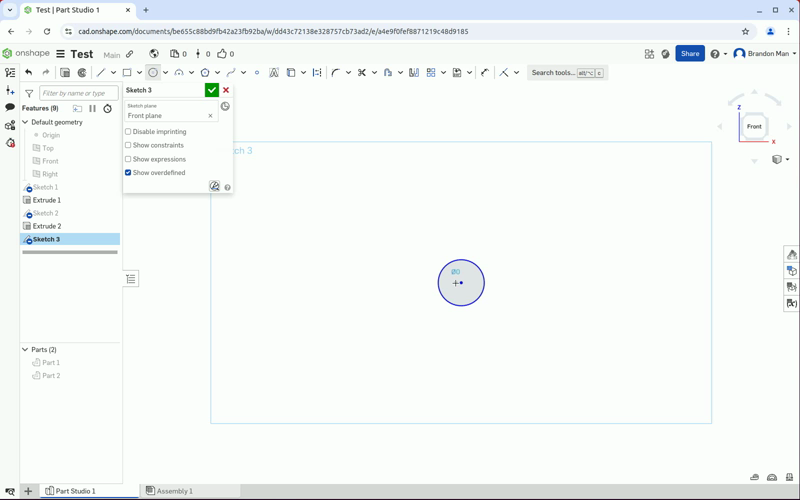
mouse_move(472, 282)
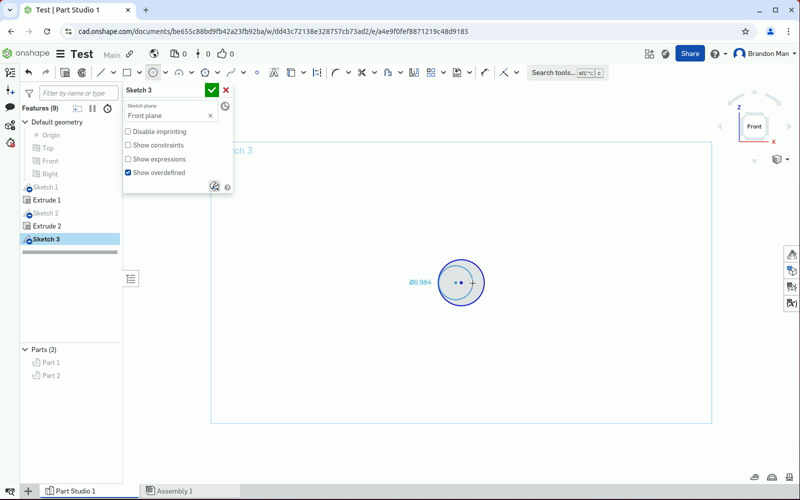
click(472, 282)
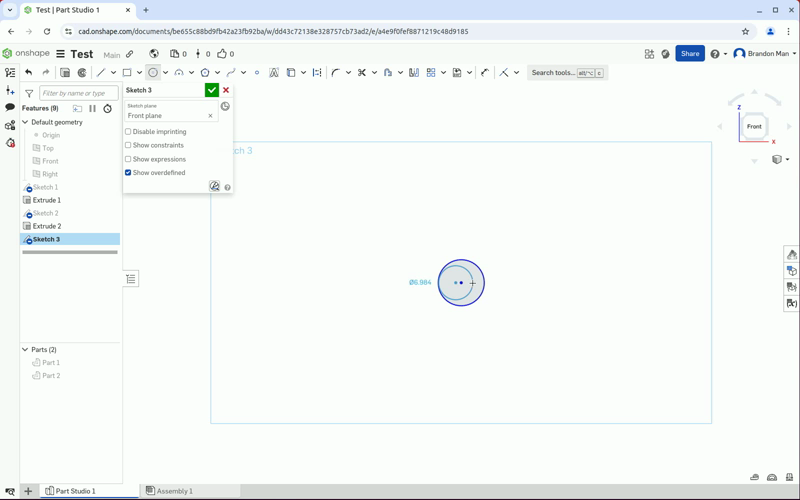
key(esc)
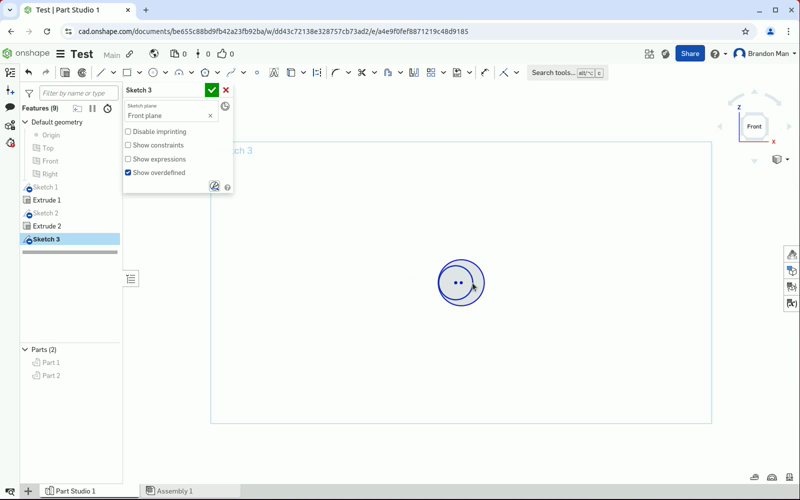
mouse_move(453, 263)
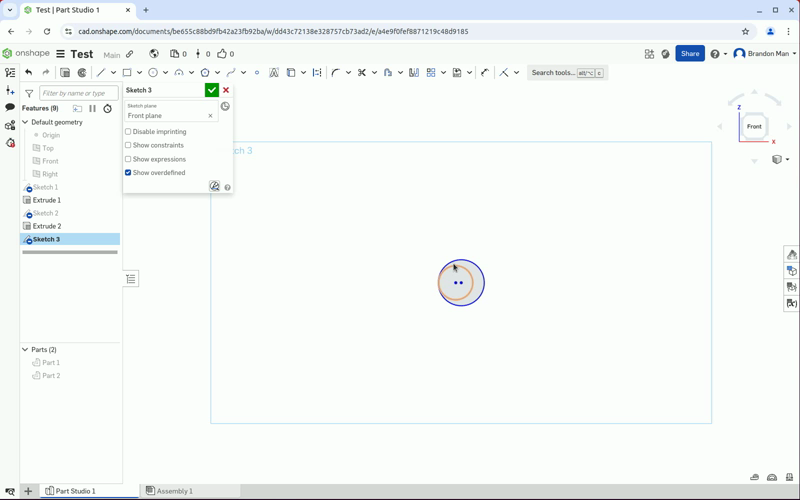
scroll(6)
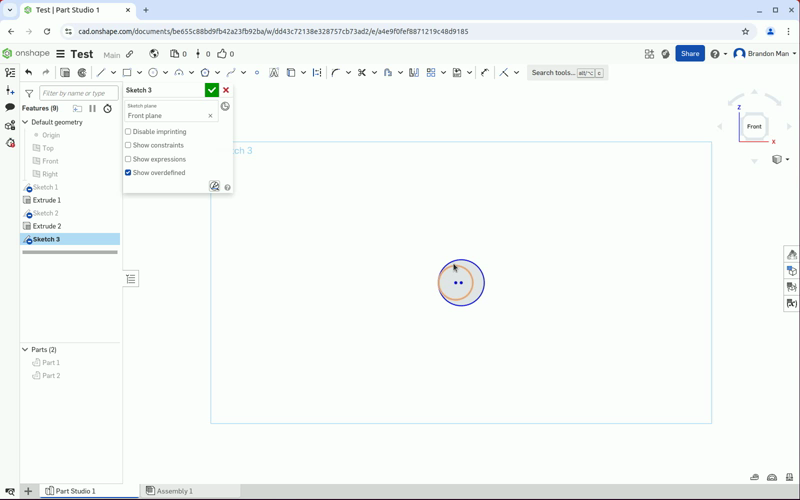
scroll(6)
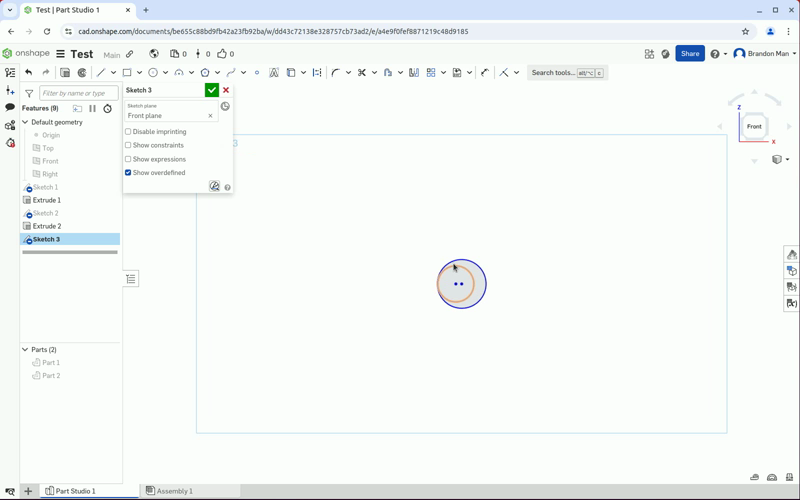
scroll(6)
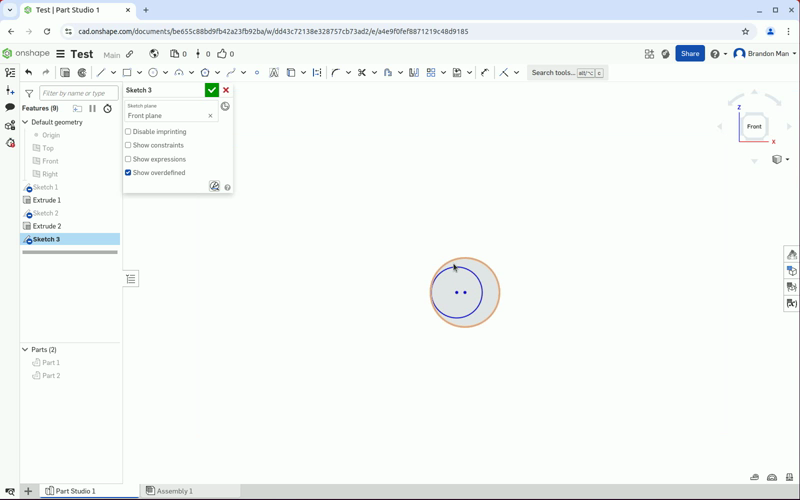
scroll(6)
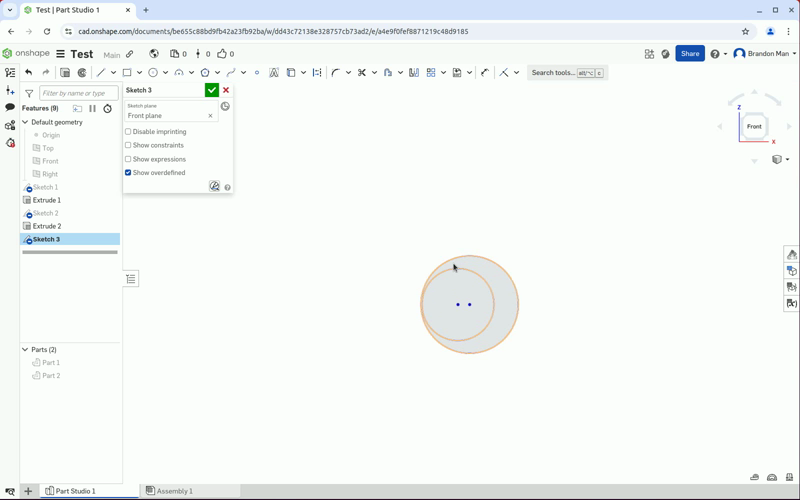
scroll(6)
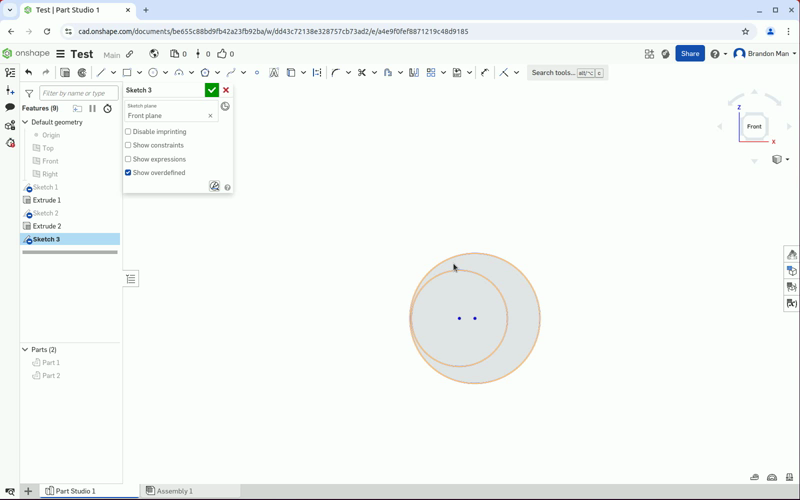
scroll(6)
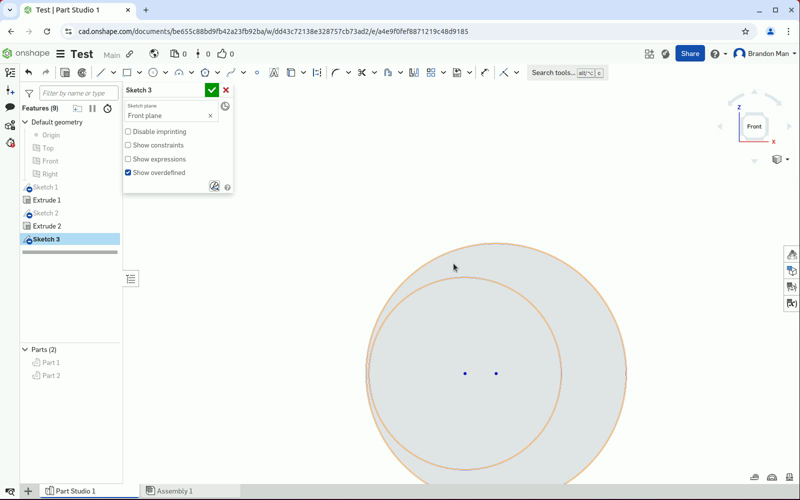
scroll(6)
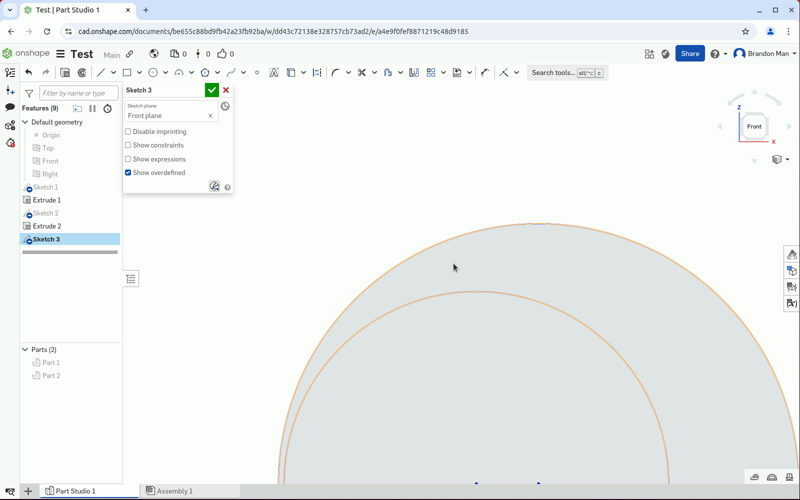
click(453, 263)
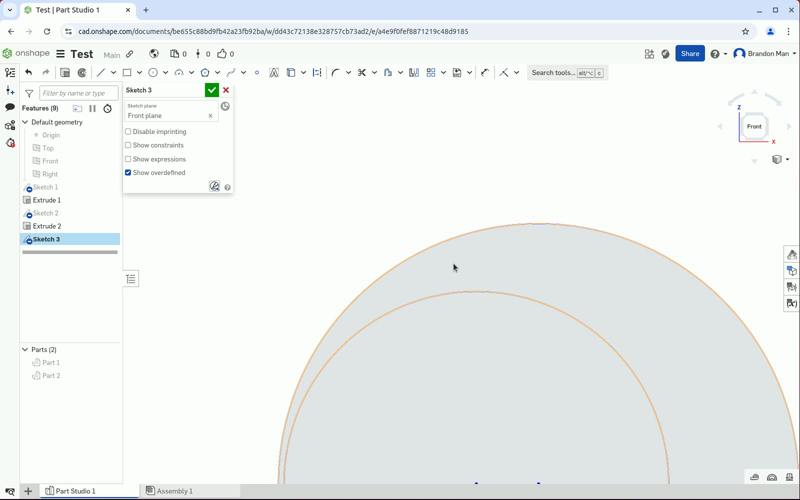
scroll(-6)
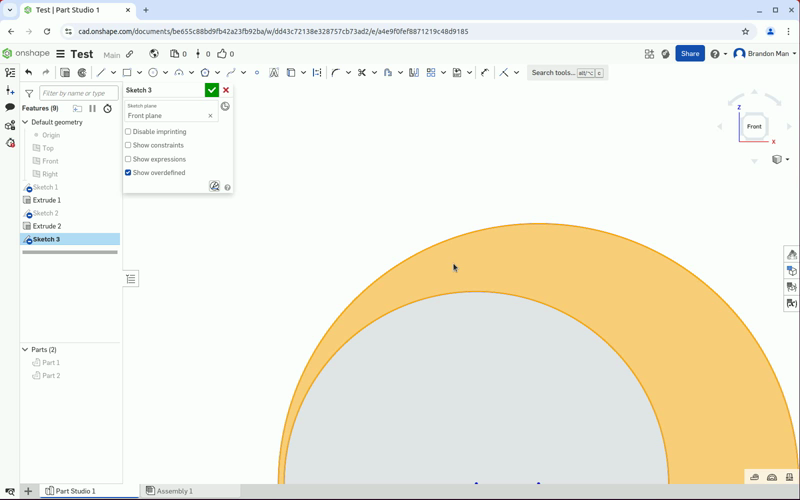
scroll(-6)
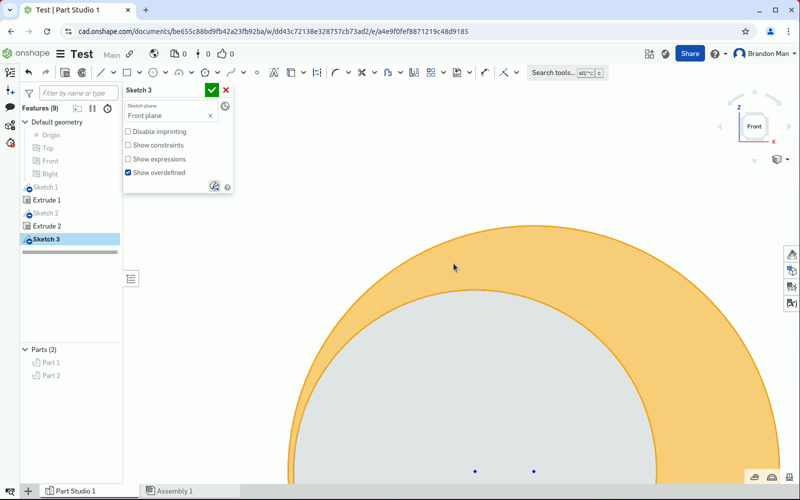
scroll(-6)
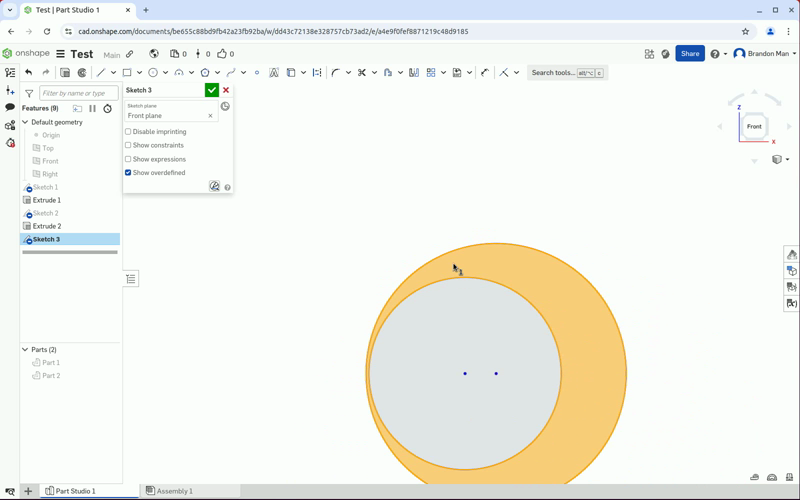
scroll(-6)
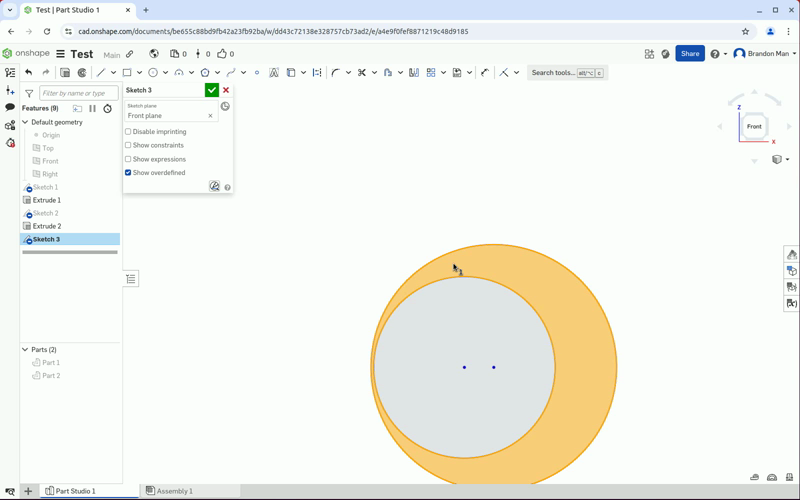
scroll(-6)
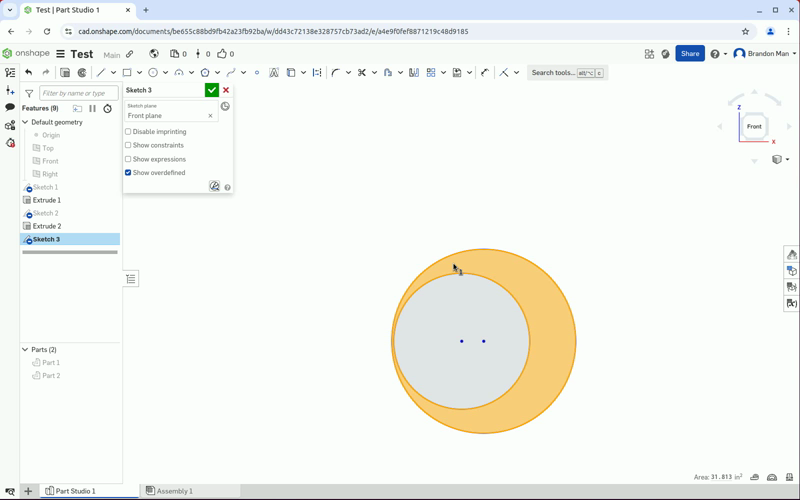
scroll(-6)
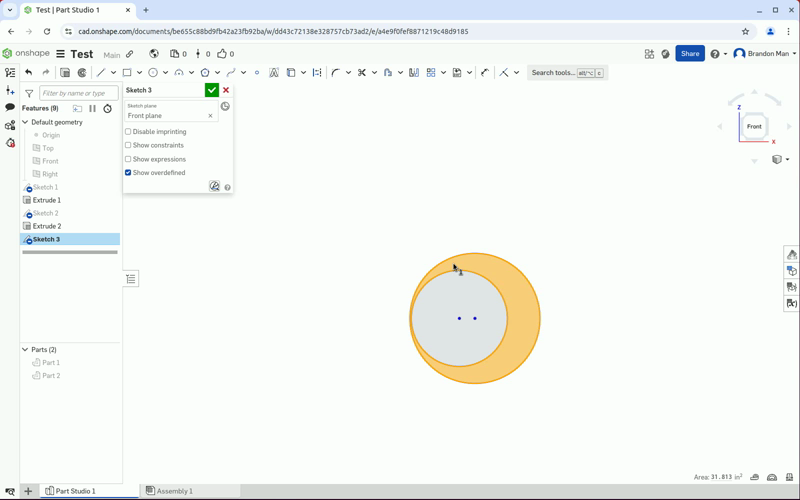
scroll(-6)
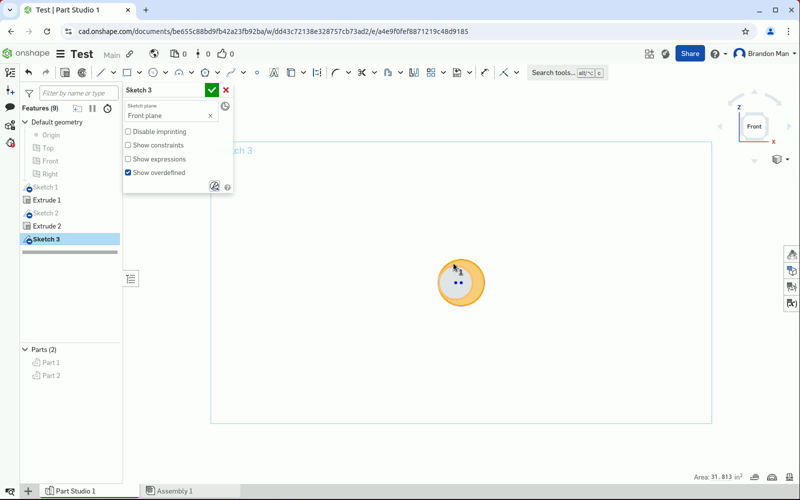
mouse_move(73, 352)
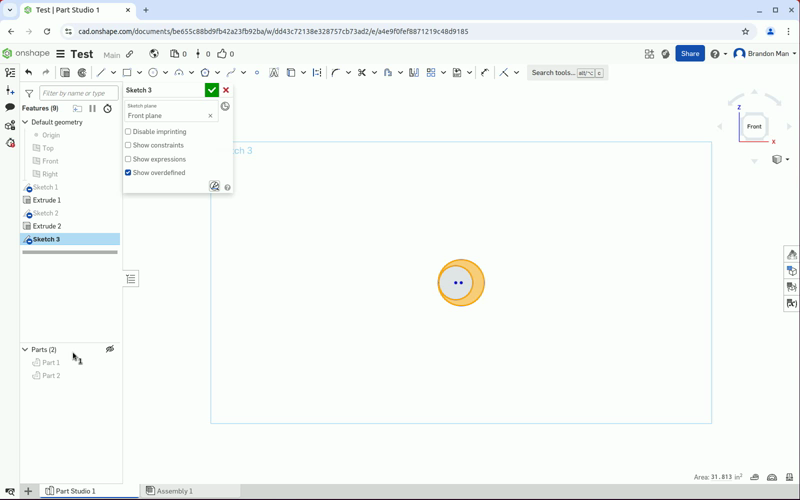
key(shift+y)
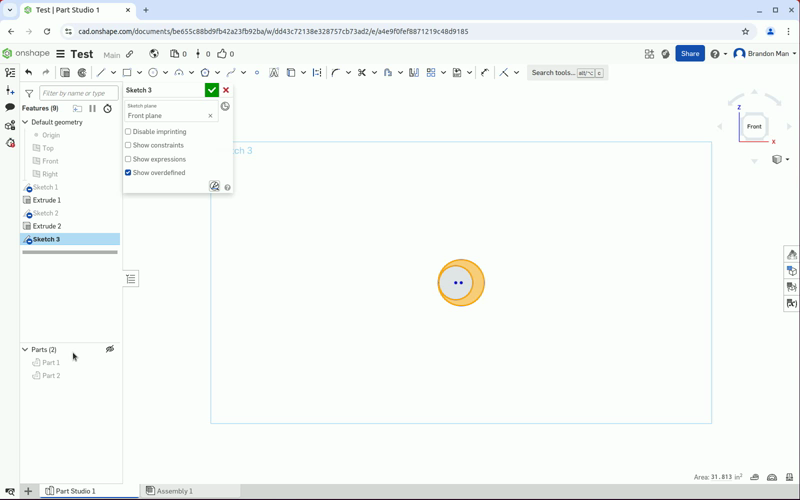
key(shift+e)
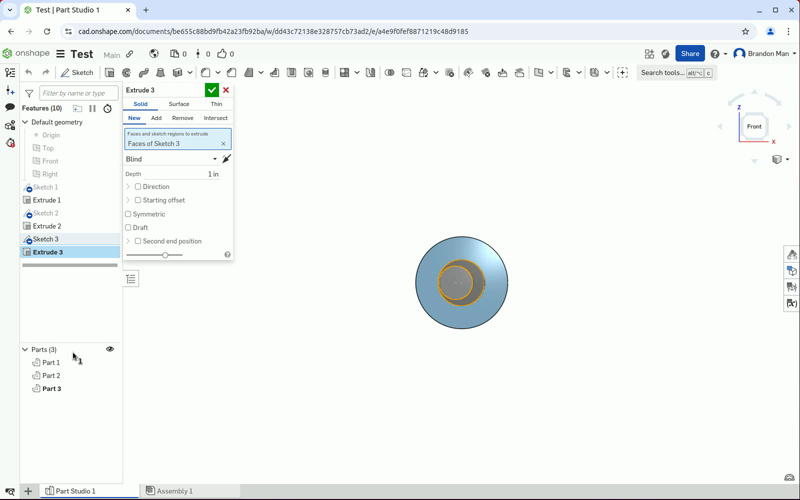
mouse_move(143, 106)
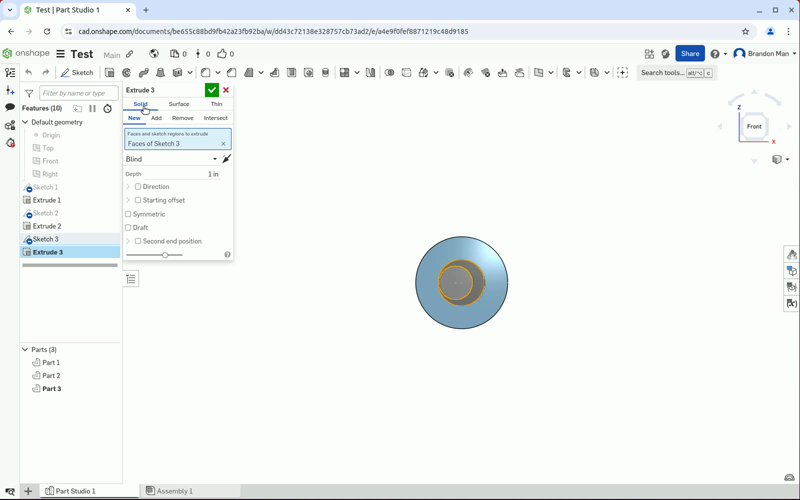
click(143, 106)
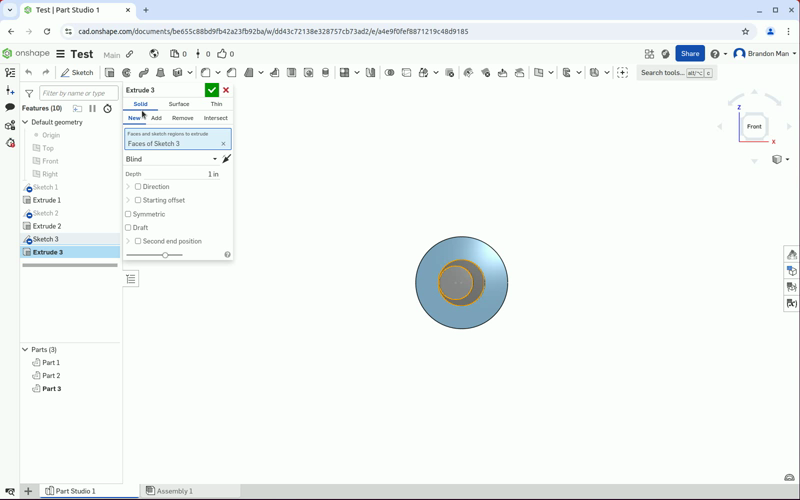
mouse_move(137, 120)
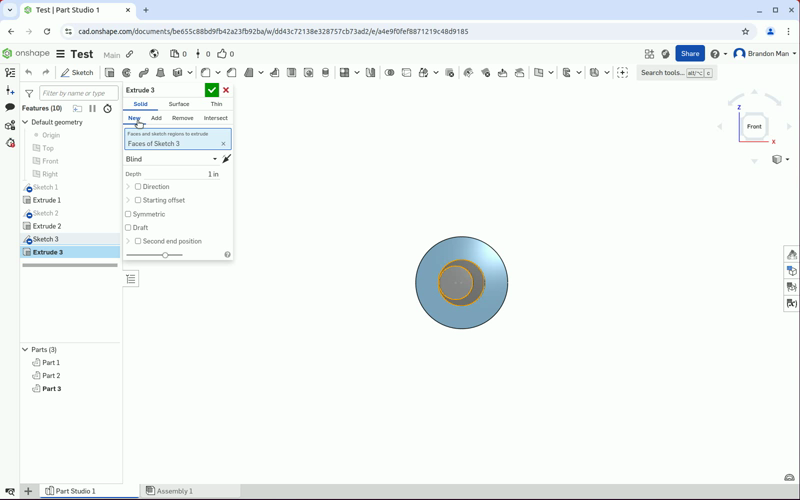
click(137, 120)
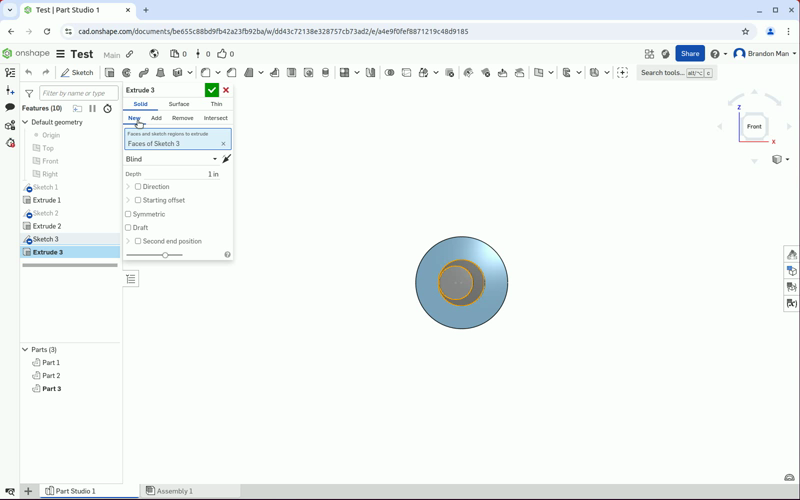
key(tab, 4)
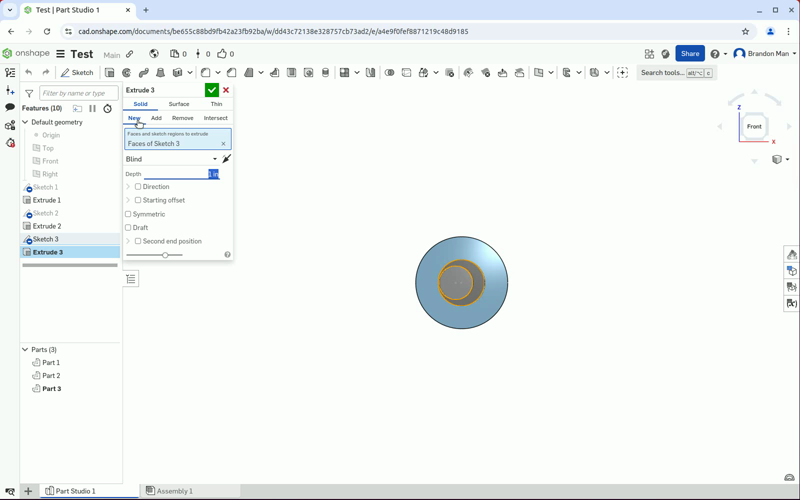
text(9.147)
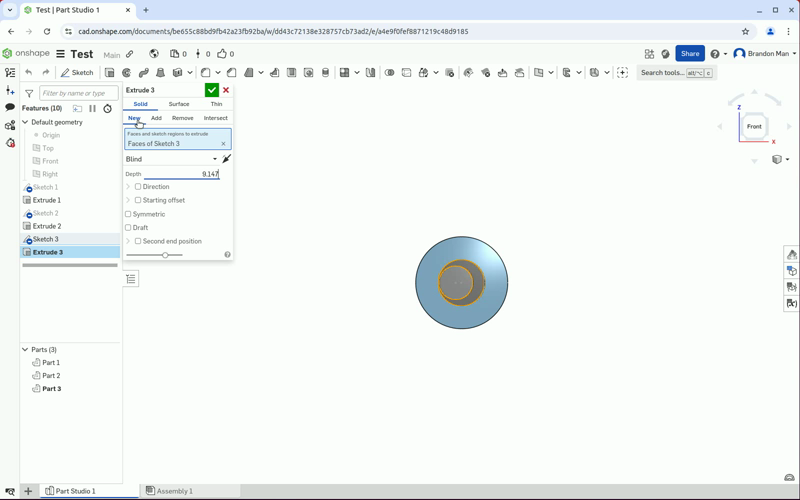
key(enter)
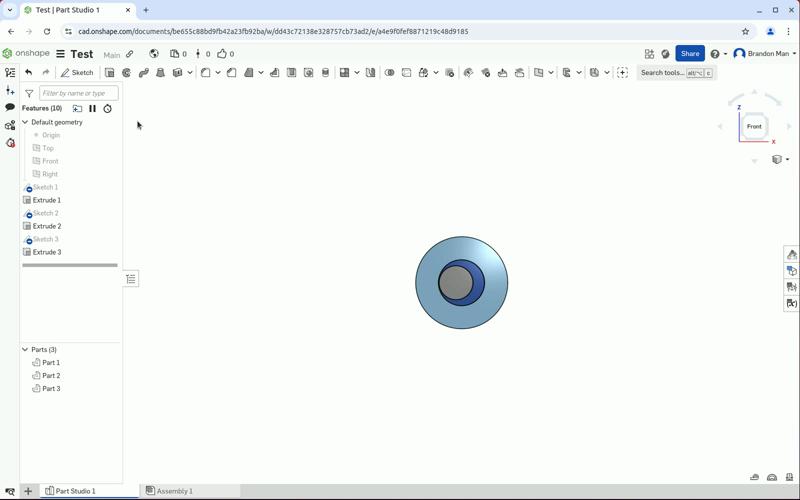
key(shift+h)
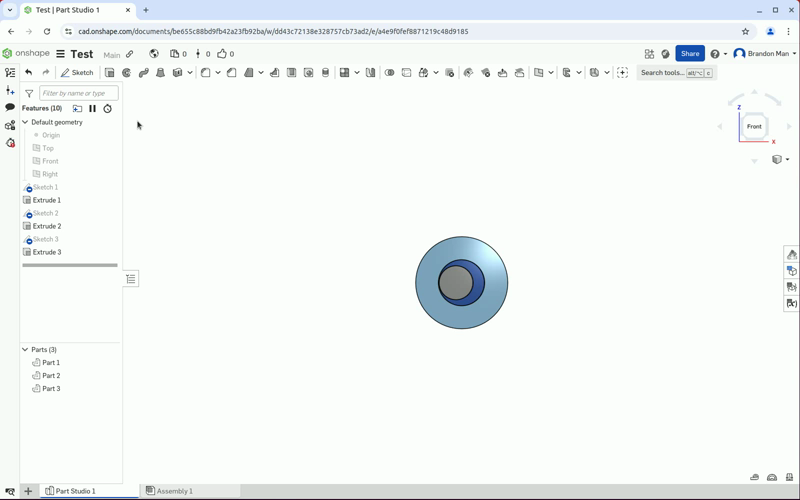
key(shift+h)
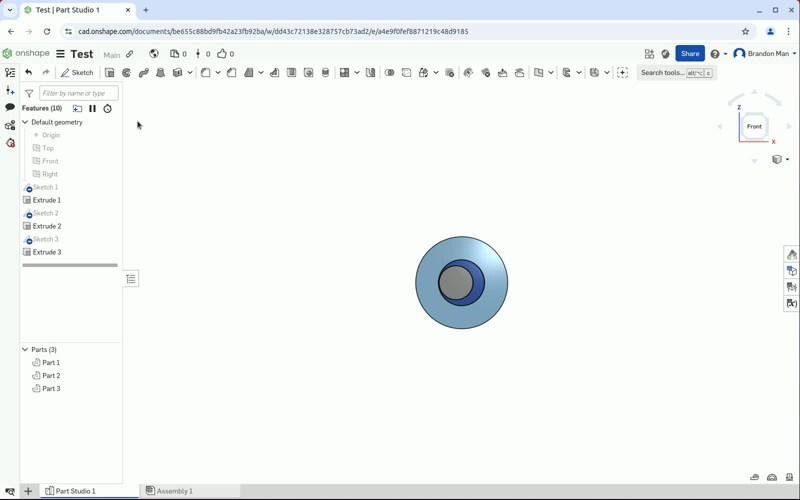
mouse_move(73, 189)
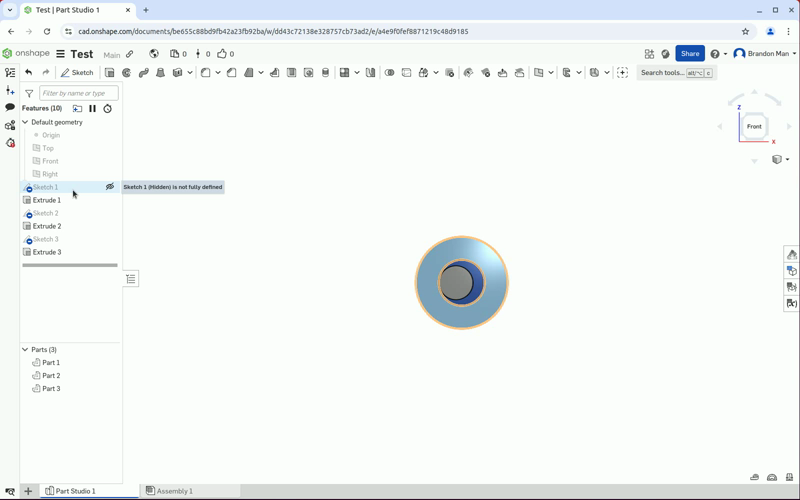
click(73, 189)
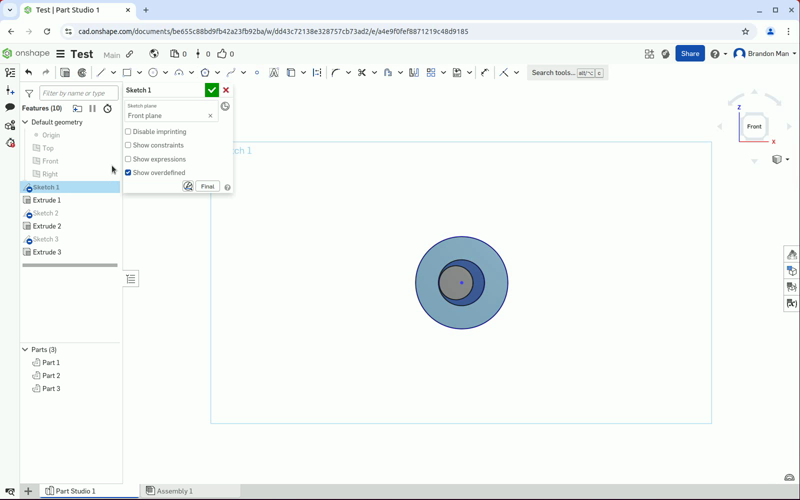
mouse_move(229, 92)
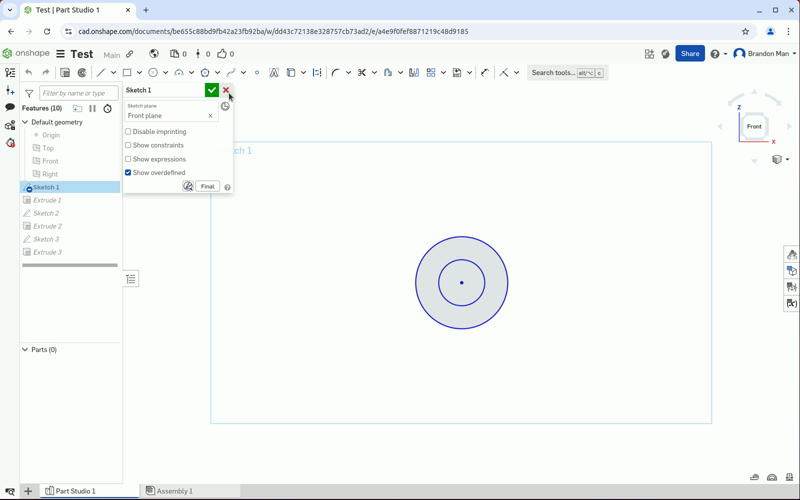
click(229, 92)
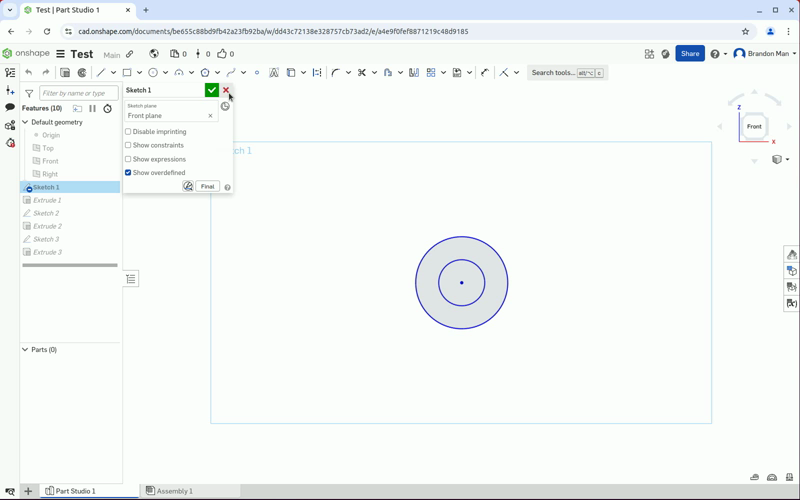
key(shift+s)
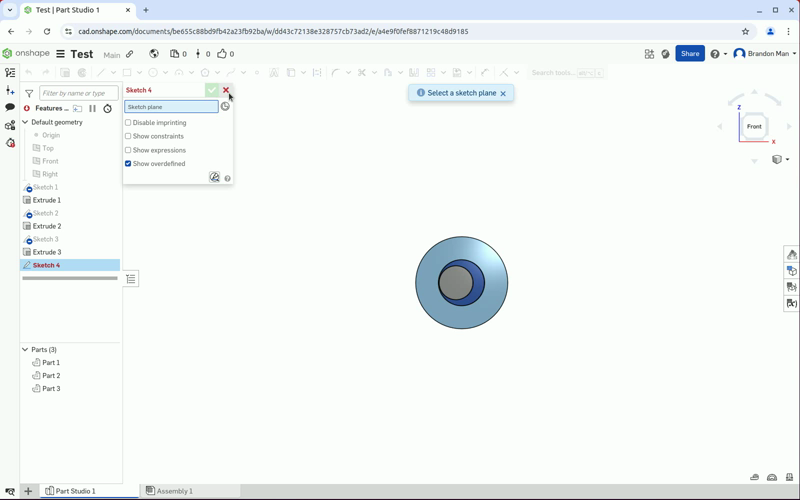
mouse_move(73, 163)
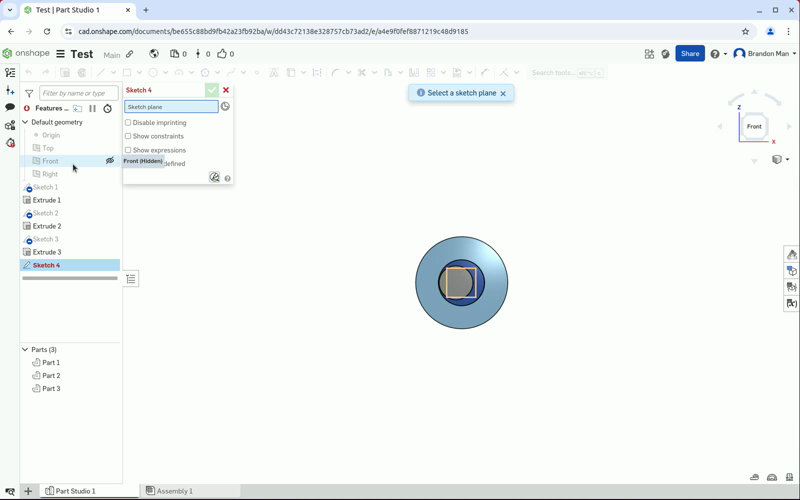
click(73, 163)
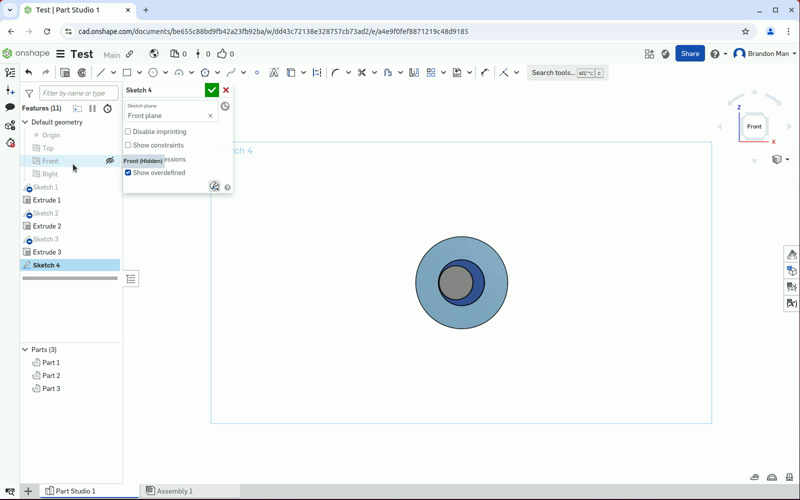
mouse_move(73, 352)
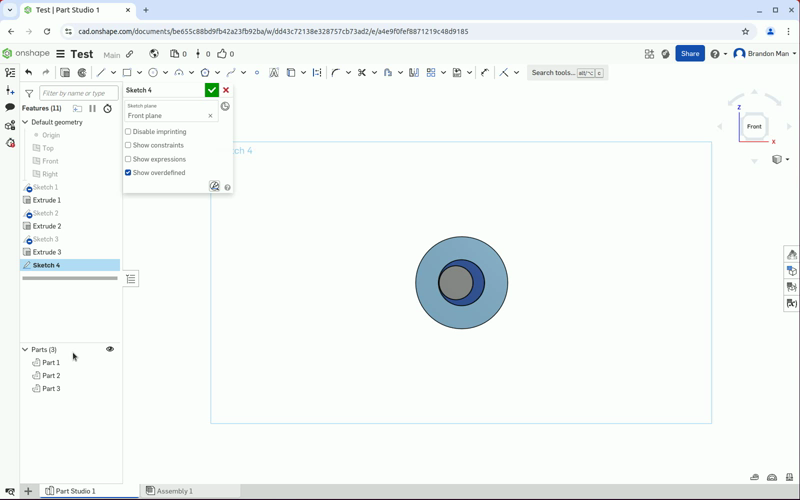
key(y)
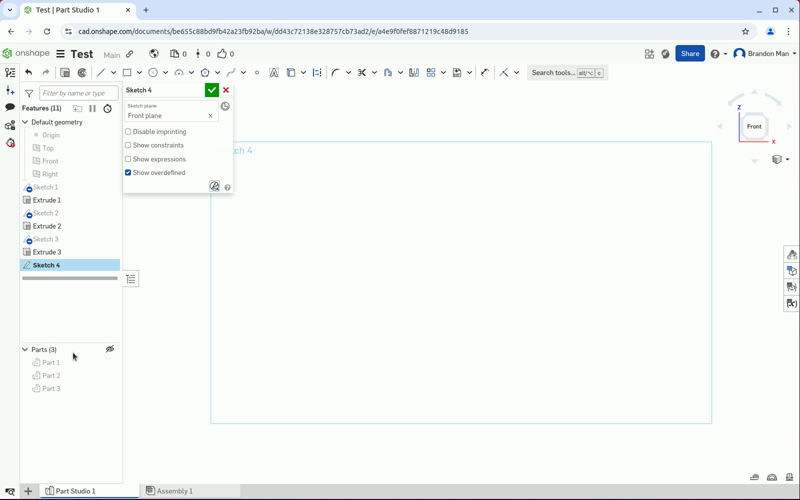
key(c)
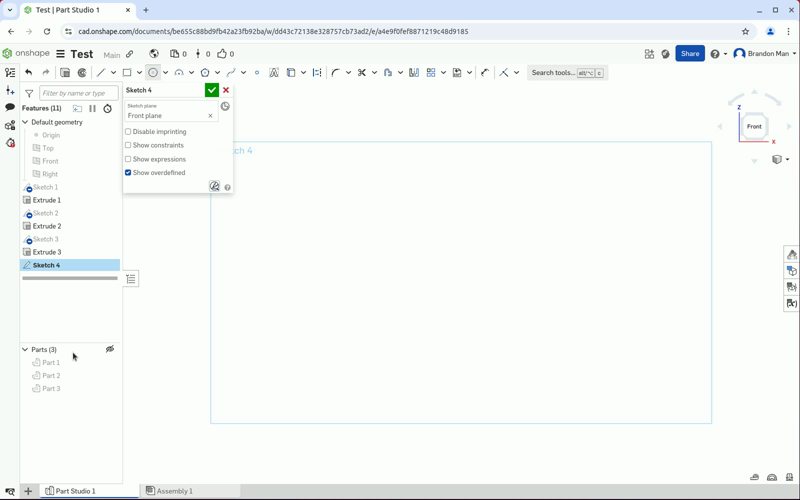
key_down(shift)
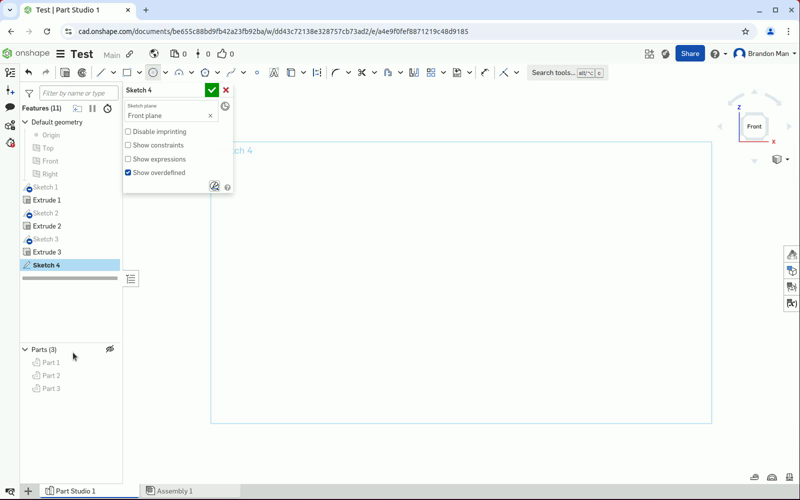
mouse_move(456, 282)
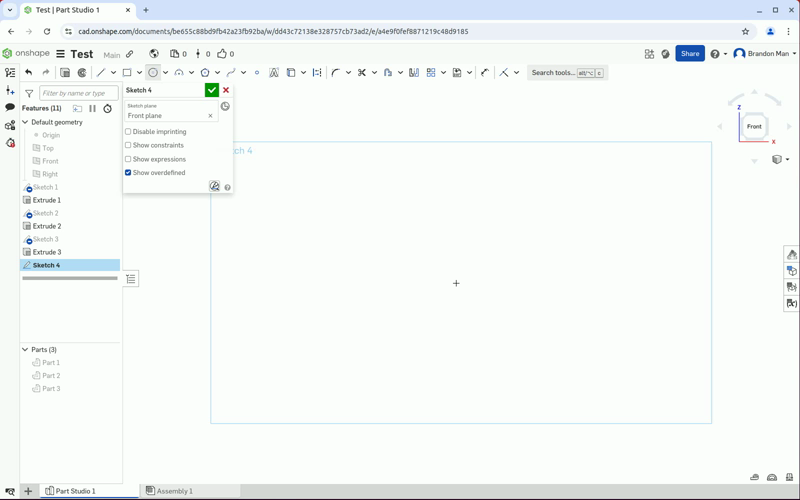
click(456, 282)
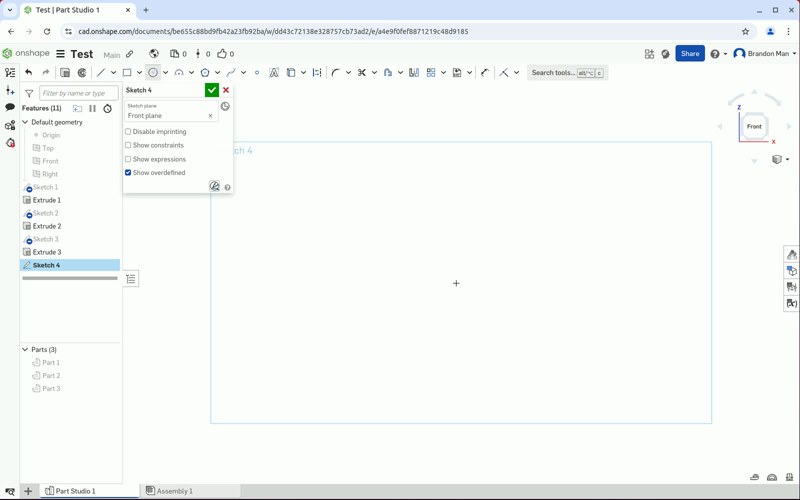
key_up(shift)
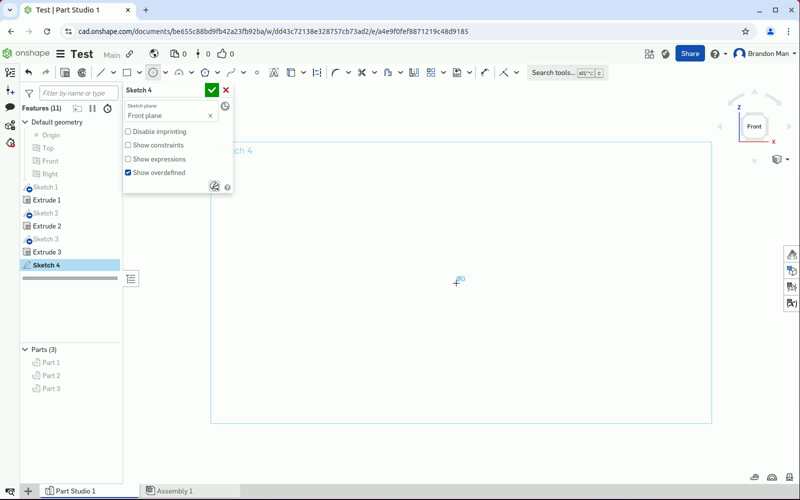
mouse_move(473, 282)
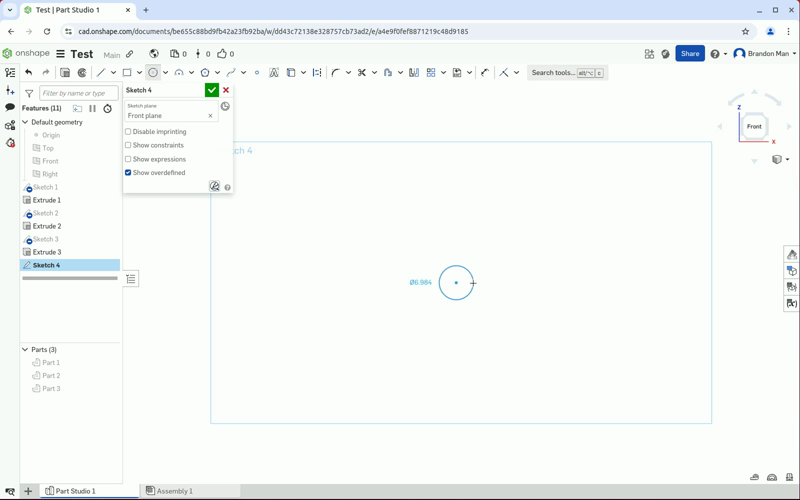
click(473, 282)
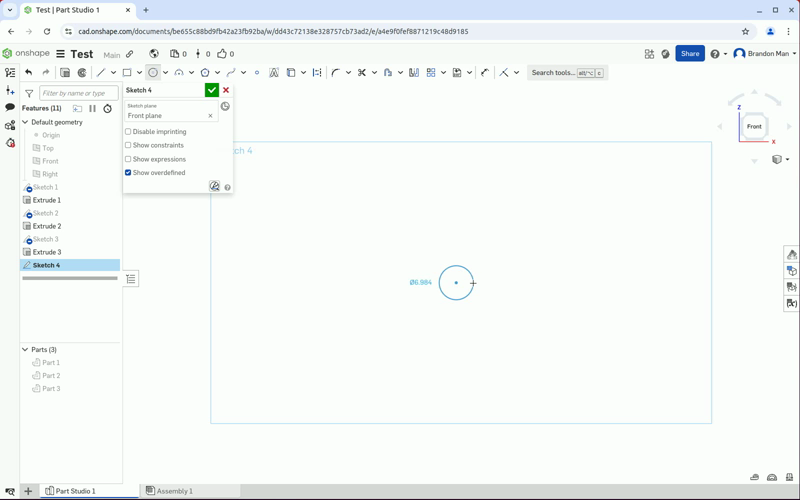
key(esc)
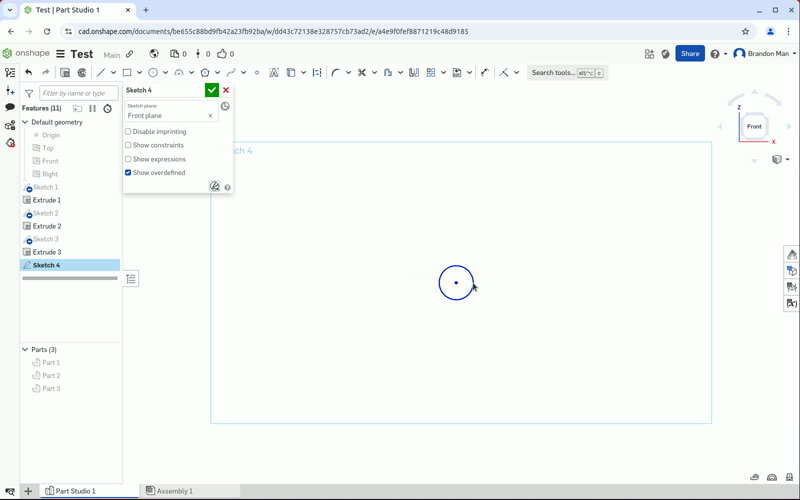
mouse_move(453, 279)
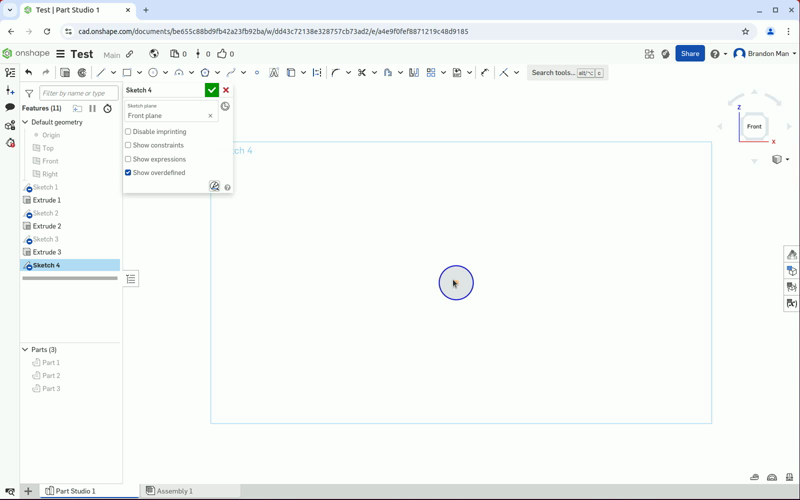
scroll(6)
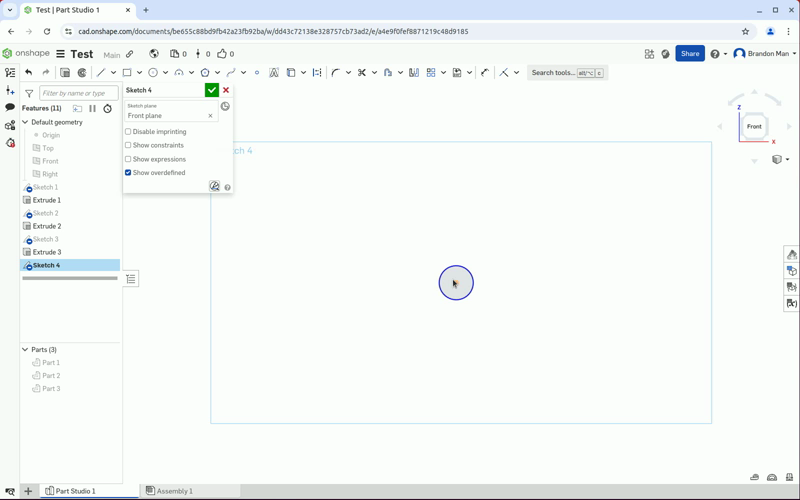
scroll(6)
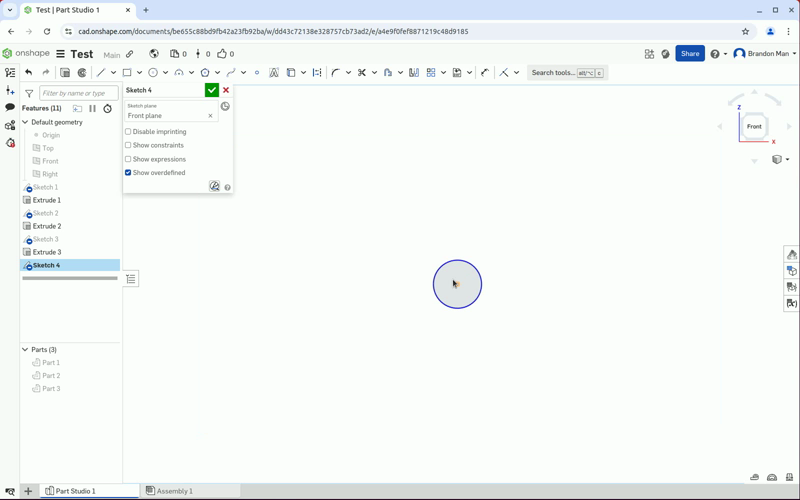
scroll(6)
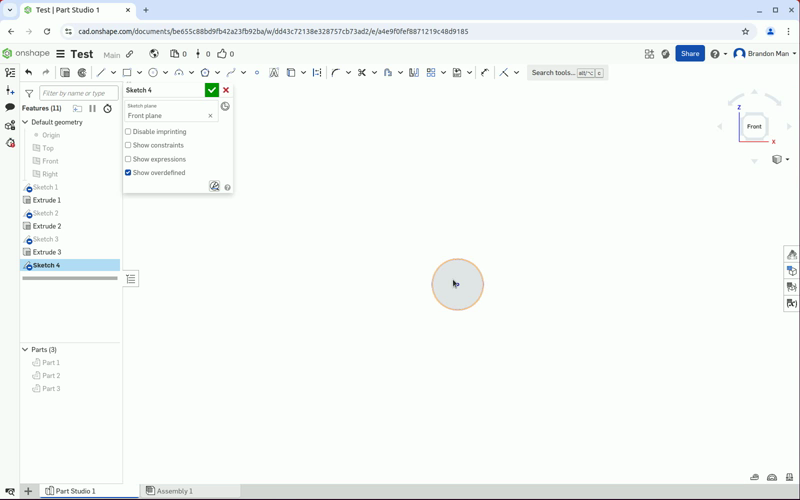
scroll(6)
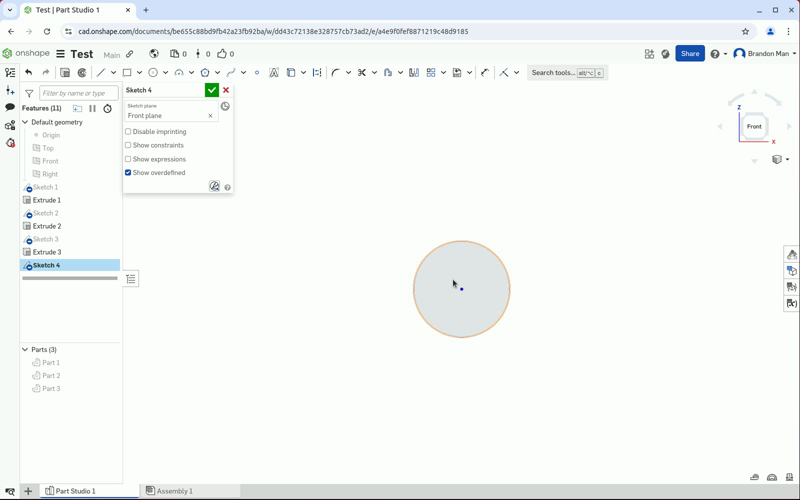
scroll(6)
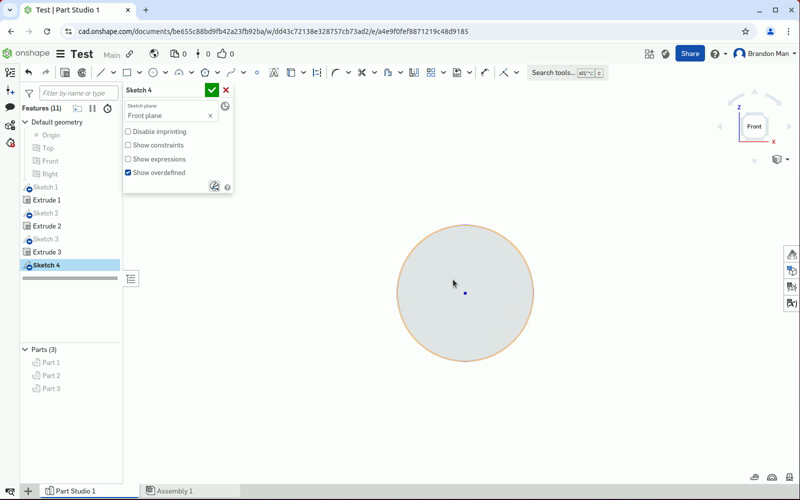
scroll(6)
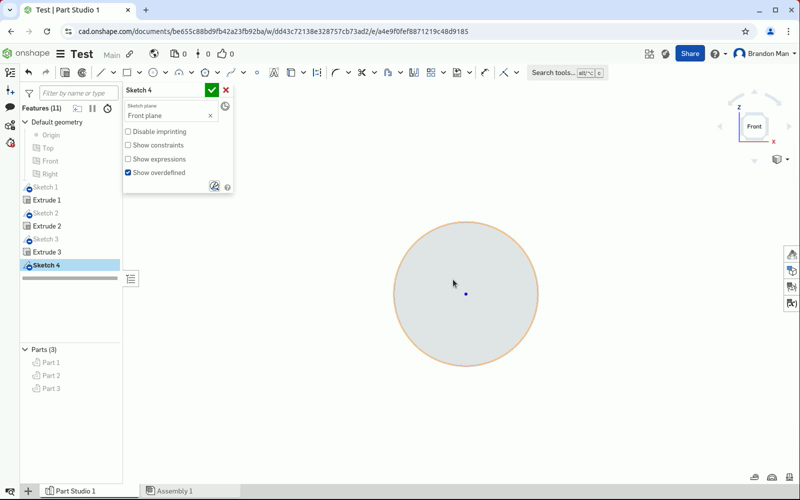
scroll(6)
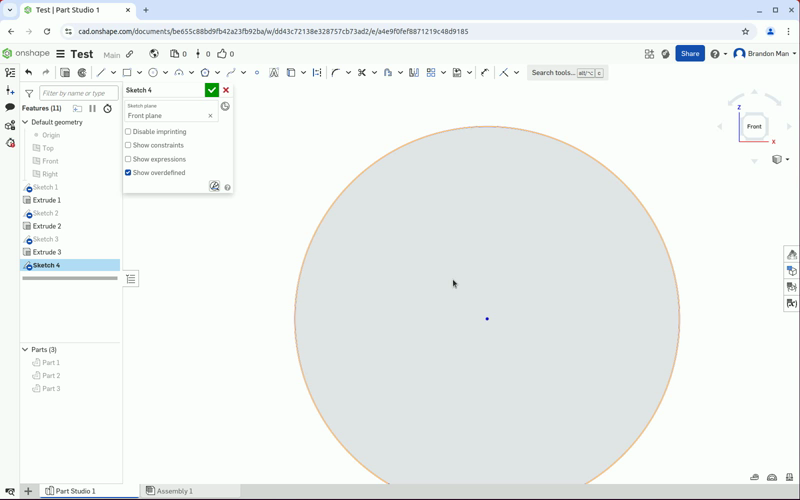
click(453, 279)
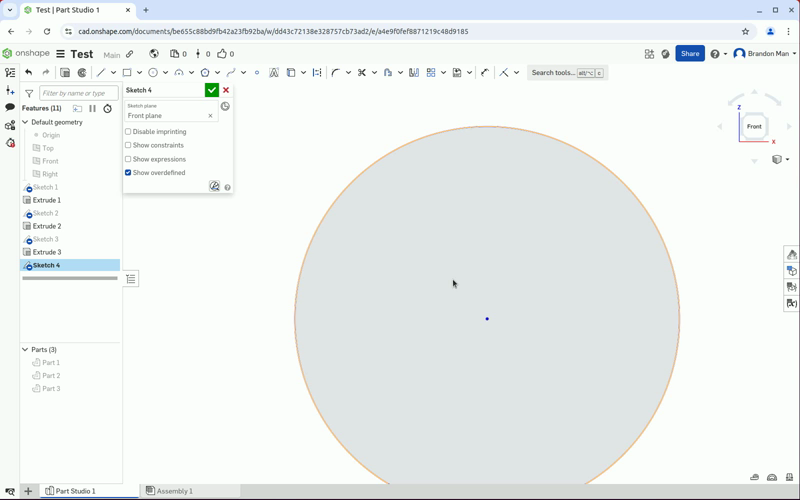
scroll(-6)
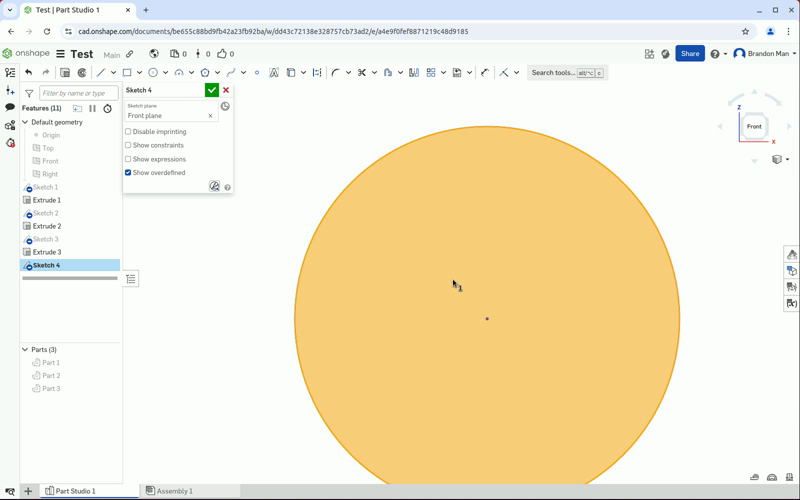
scroll(-6)
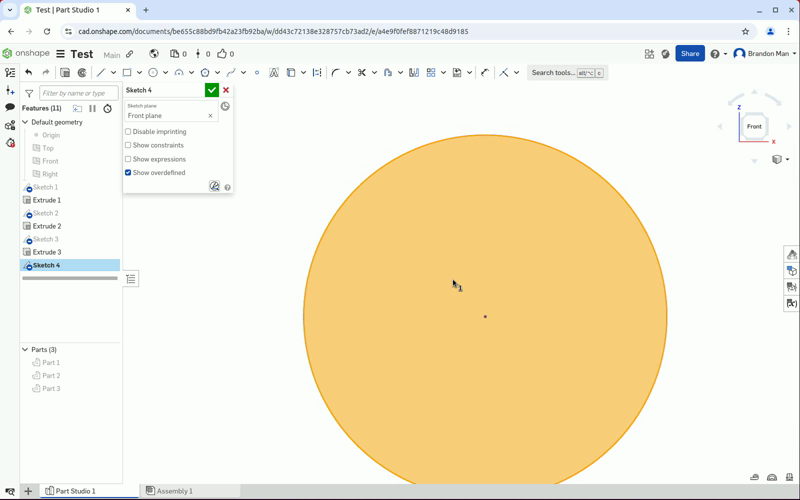
scroll(-6)
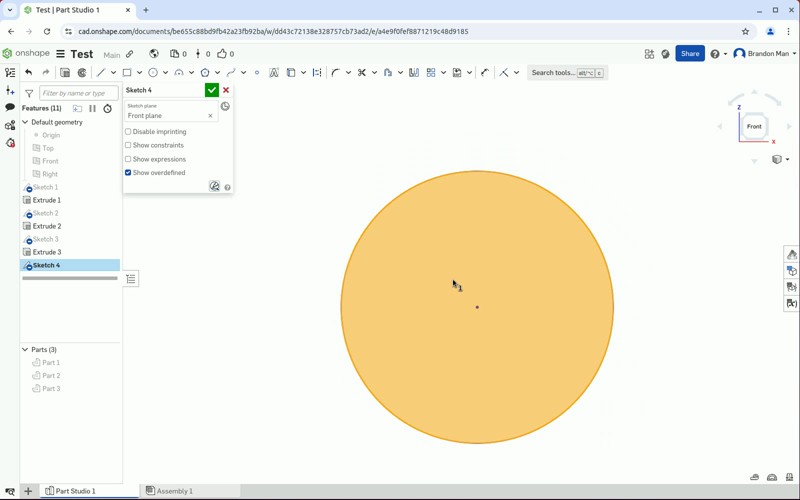
scroll(-6)
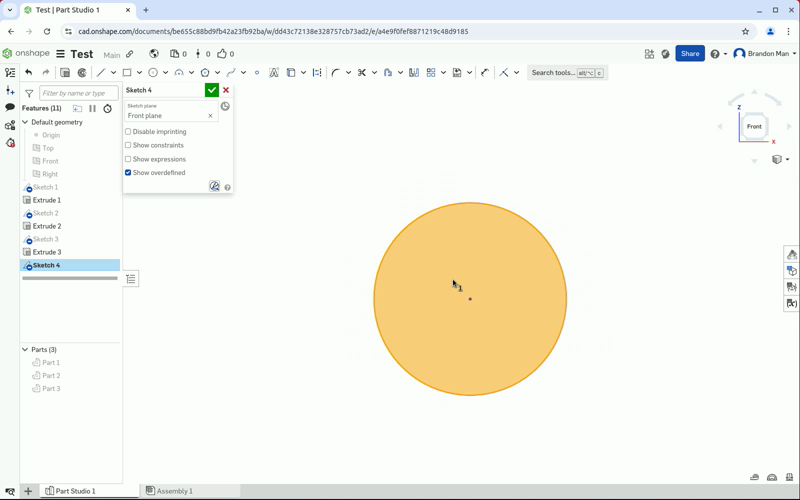
scroll(-6)
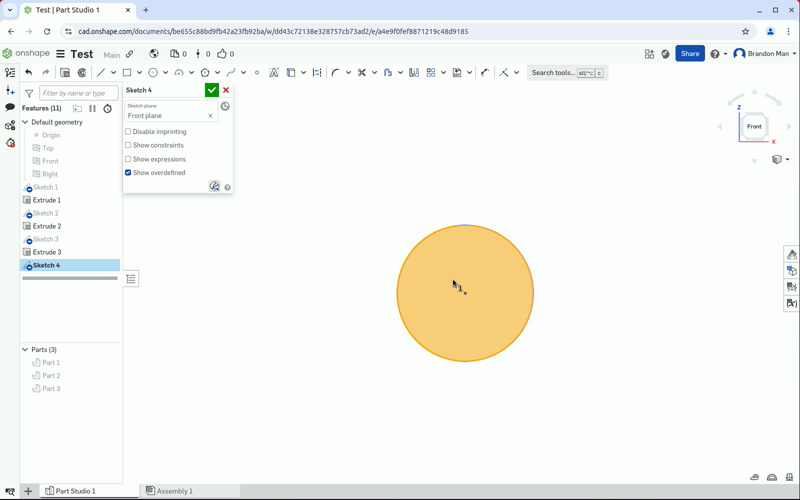
scroll(-6)
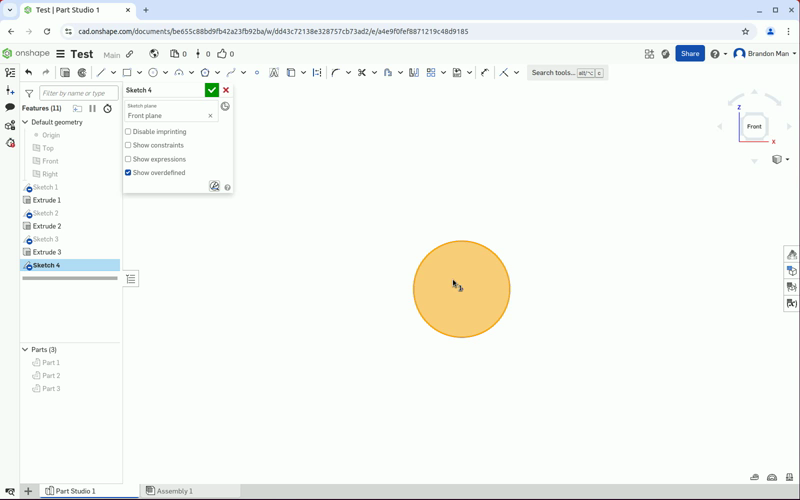
scroll(-6)
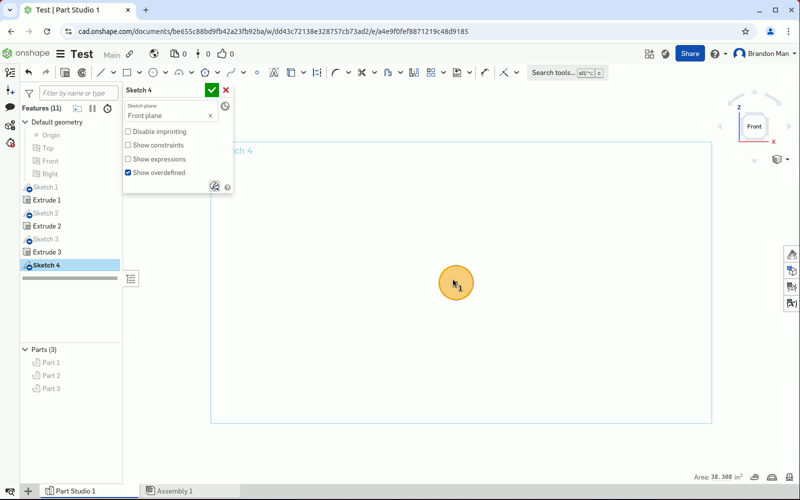
mouse_move(73, 352)
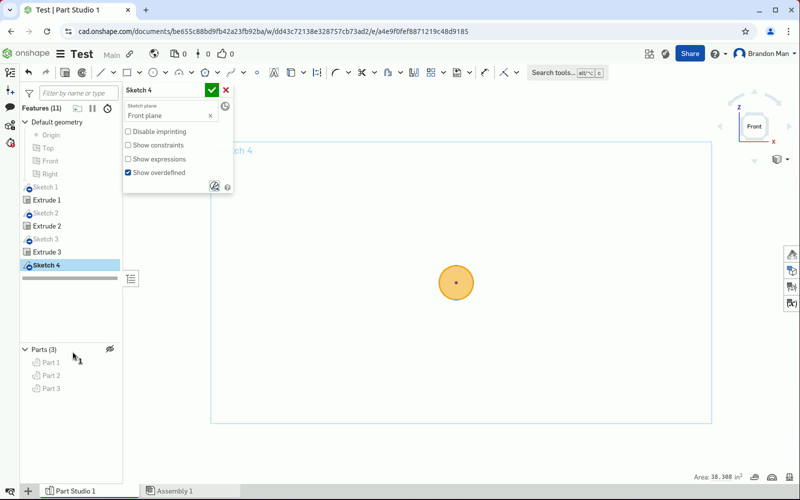
key(shift+y)
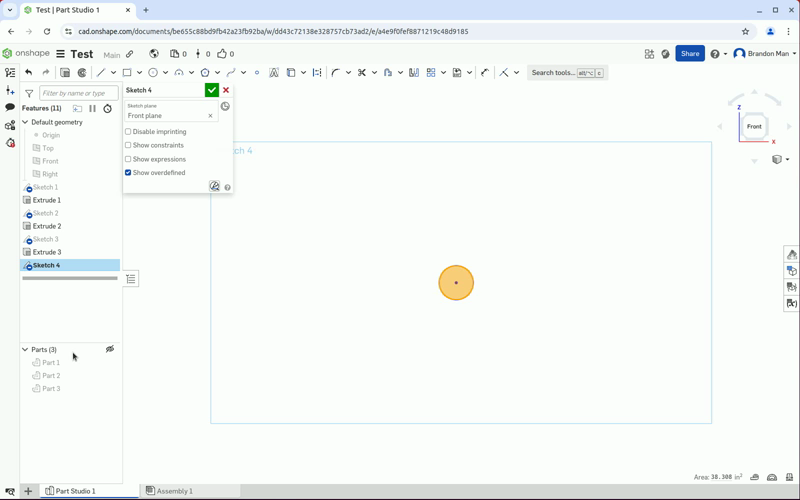
key(shift+e)
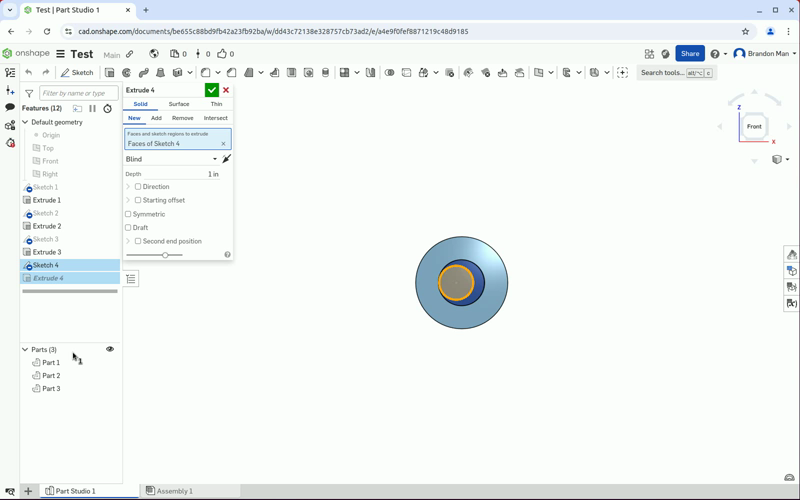
mouse_move(143, 106)
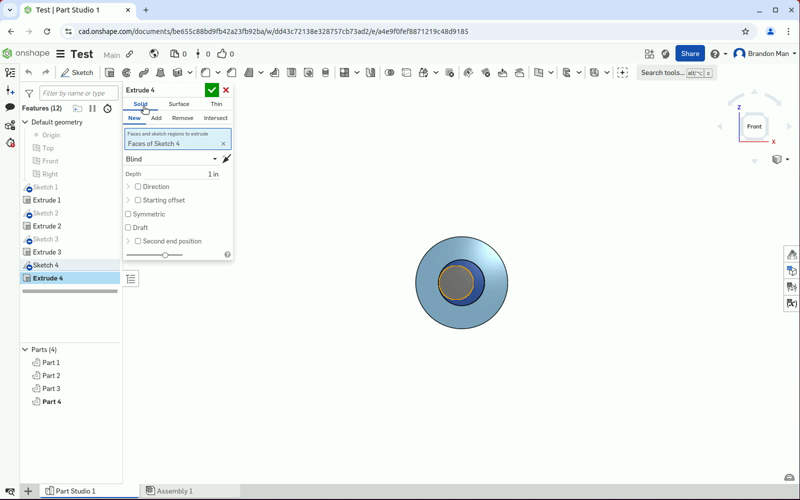
click(143, 106)
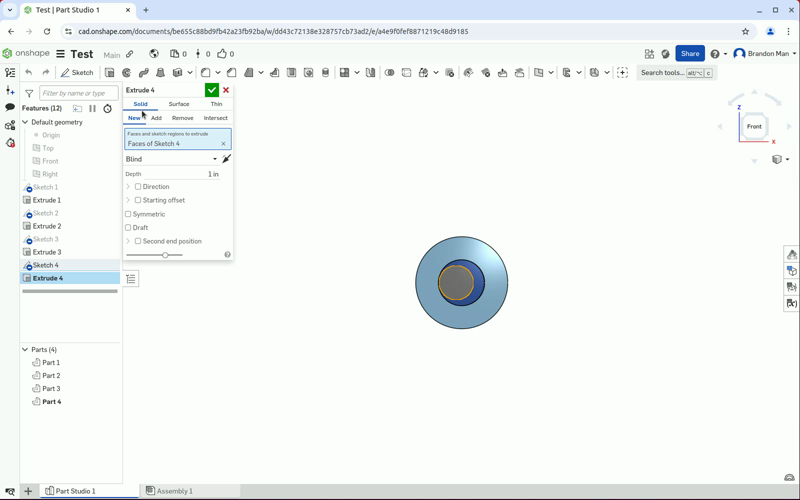
mouse_move(137, 120)
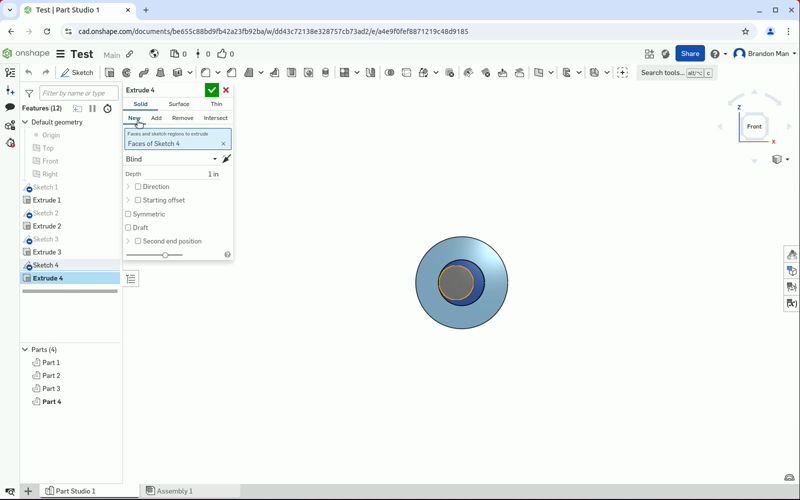
click(137, 120)
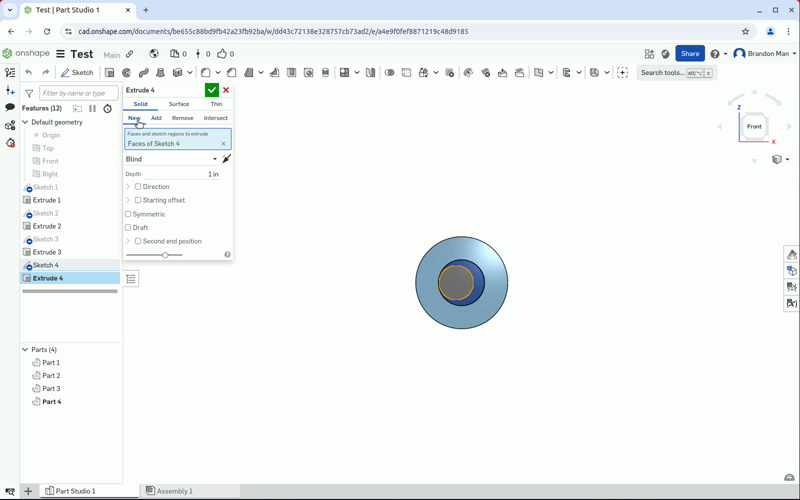
key(tab, 4)
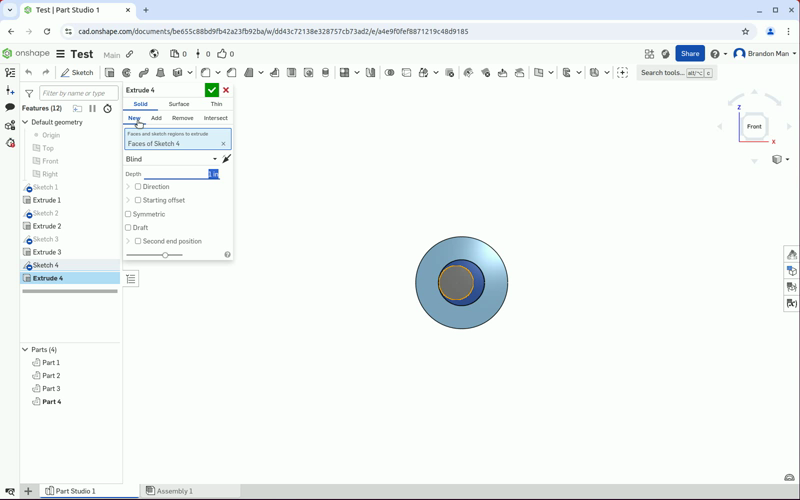
text(13.961)
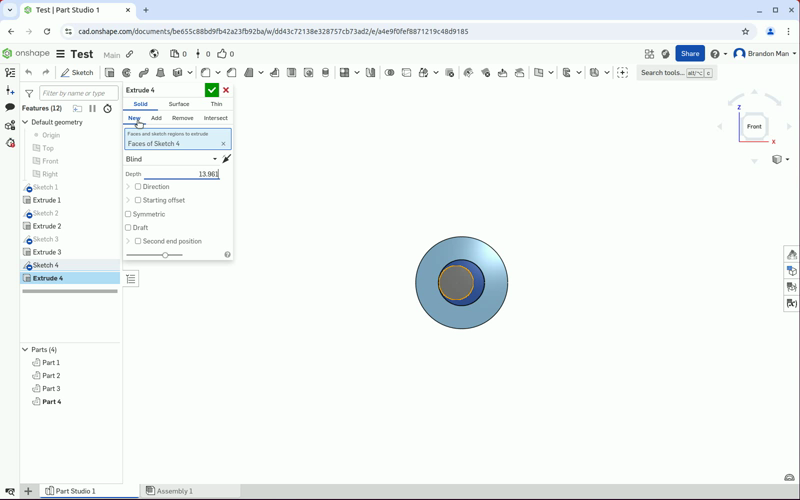
key(enter)
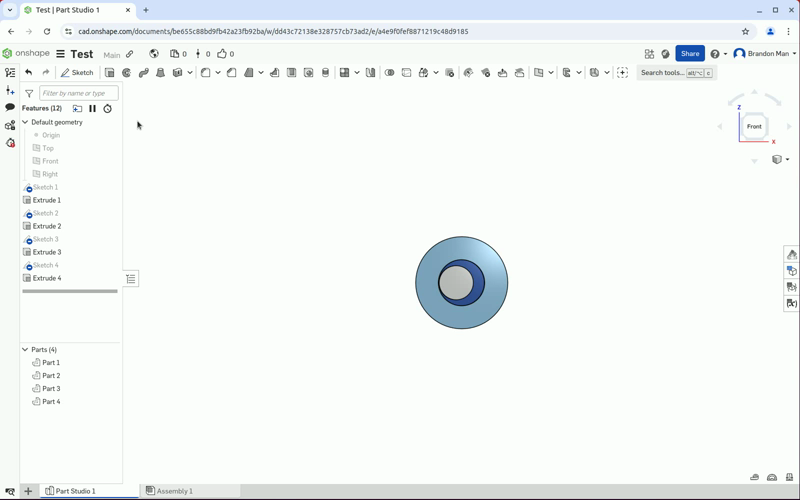
key(shift+h)
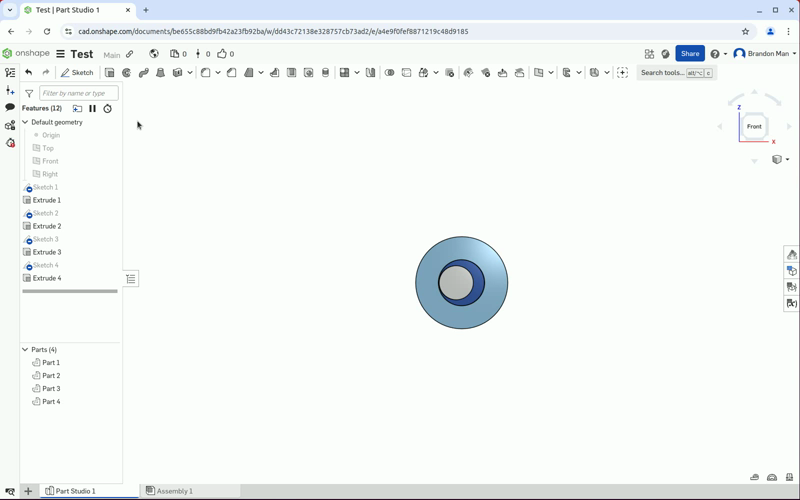
key(shift+h)
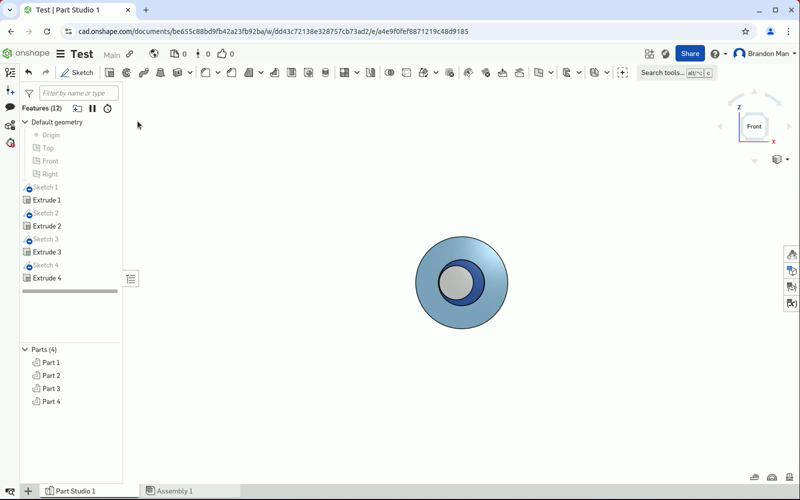
mouse_move(73, 189)
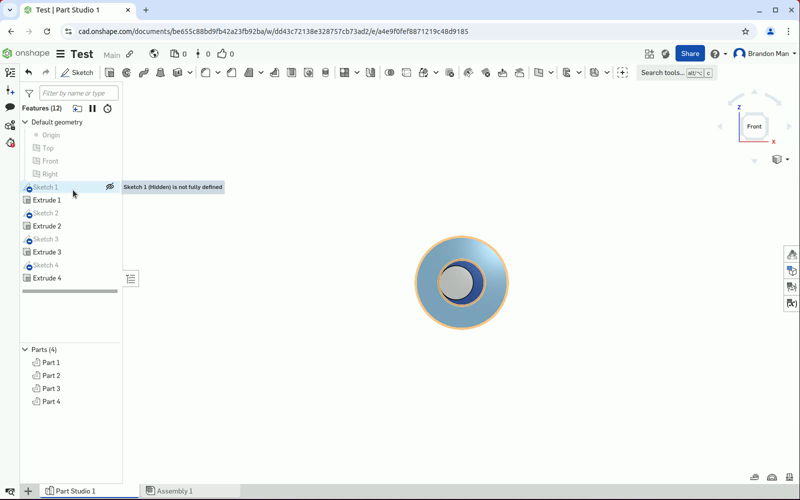
click(73, 189)
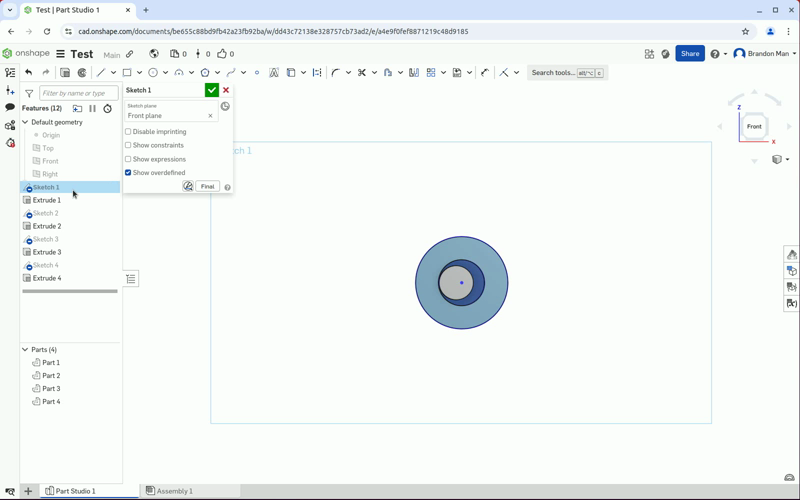
mouse_move(229, 92)
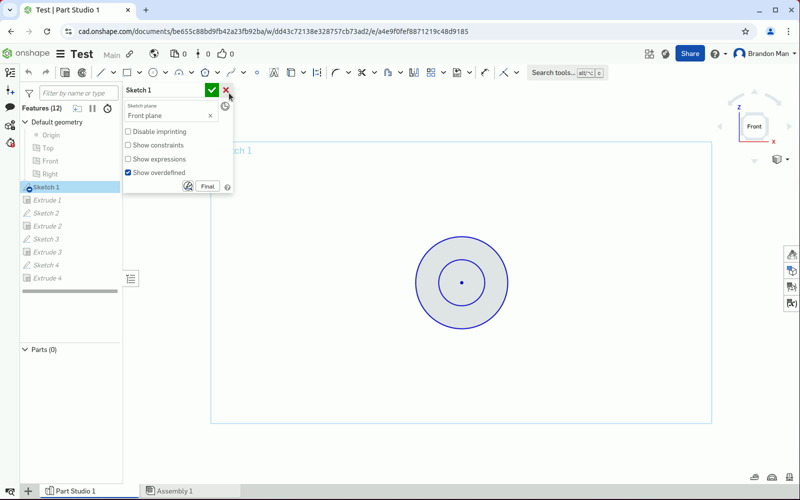
click(229, 92)
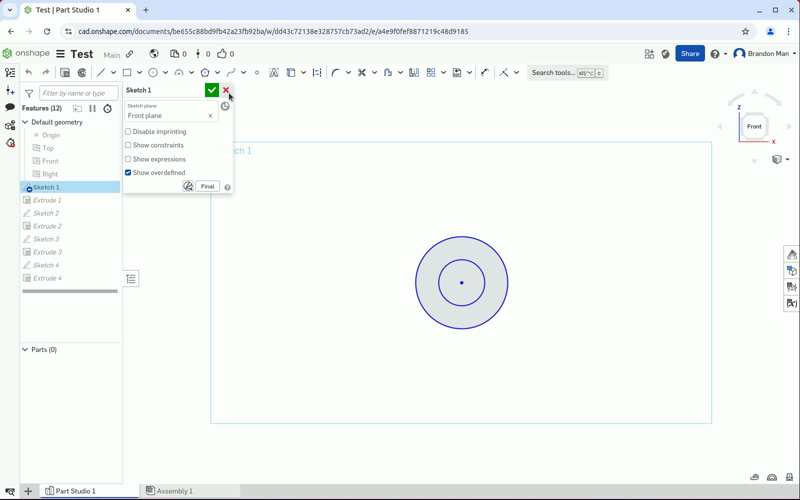
key(shift+s)
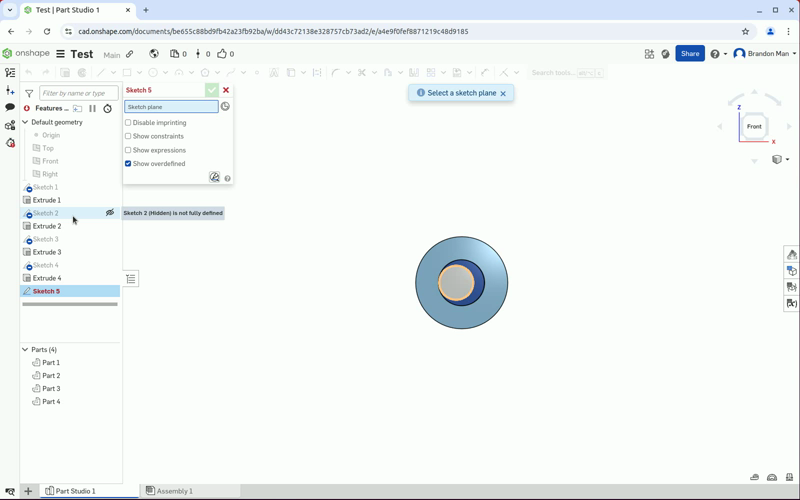
scroll(3)
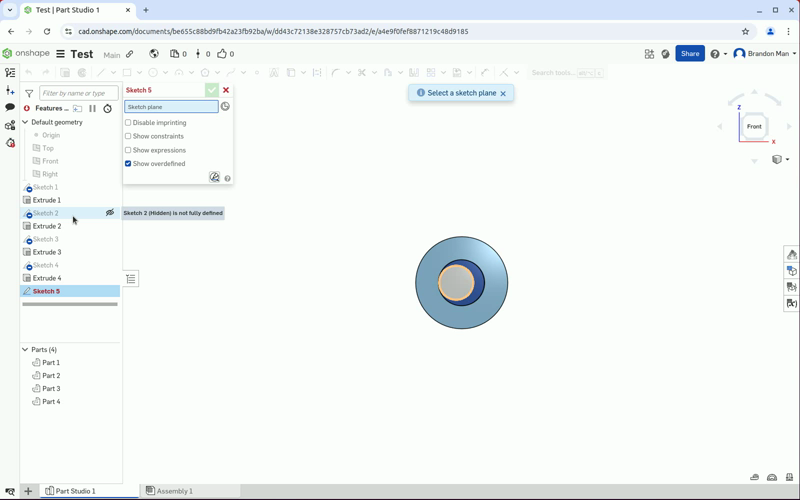
mouse_move(73, 163)
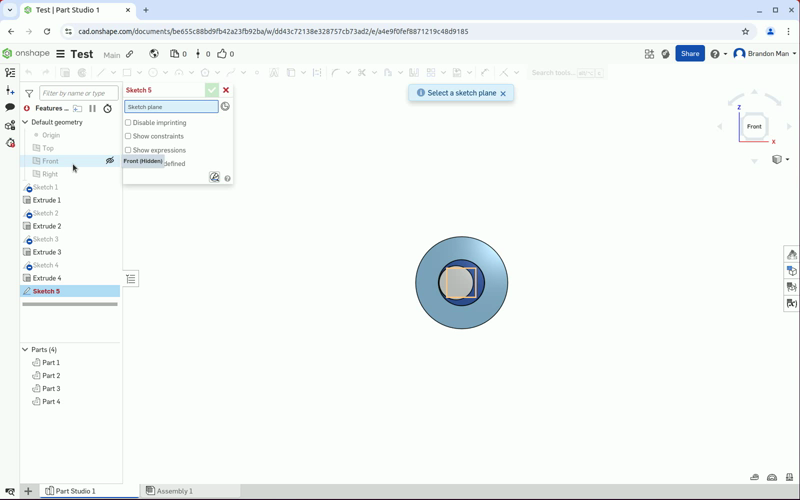
click(73, 163)
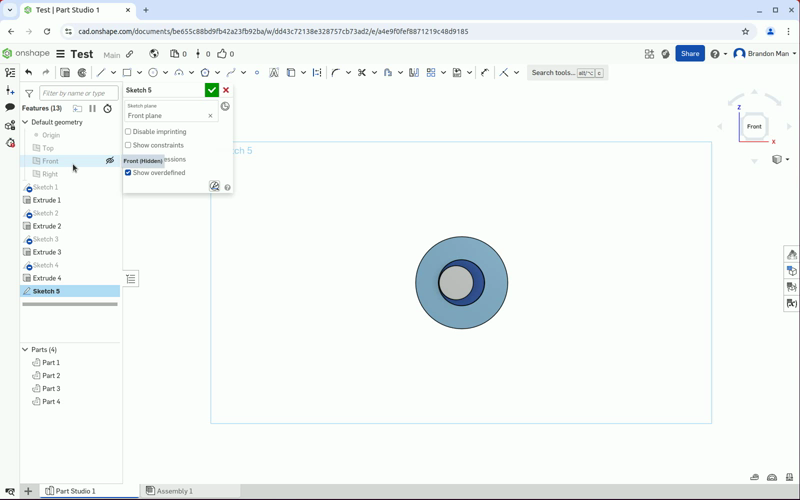
mouse_move(73, 352)
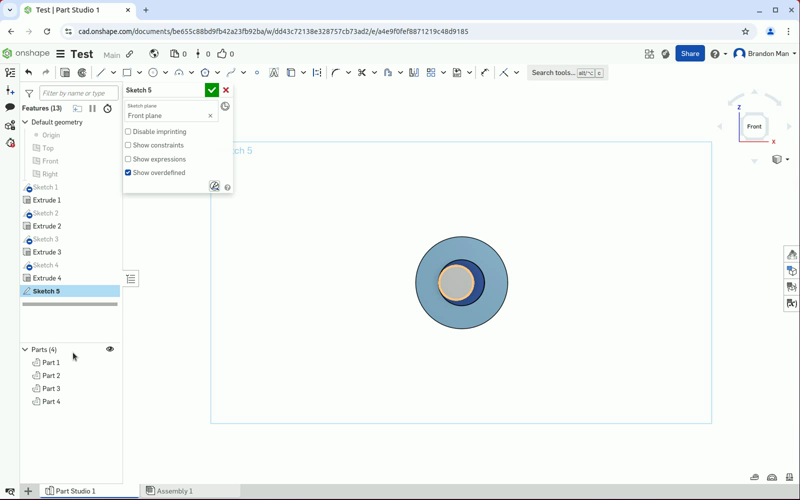
key(y)
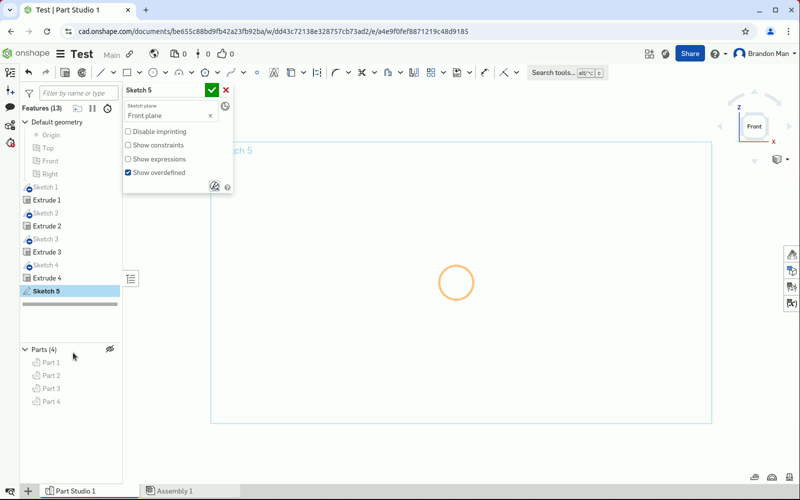
key(c)
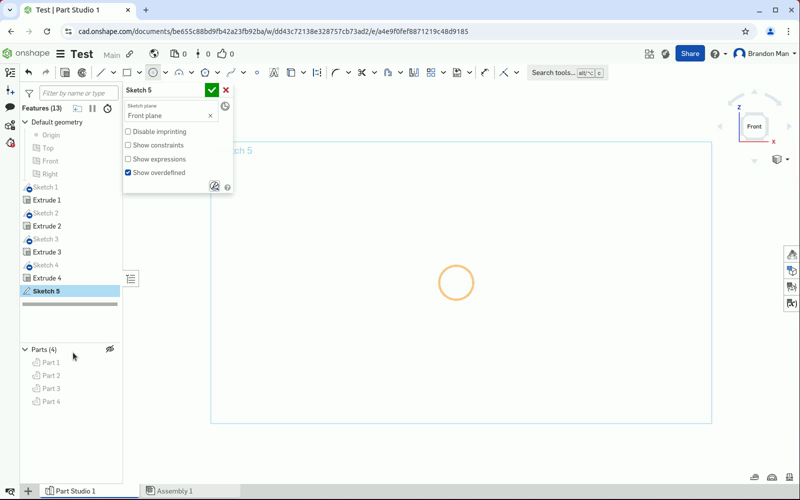
key_down(shift)
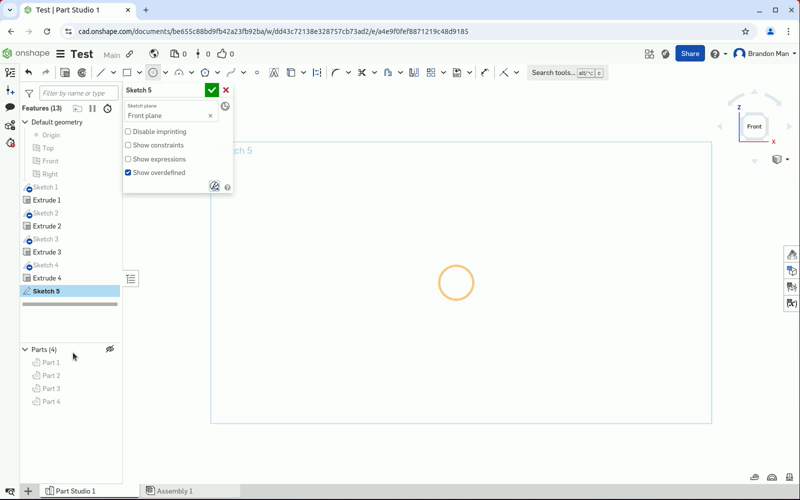
mouse_move(461, 282)
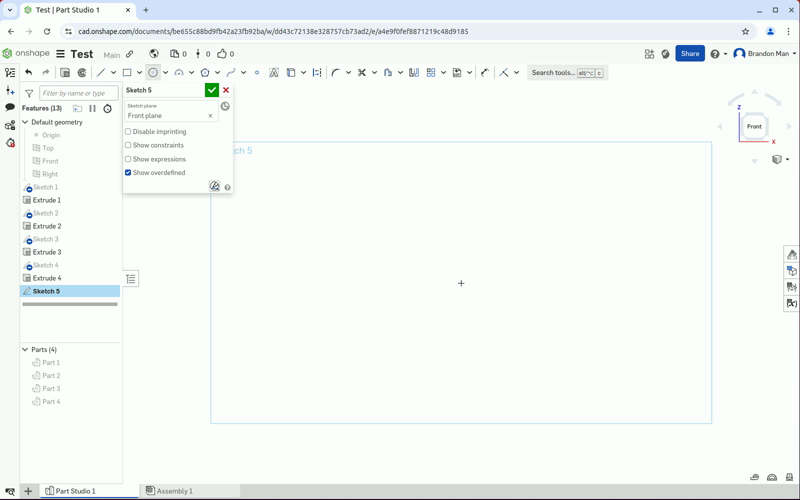
click(461, 282)
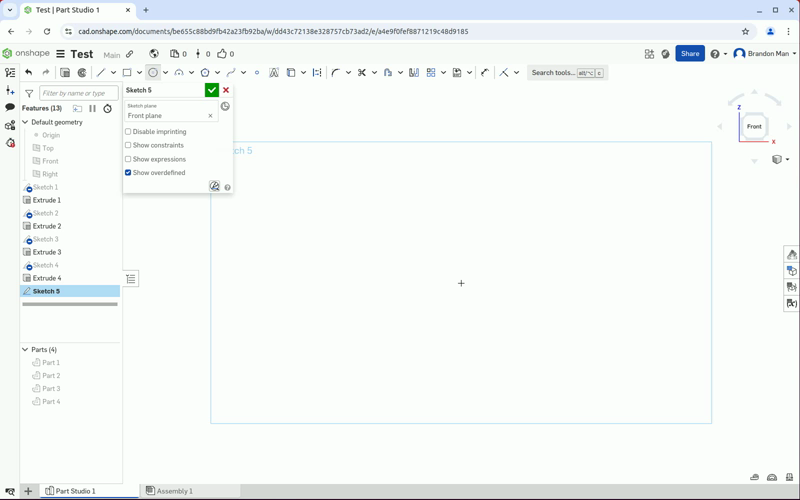
key_up(shift)
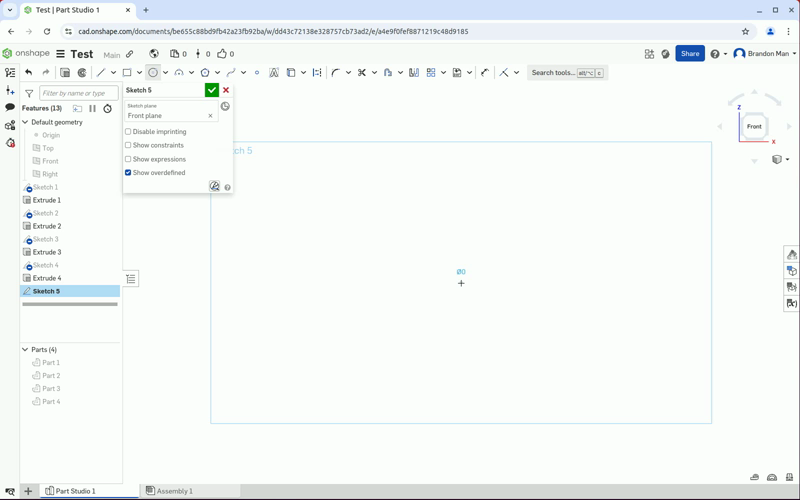
mouse_move(484, 282)
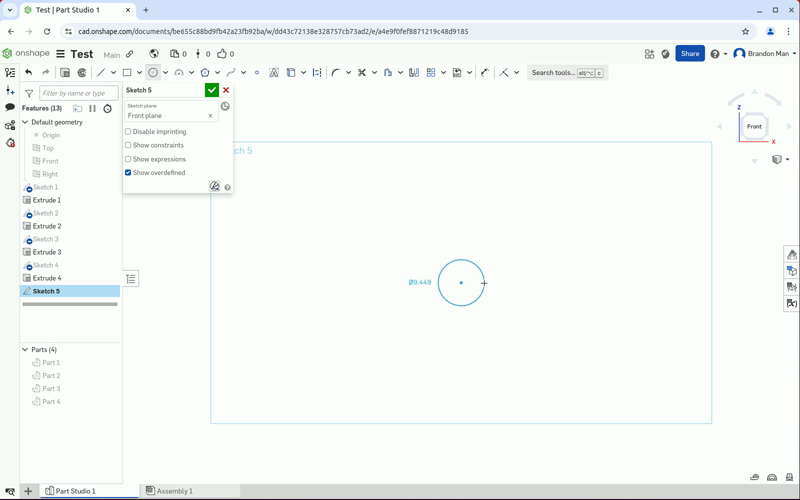
click(484, 282)
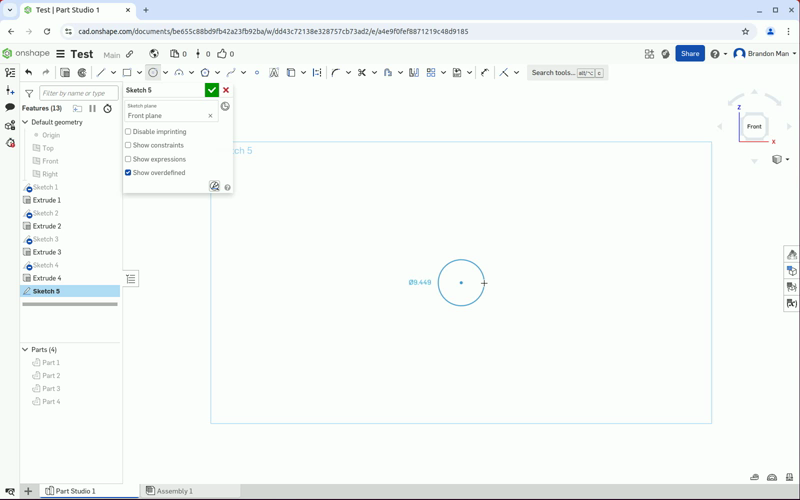
key(esc)
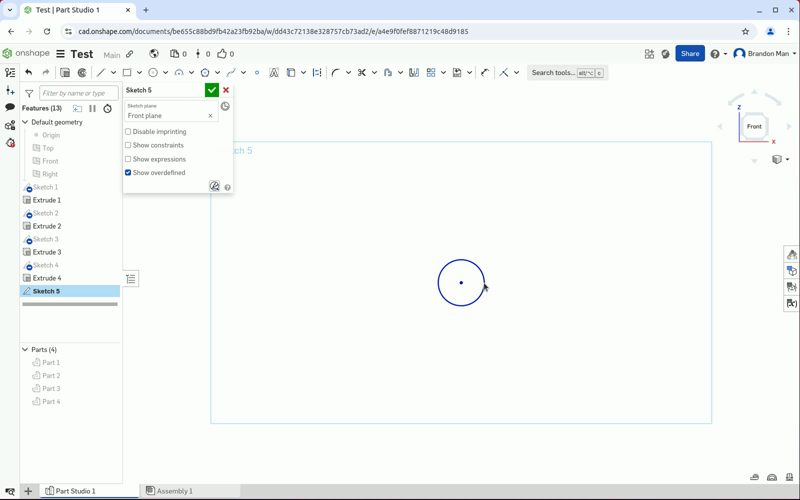
key(c)
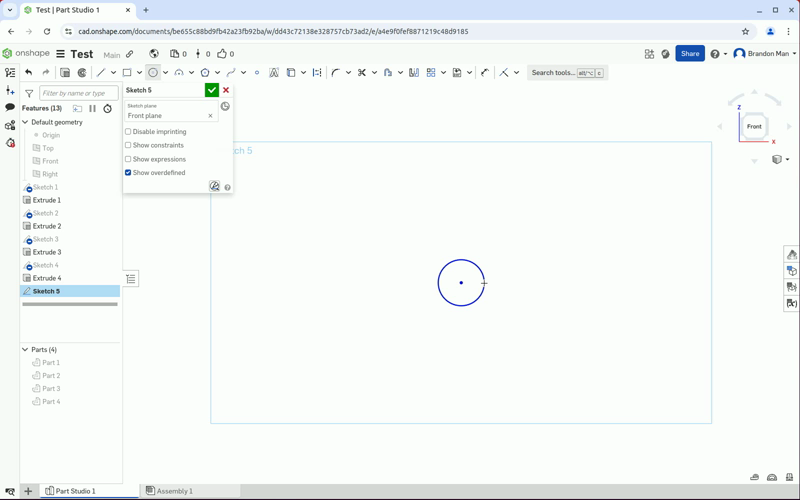
key_down(shift)
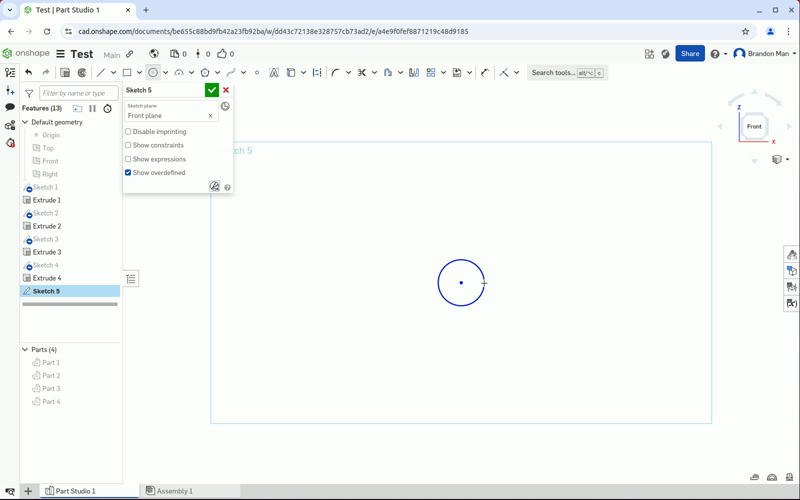
mouse_move(455, 282)
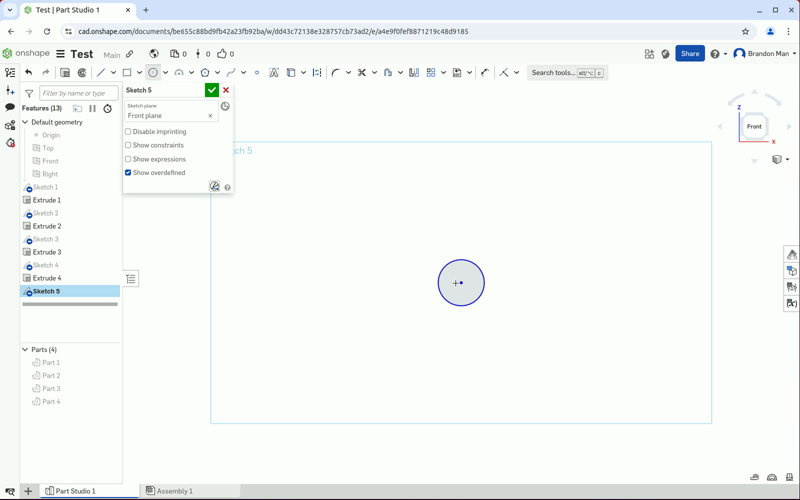
click(455, 282)
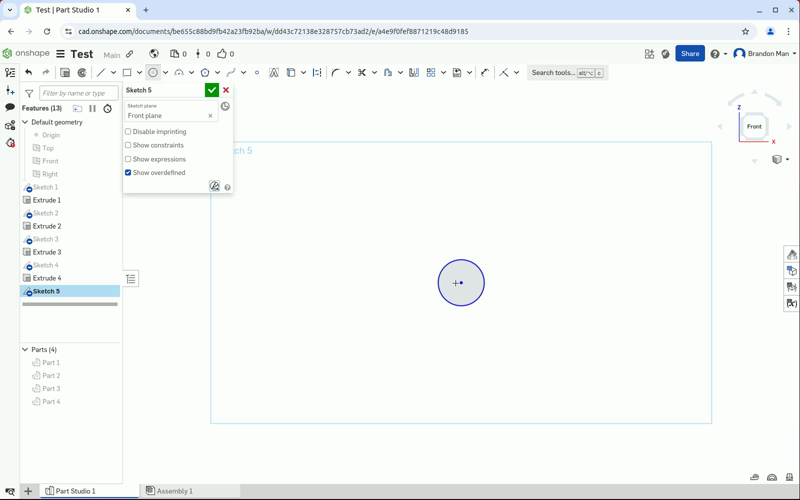
key_up(shift)
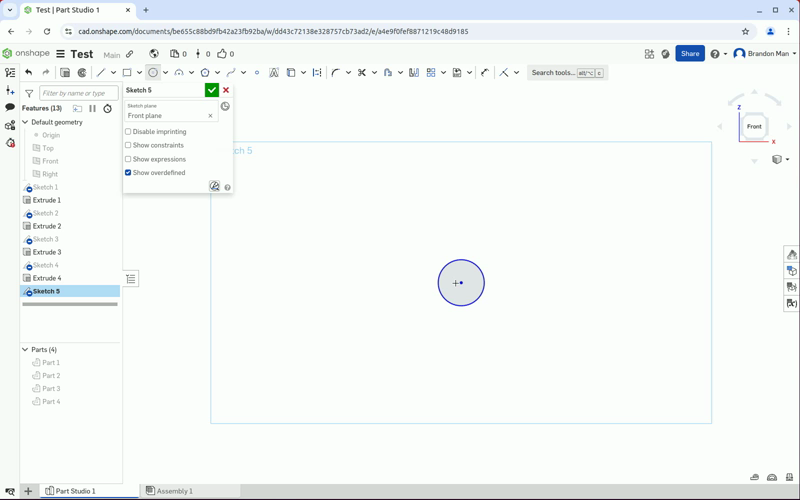
mouse_move(472, 282)
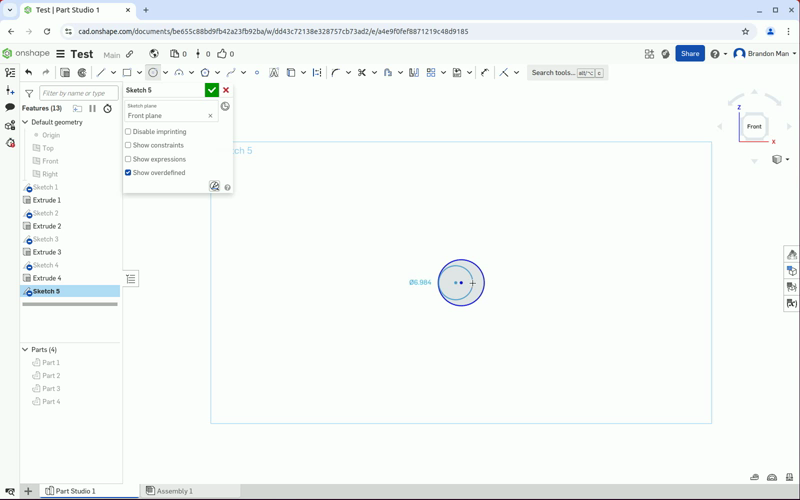
click(472, 282)
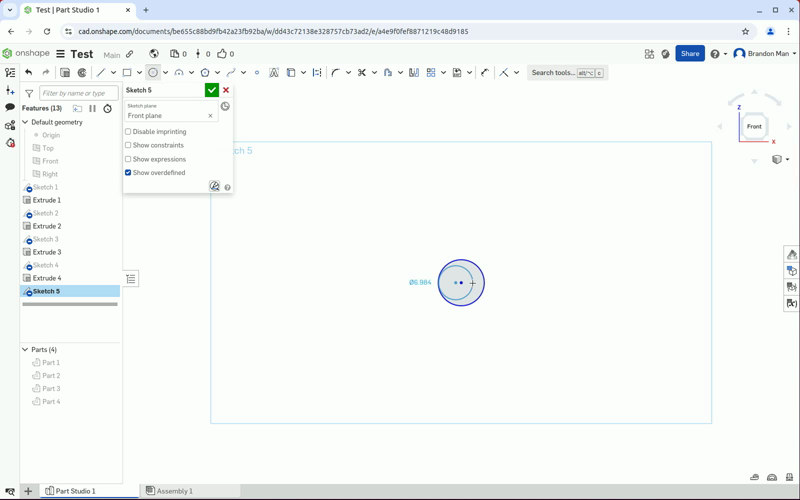
key(esc)
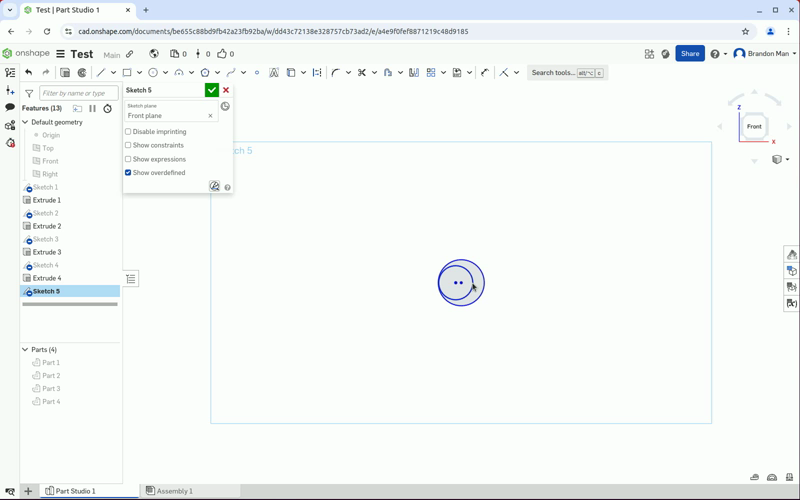
mouse_move(474, 273)
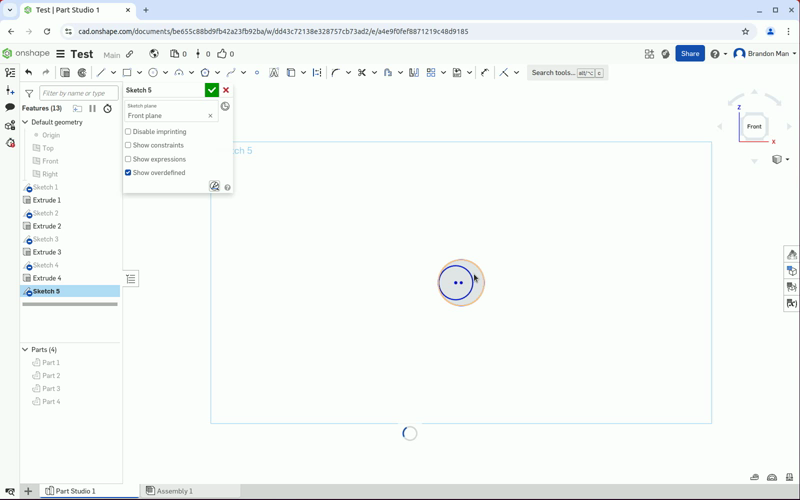
scroll(6)
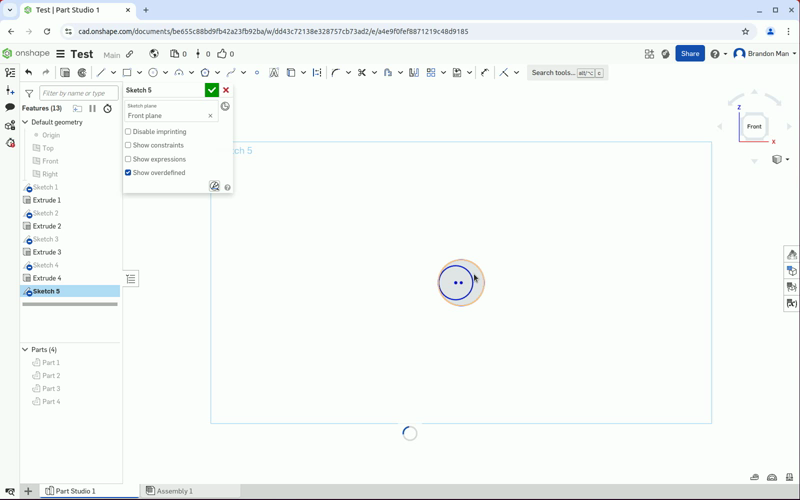
scroll(6)
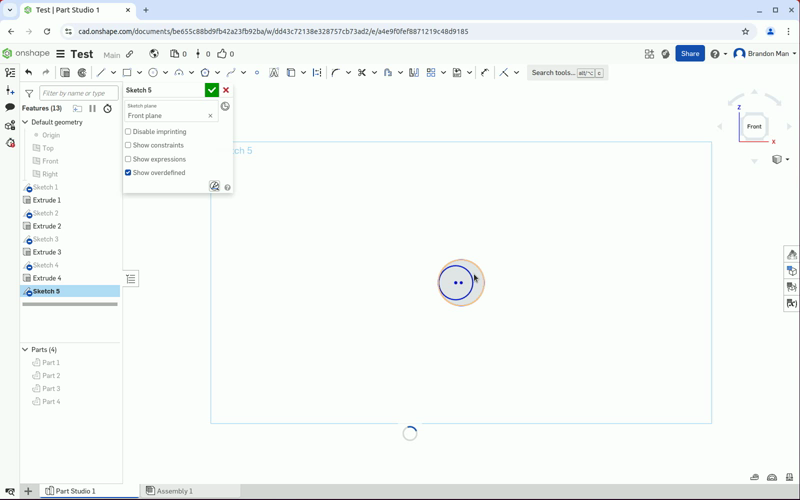
scroll(6)
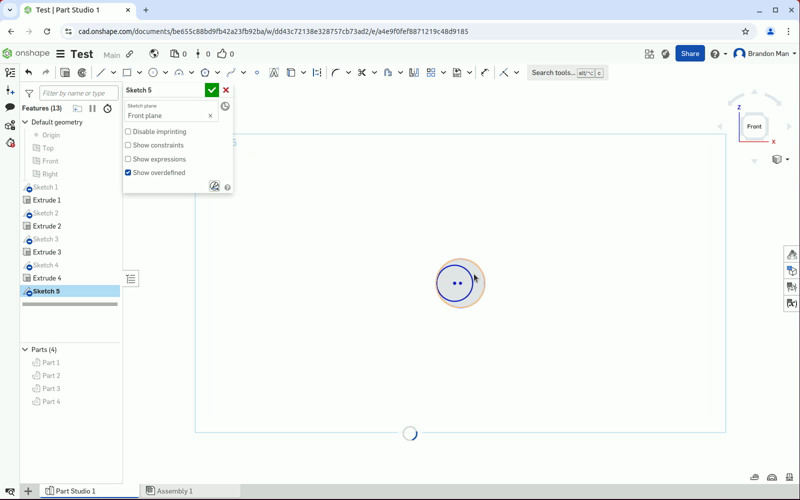
scroll(6)
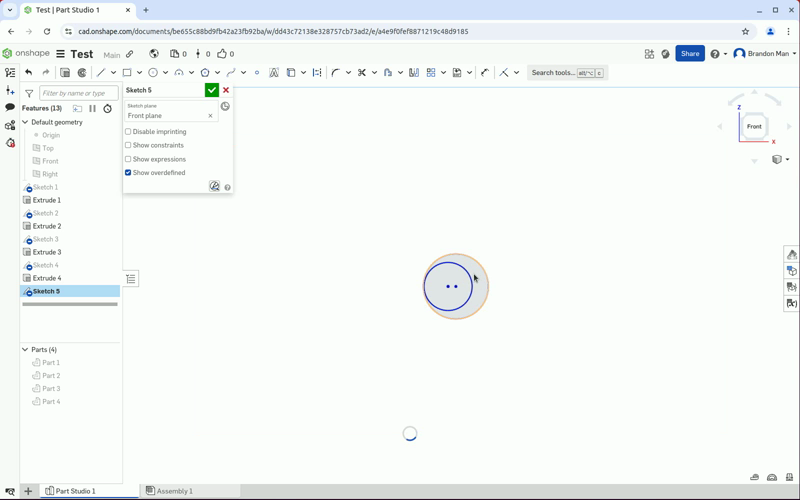
scroll(6)
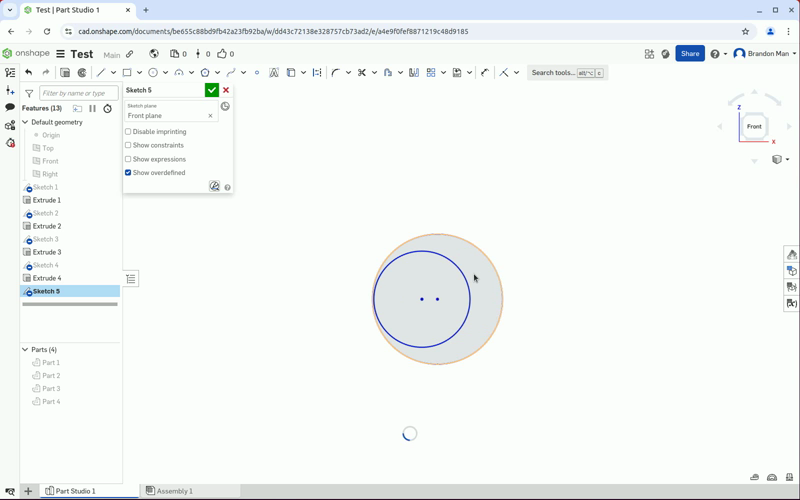
scroll(6)
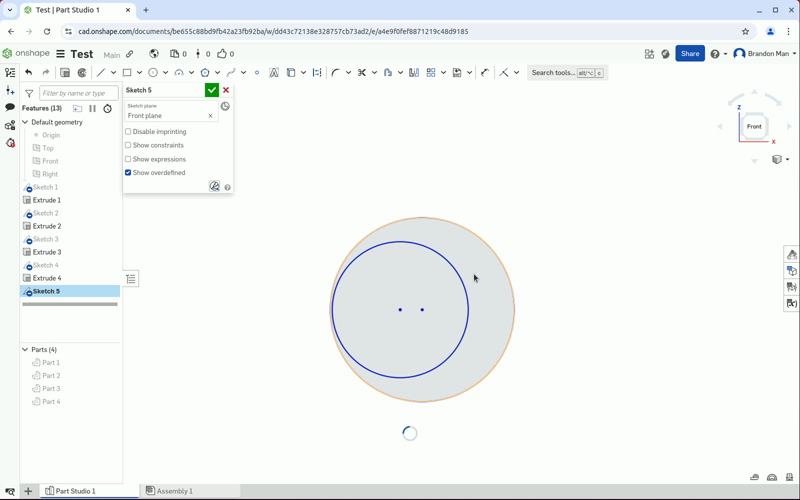
scroll(6)
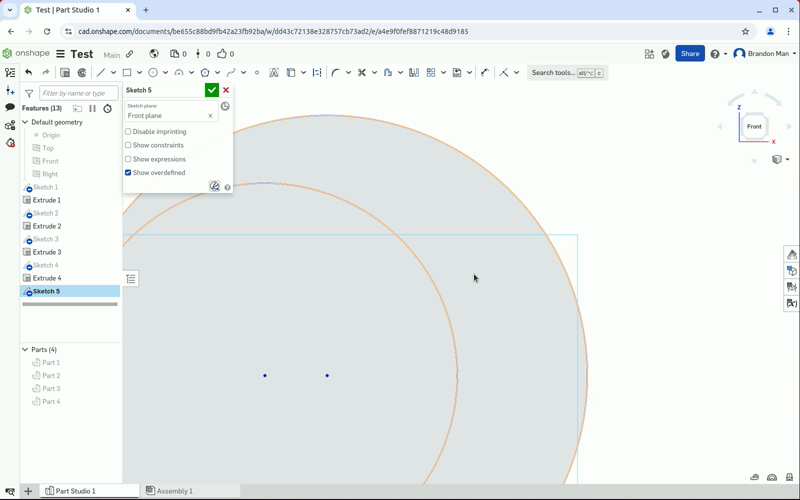
click(474, 273)
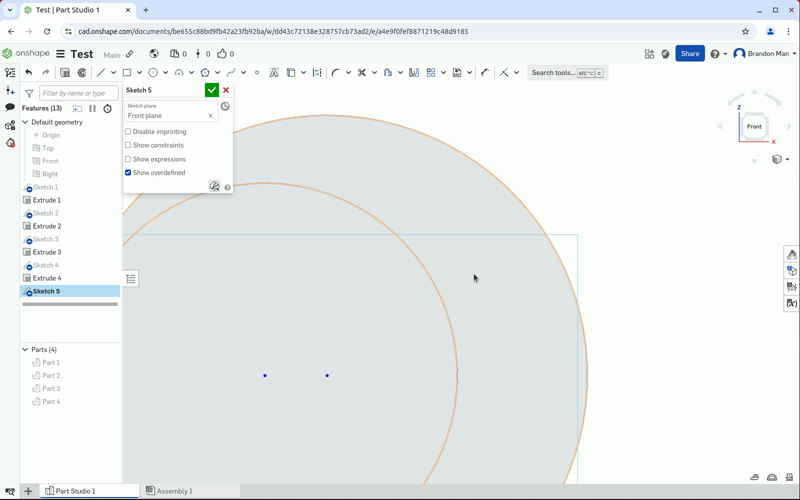
scroll(-6)
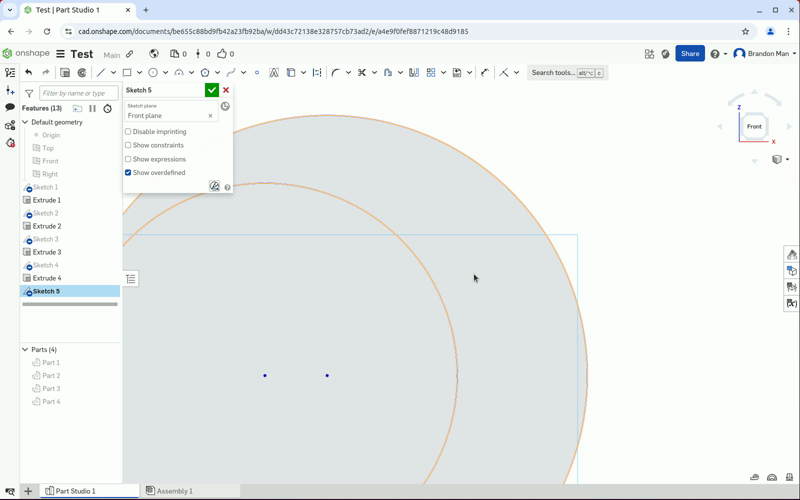
scroll(-6)
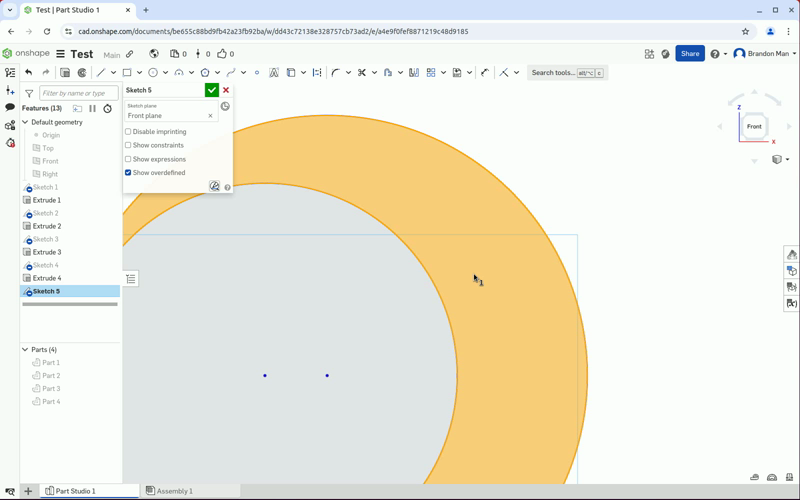
scroll(-6)
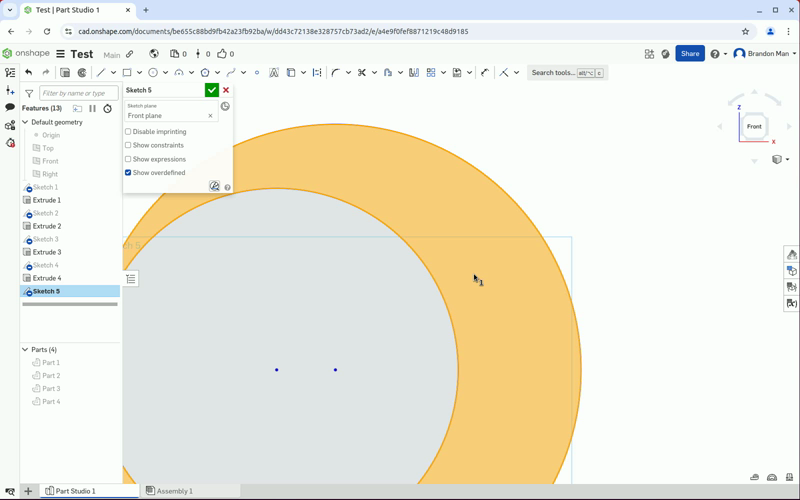
scroll(-6)
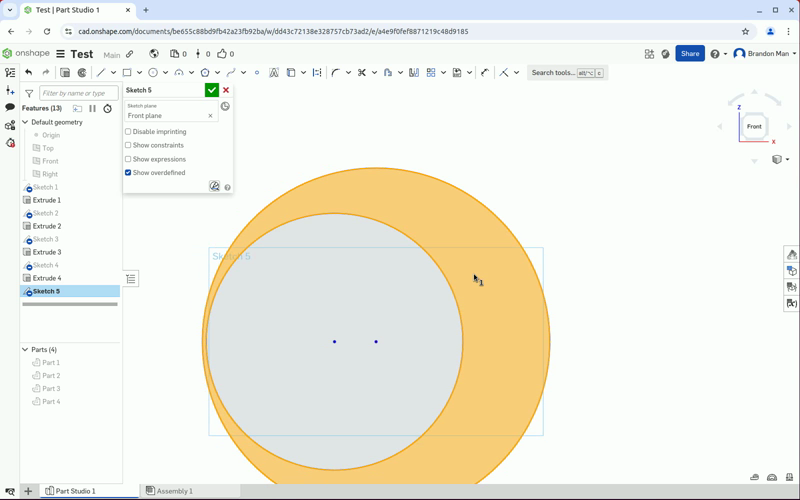
scroll(-6)
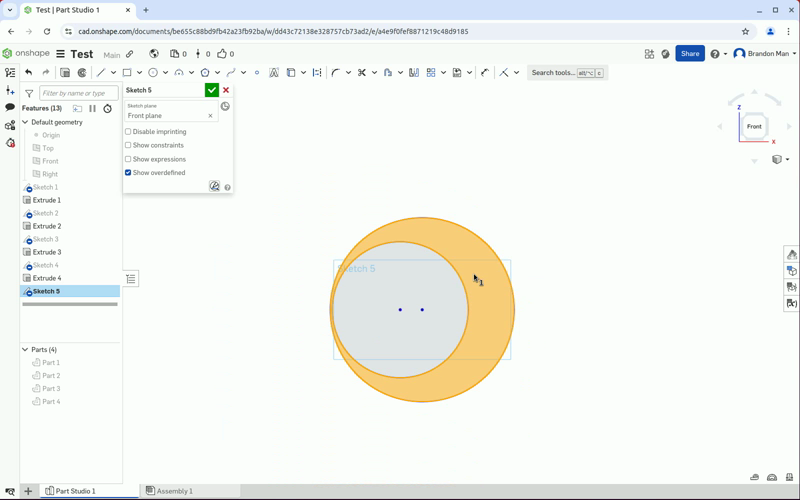
scroll(-6)
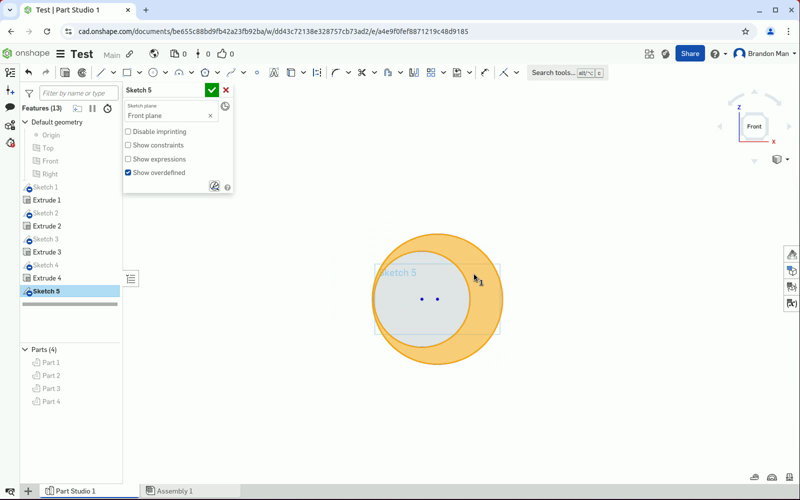
scroll(-6)
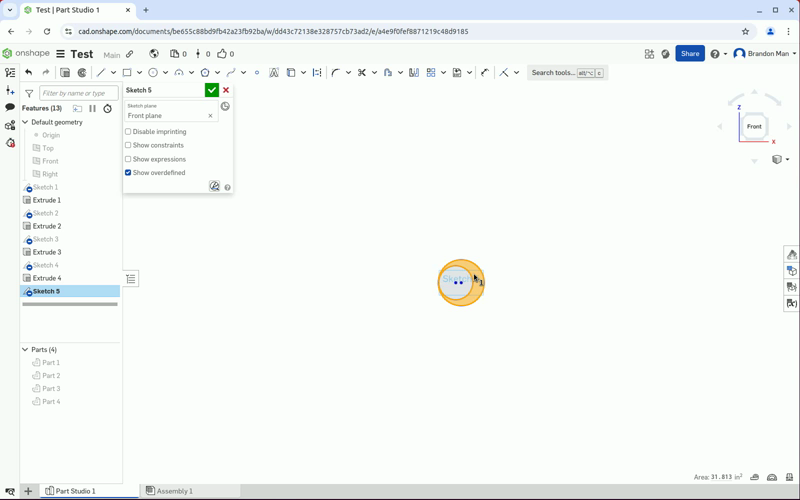
mouse_move(73, 352)
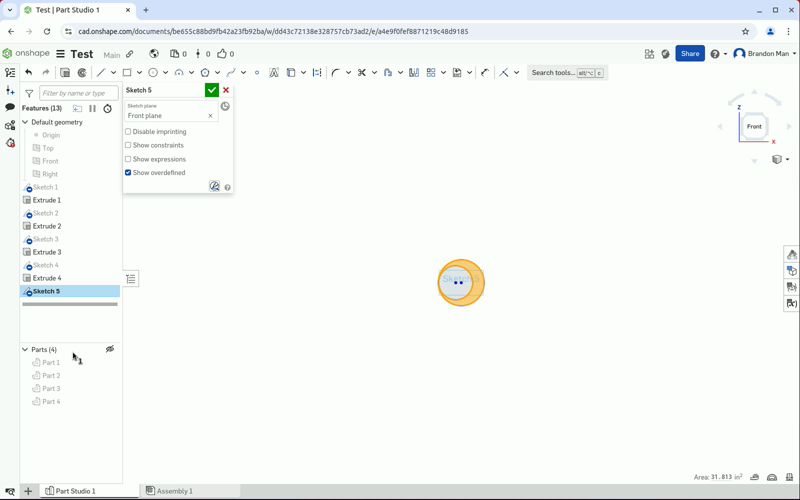
key(shift+y)
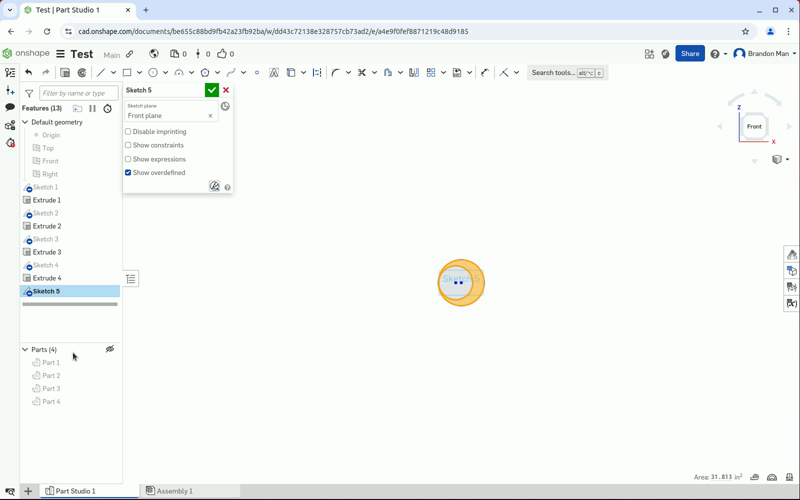
key(shift+e)
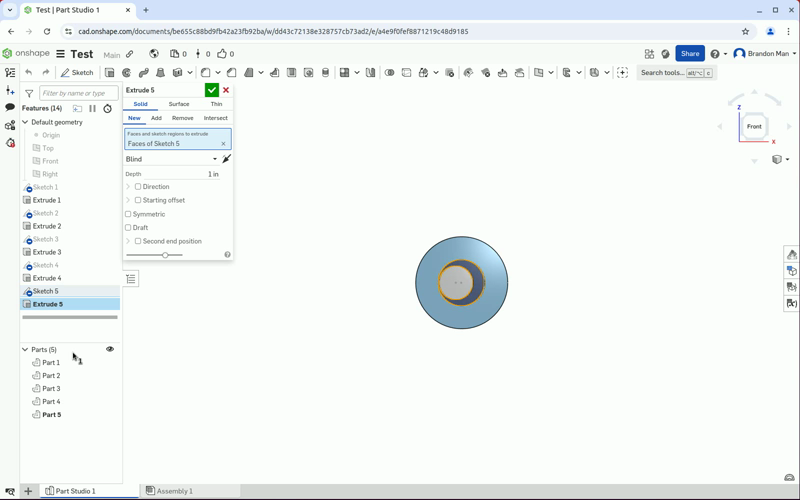
mouse_move(143, 106)
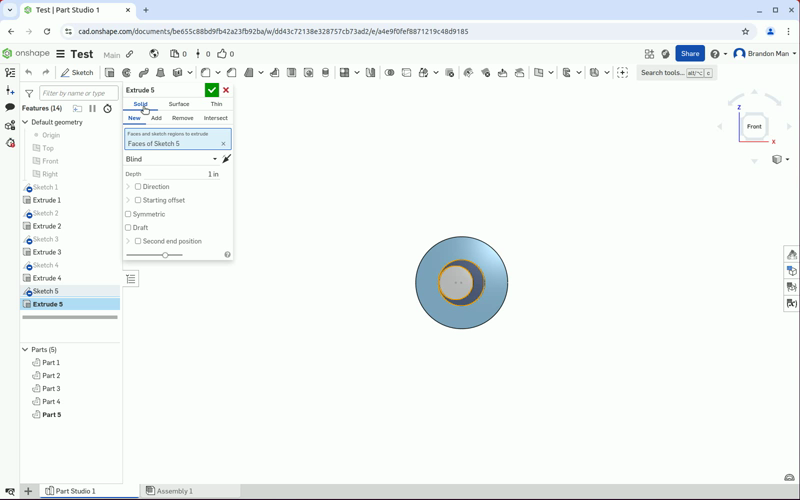
click(143, 106)
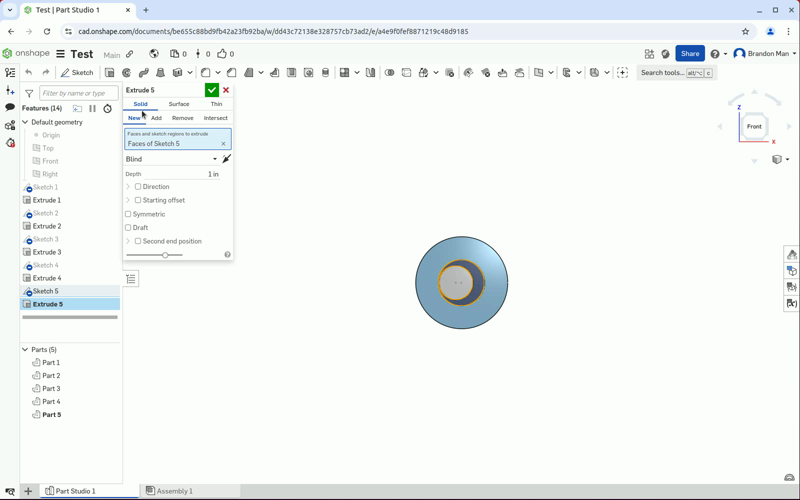
mouse_move(137, 120)
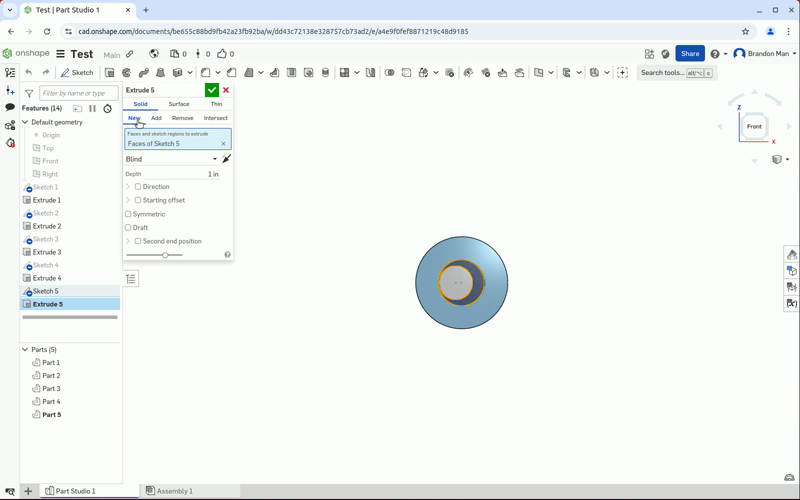
click(137, 120)
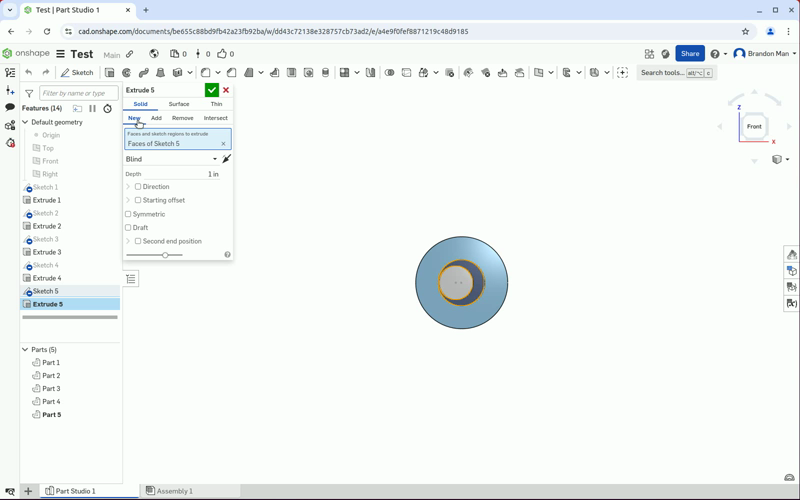
key(tab, 4)
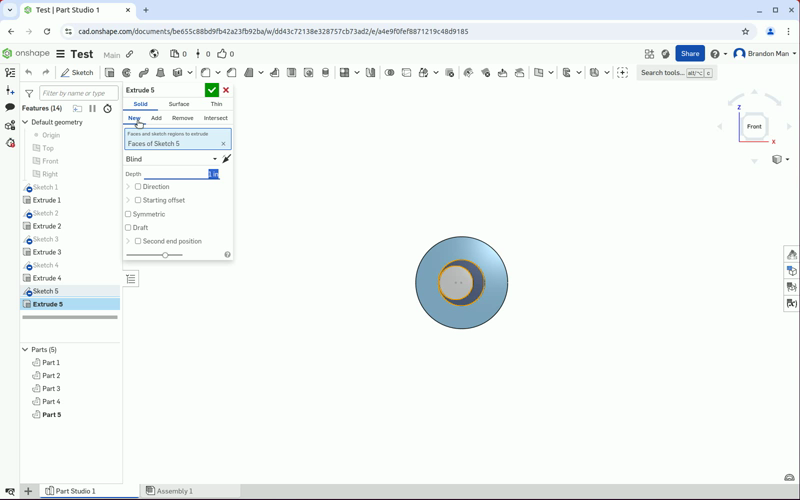
text(13.961)
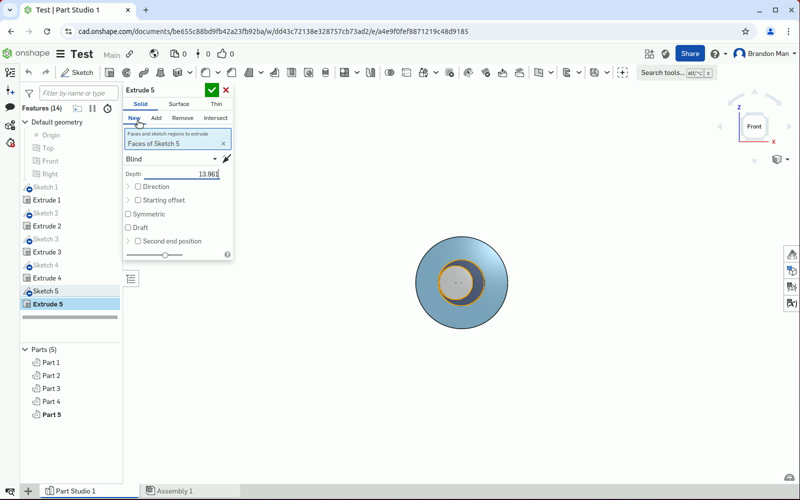
key(enter)
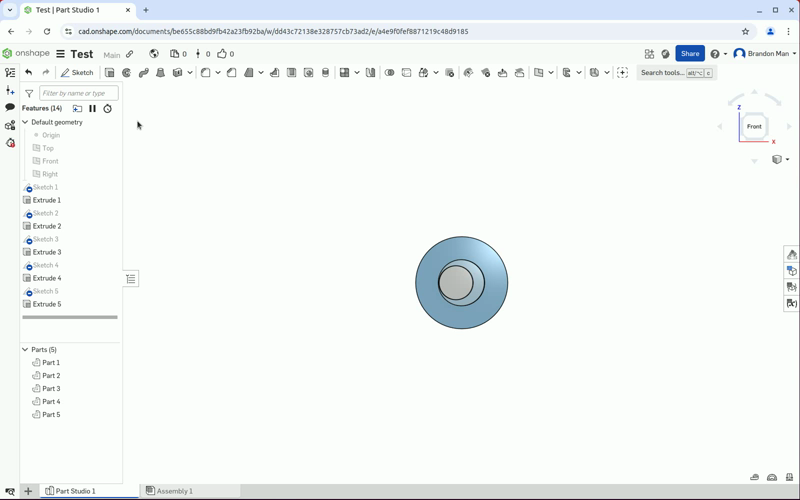
key(shift+h)
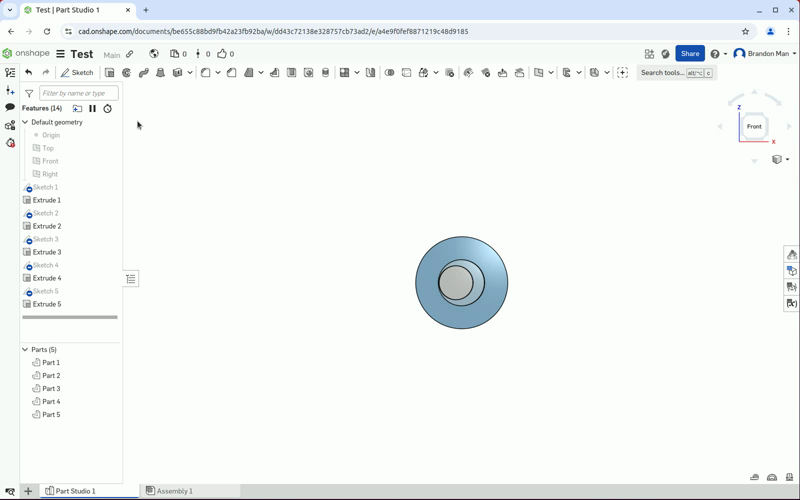
key(shift+h)
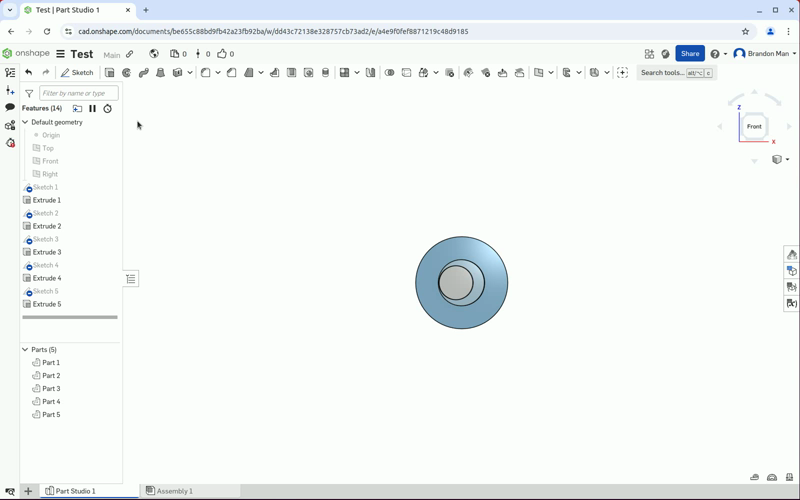
mouse_move(73, 189)
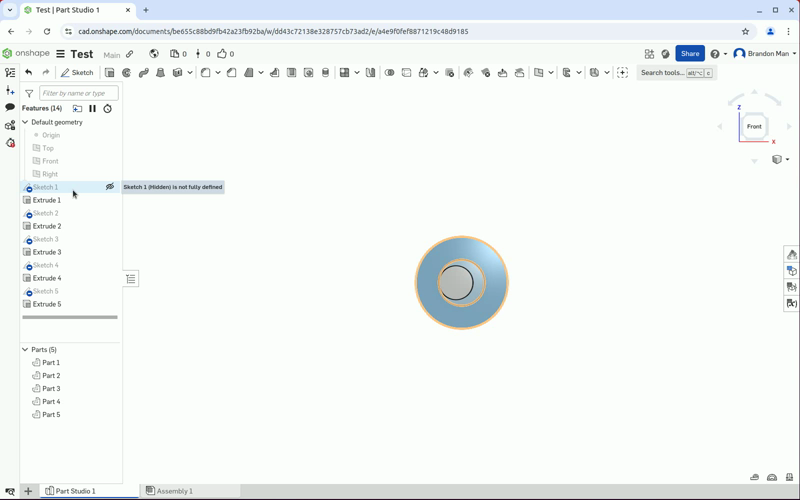
click(73, 189)
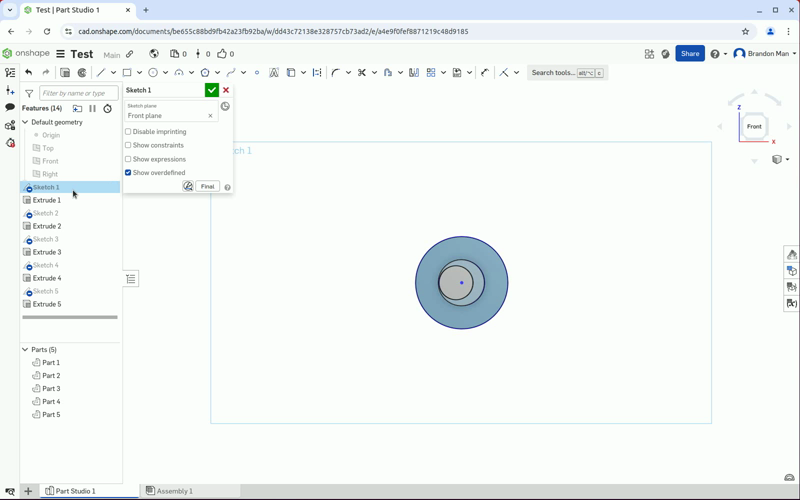
mouse_move(229, 92)
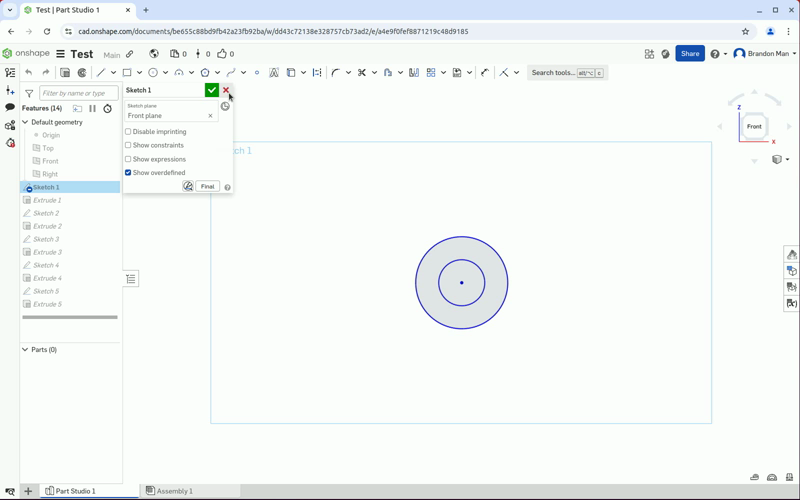
click(229, 92)
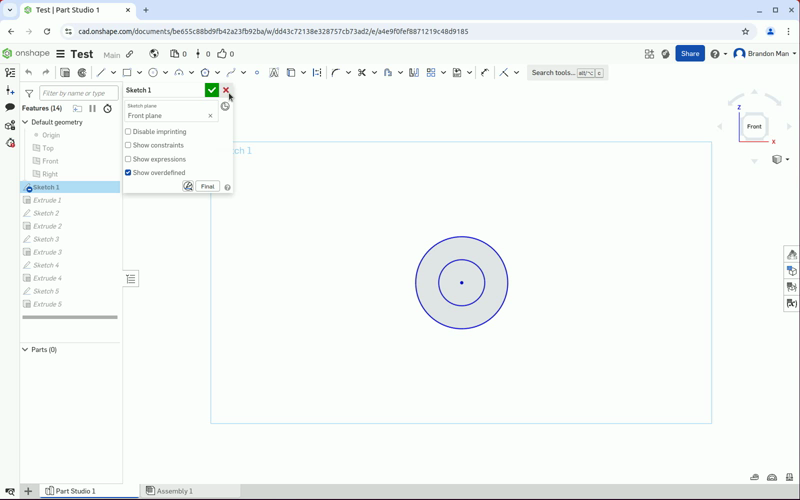
key(shift+s)
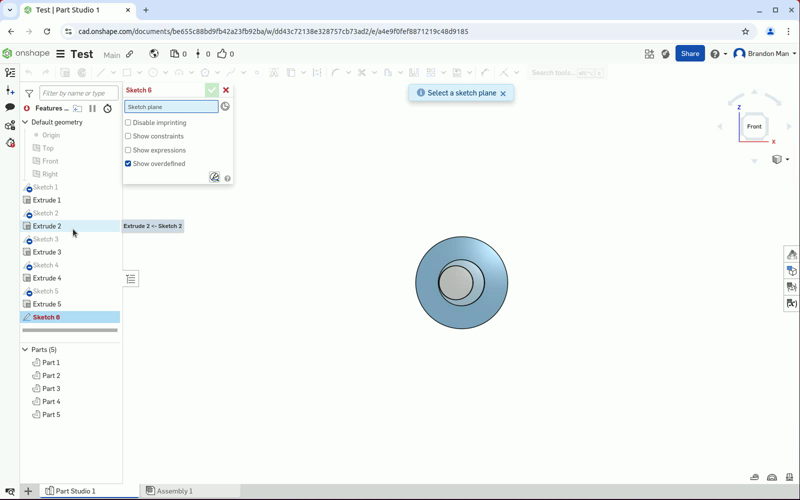
scroll(3)
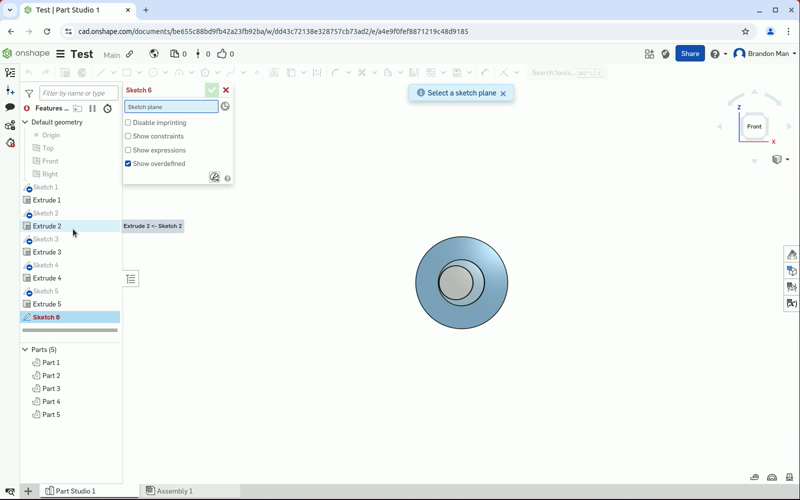
mouse_move(73, 163)
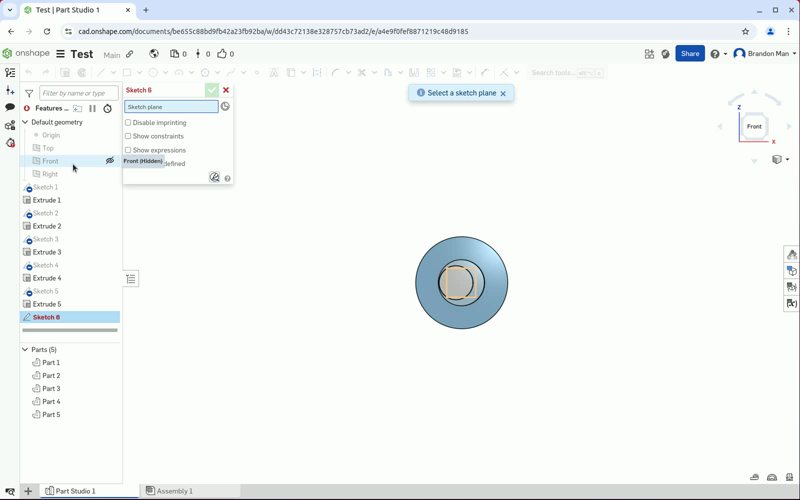
click(73, 163)
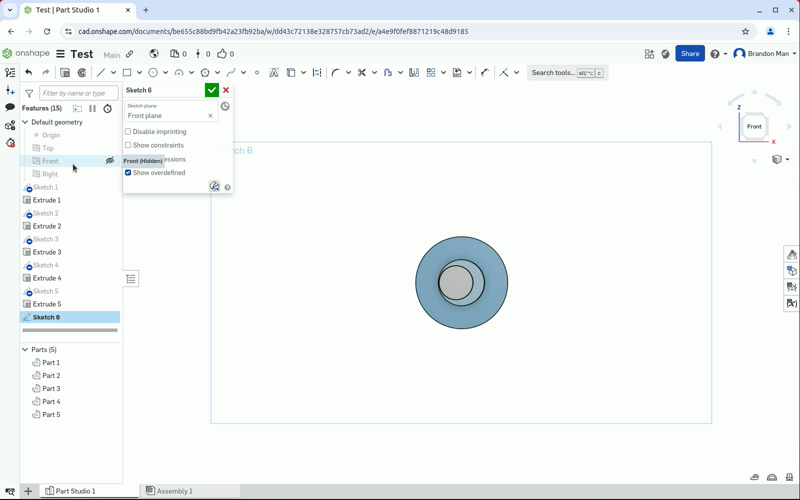
mouse_move(73, 352)
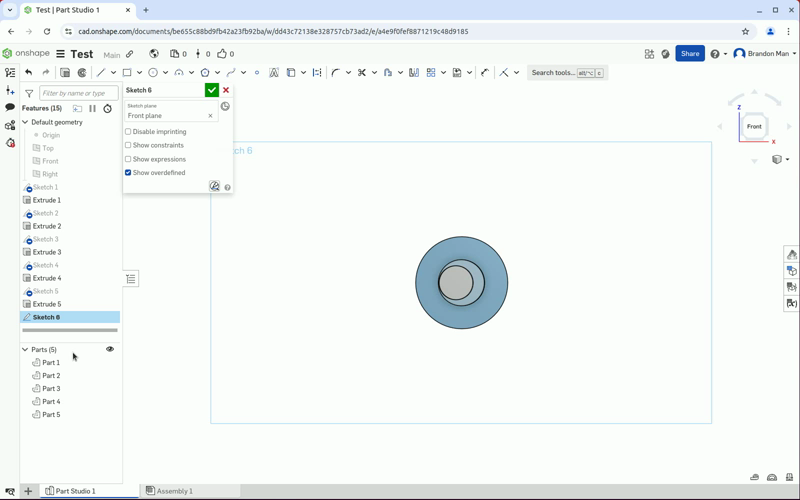
key(y)
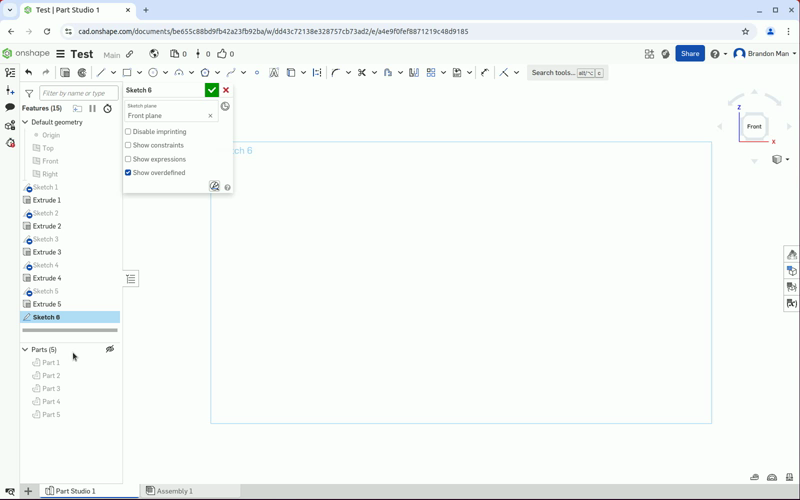
key(c)
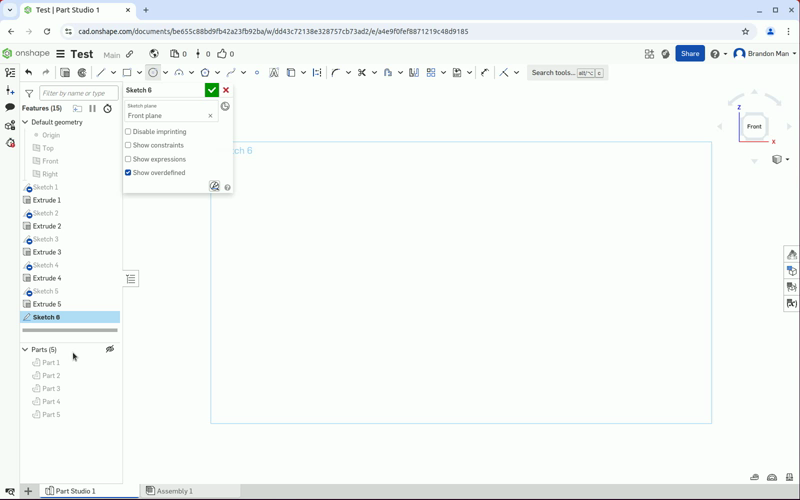
key_down(shift)
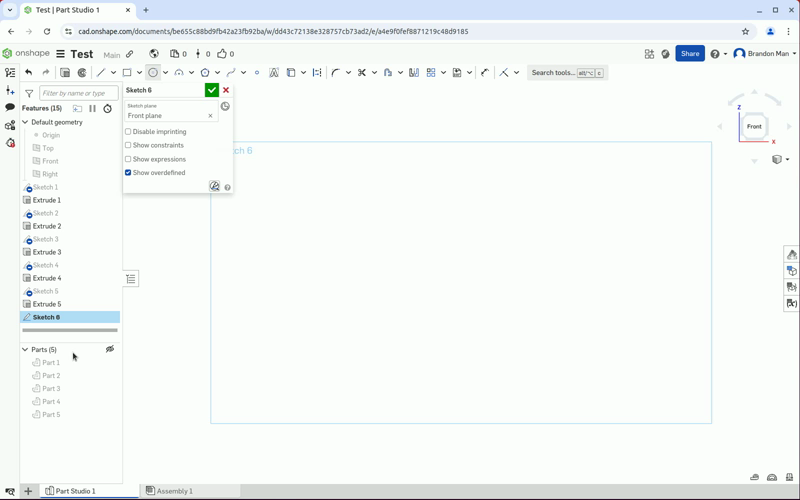
mouse_move(456, 282)
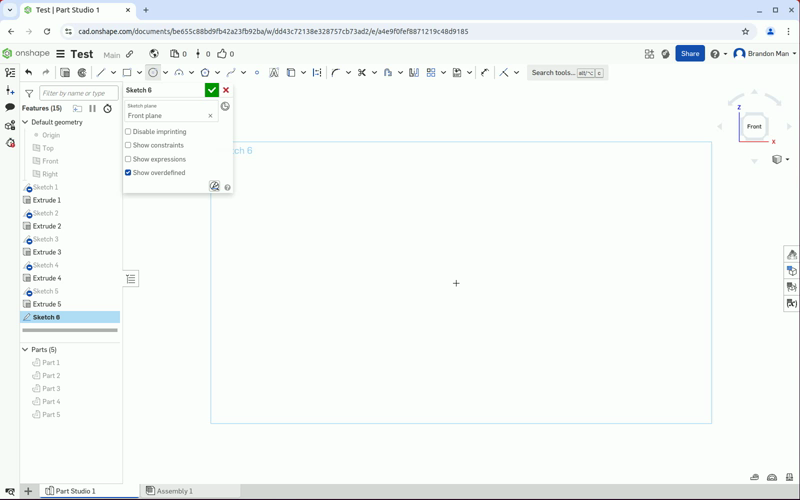
click(456, 282)
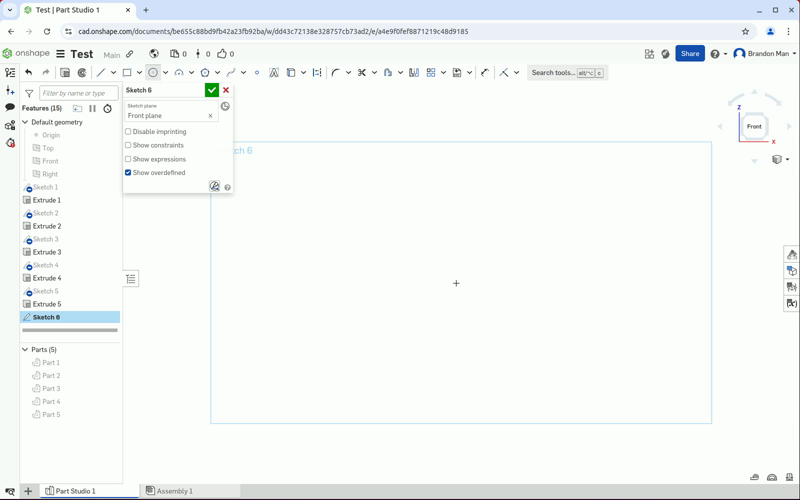
key_up(shift)
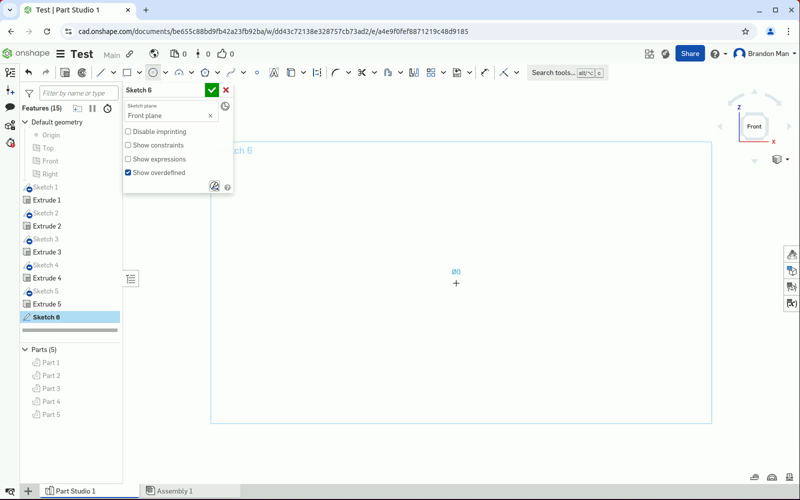
mouse_move(473, 282)
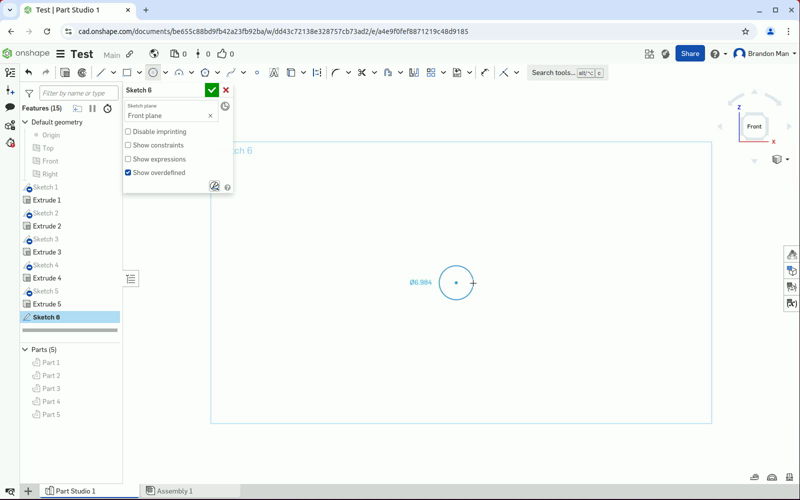
click(473, 282)
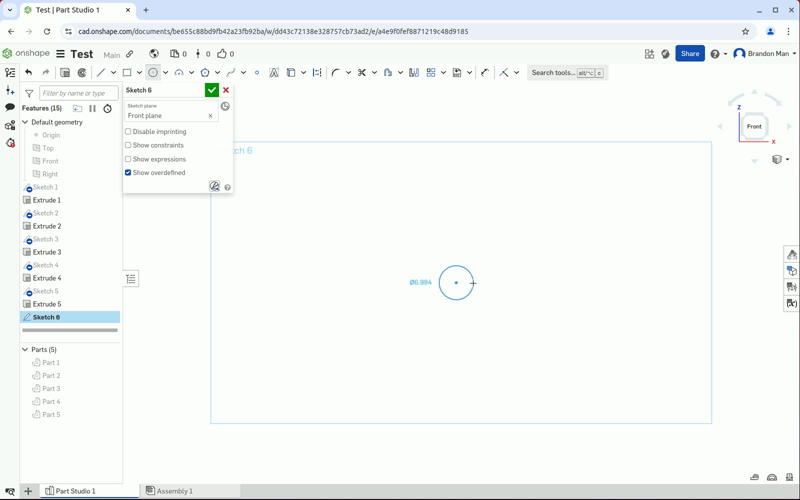
key(esc)
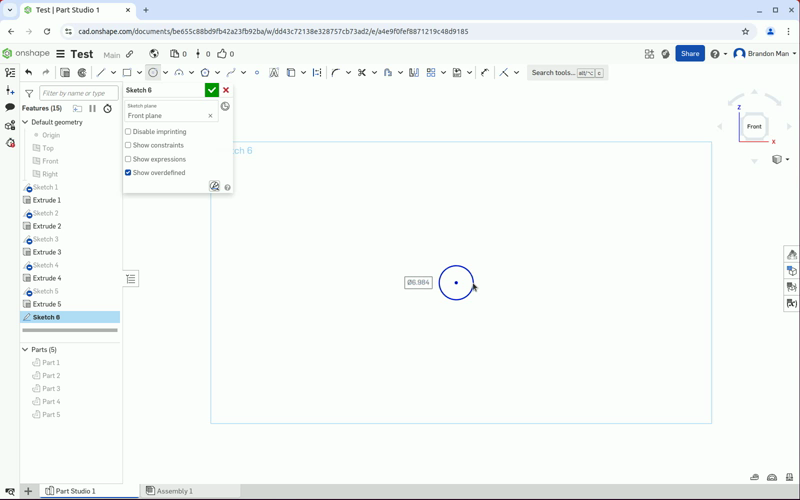
mouse_move(456, 276)
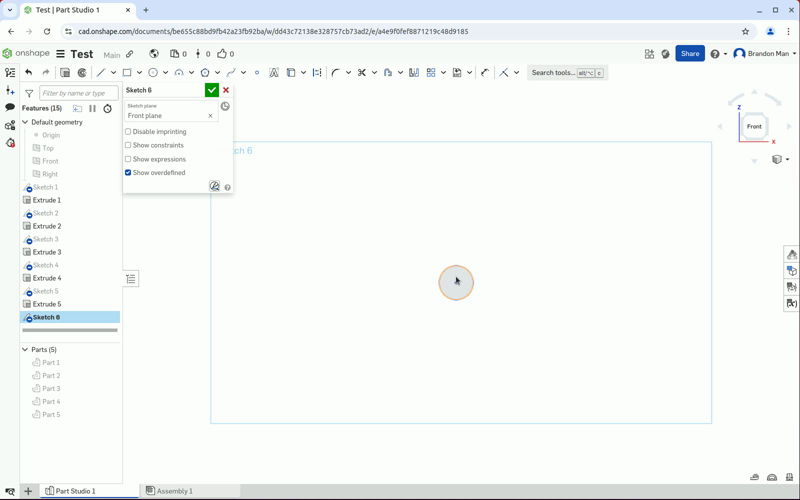
scroll(6)
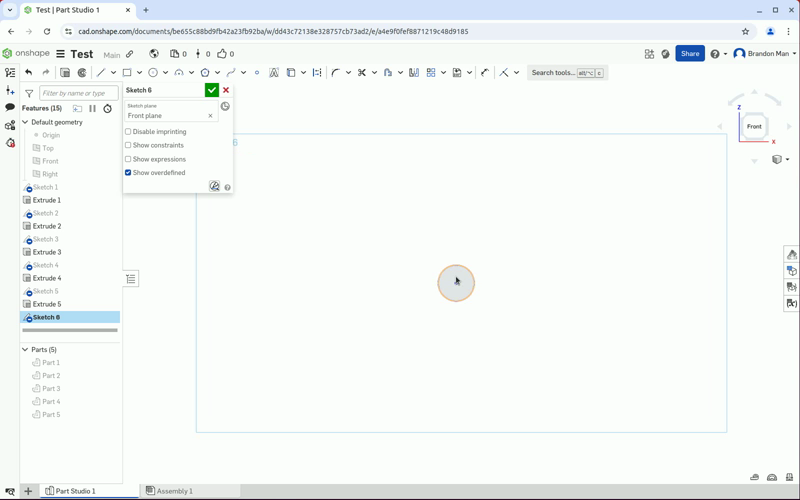
scroll(6)
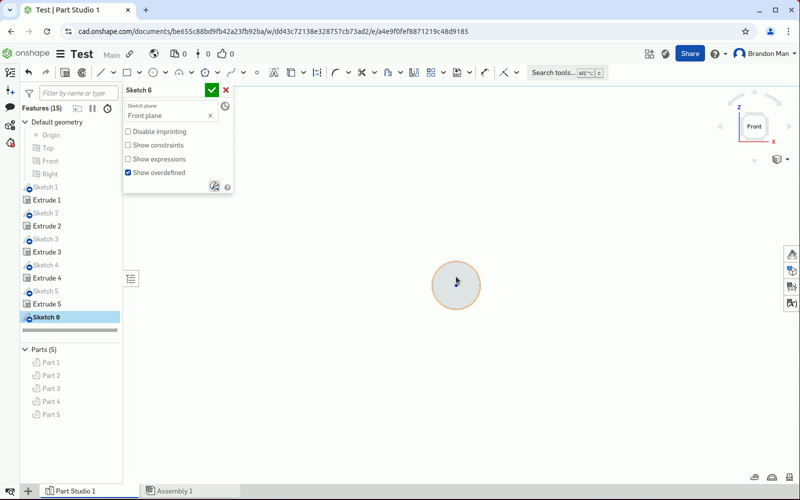
scroll(6)
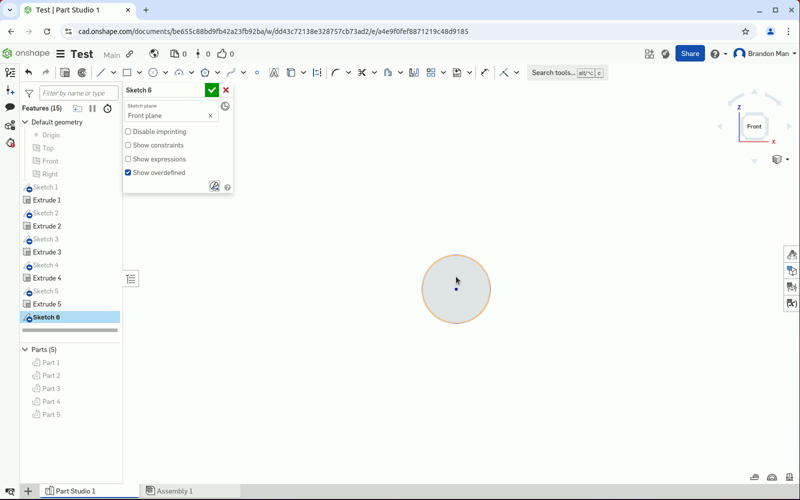
scroll(6)
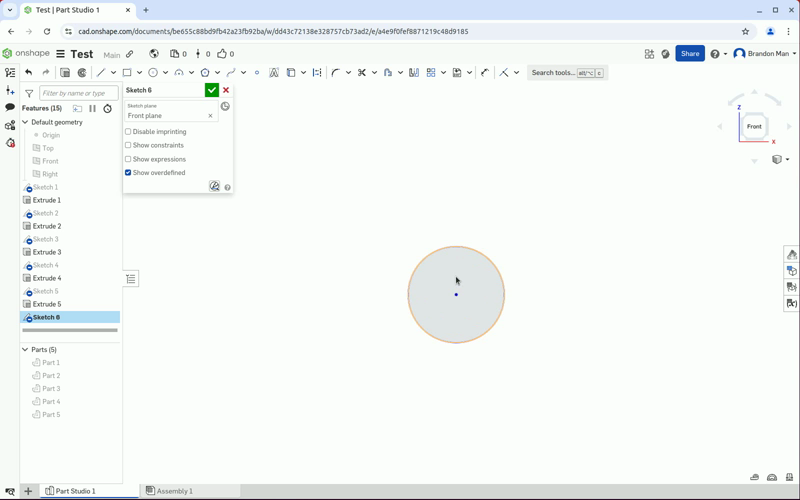
scroll(6)
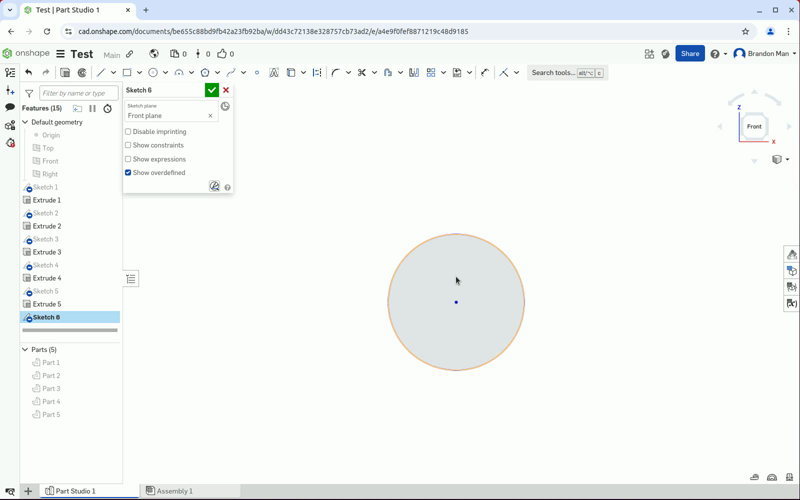
scroll(6)
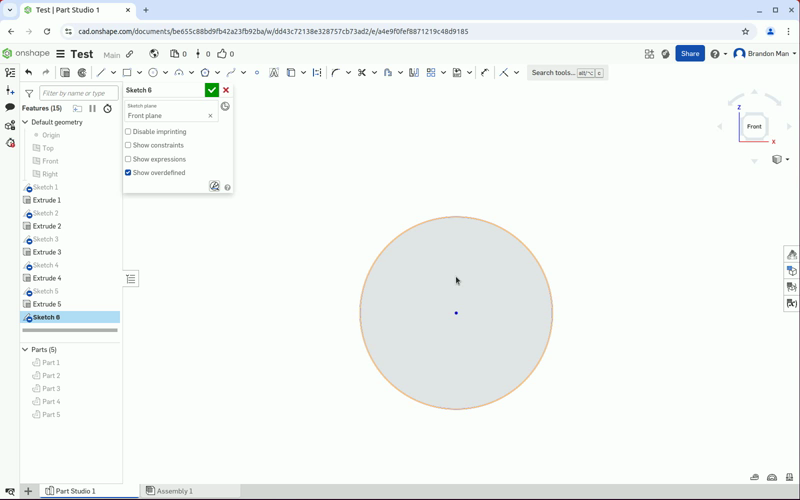
scroll(6)
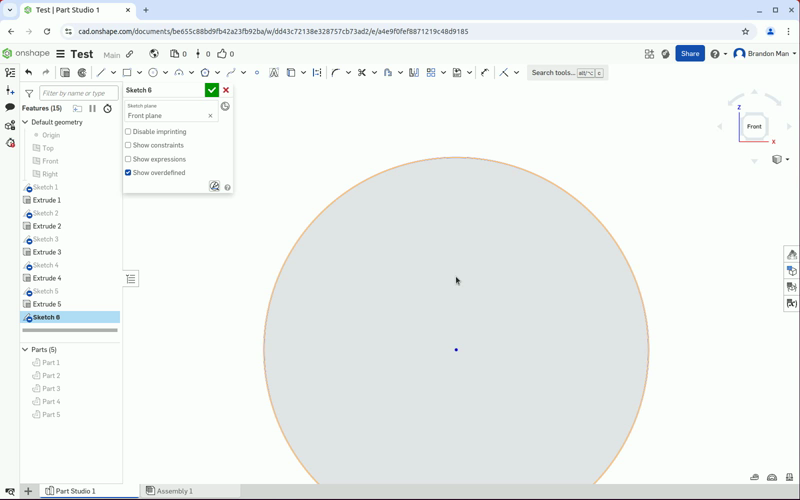
click(456, 276)
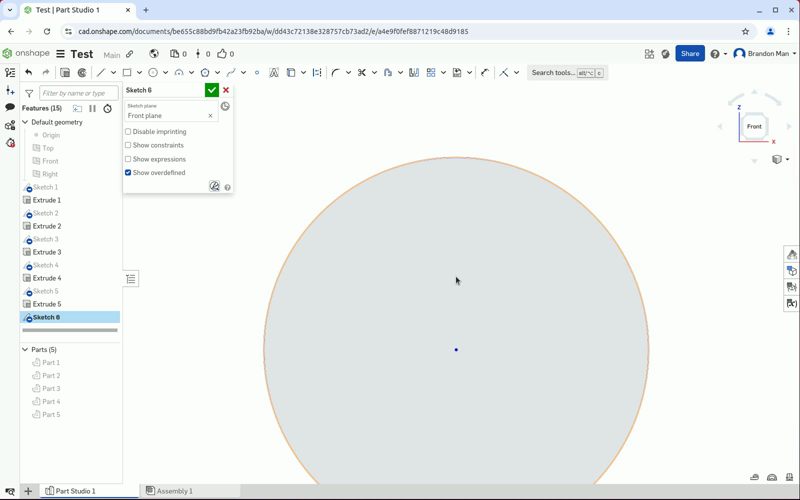
scroll(-6)
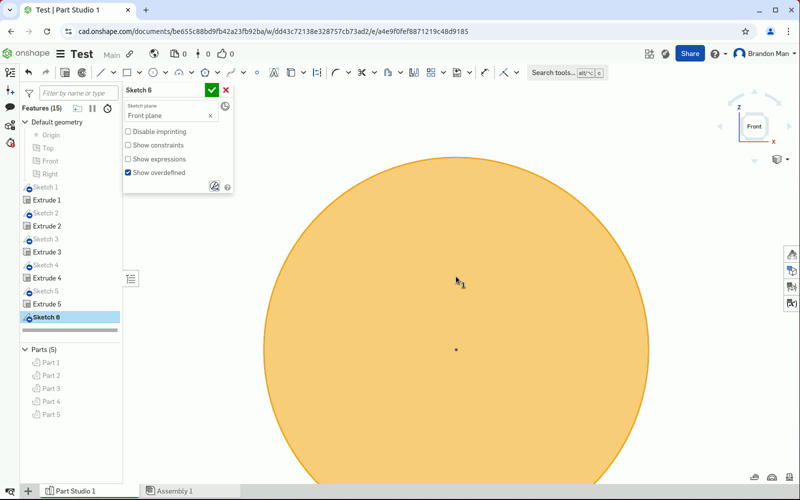
scroll(-6)
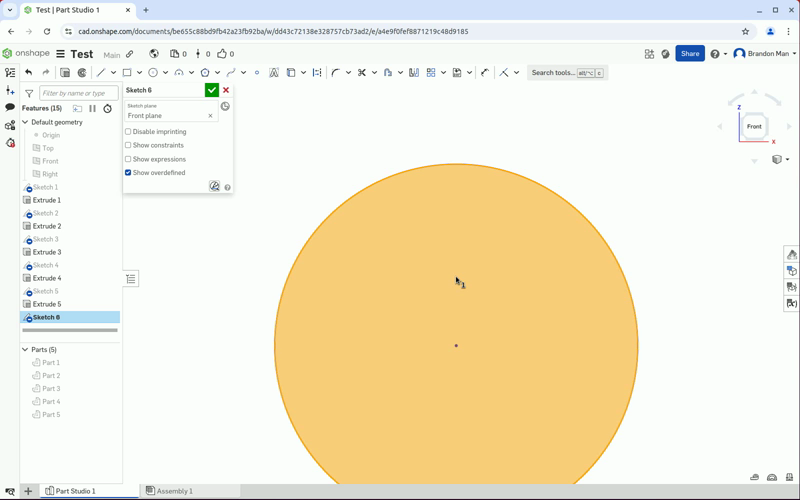
scroll(-6)
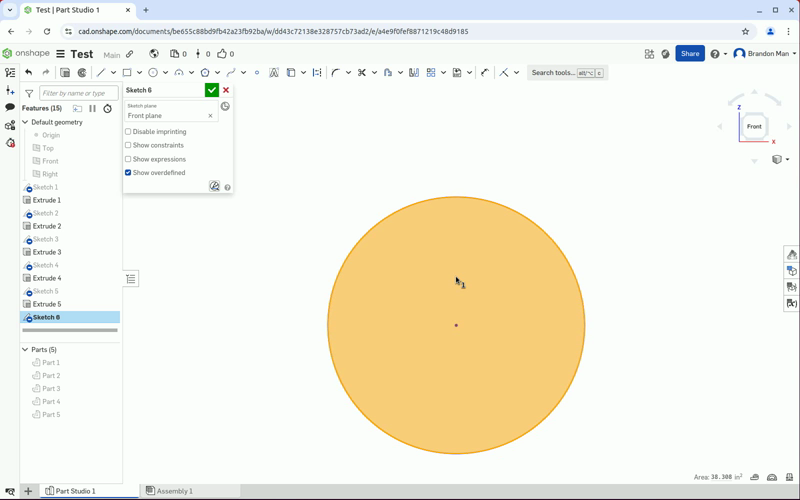
scroll(-6)
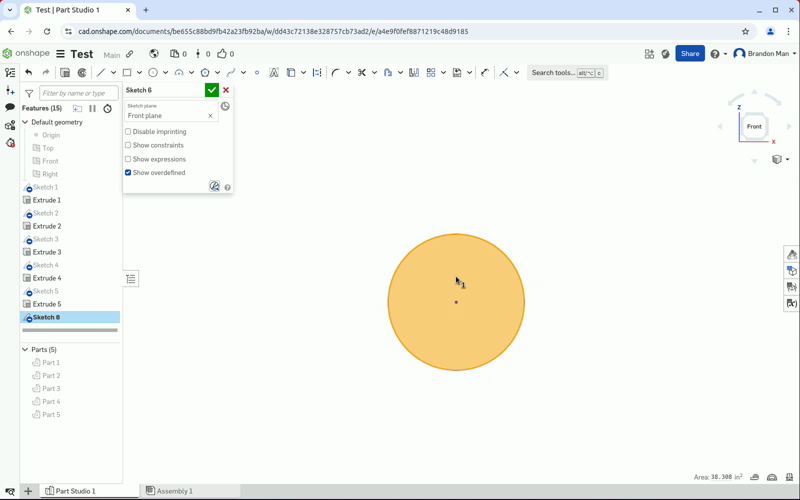
scroll(-6)
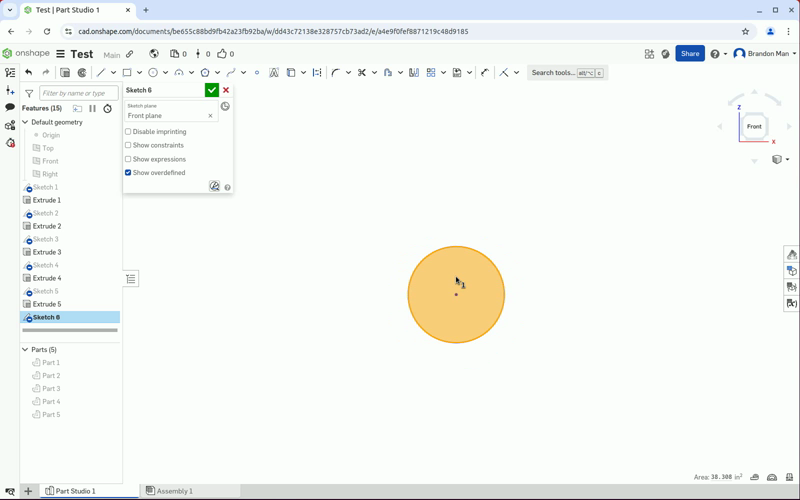
scroll(-6)
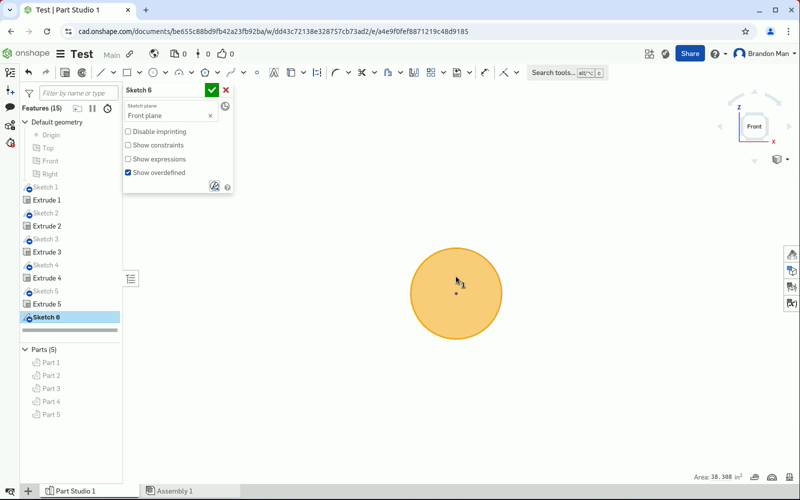
scroll(-6)
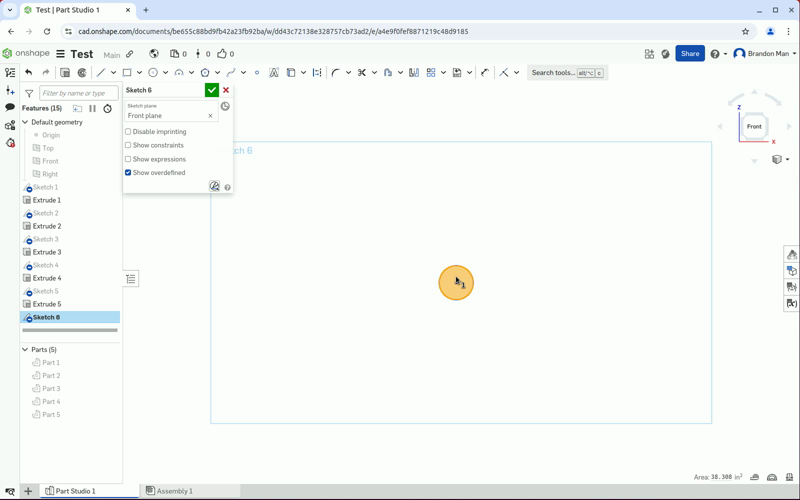
mouse_move(73, 352)
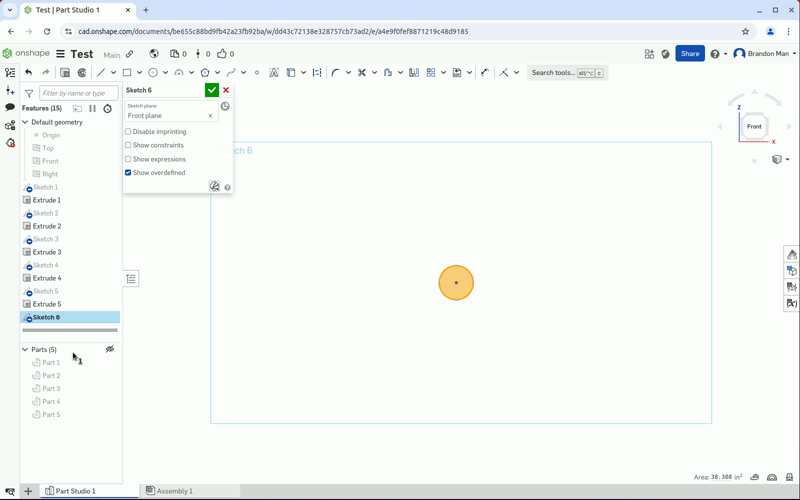
key(shift+y)
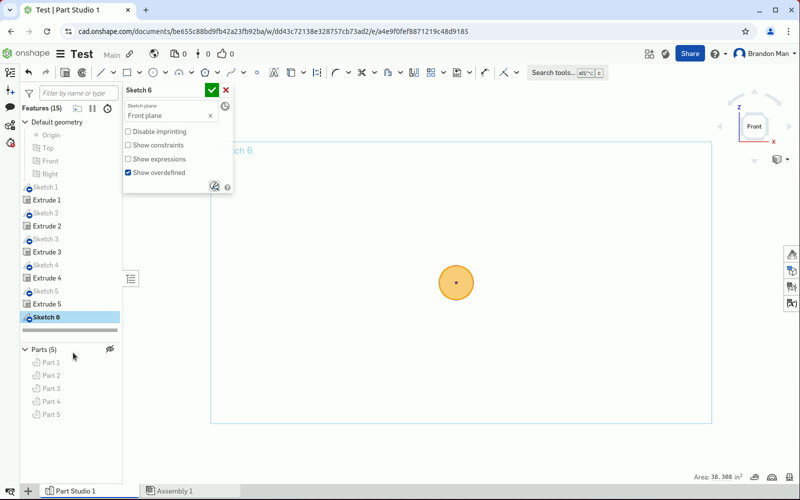
key(shift+e)
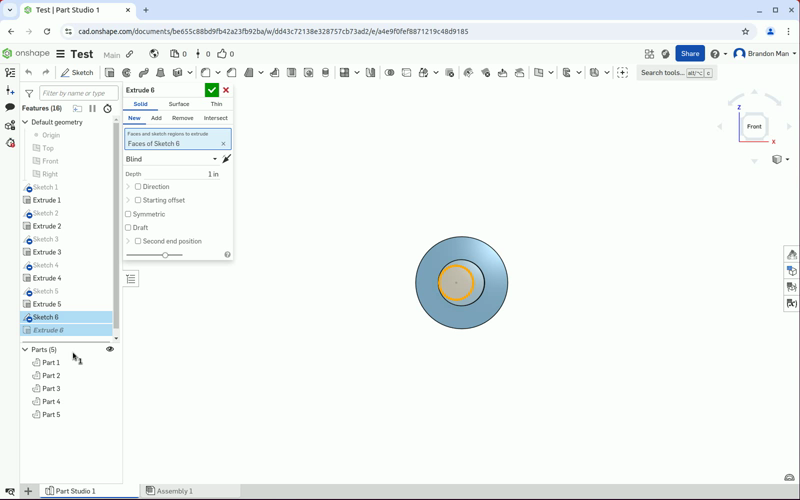
mouse_move(143, 106)
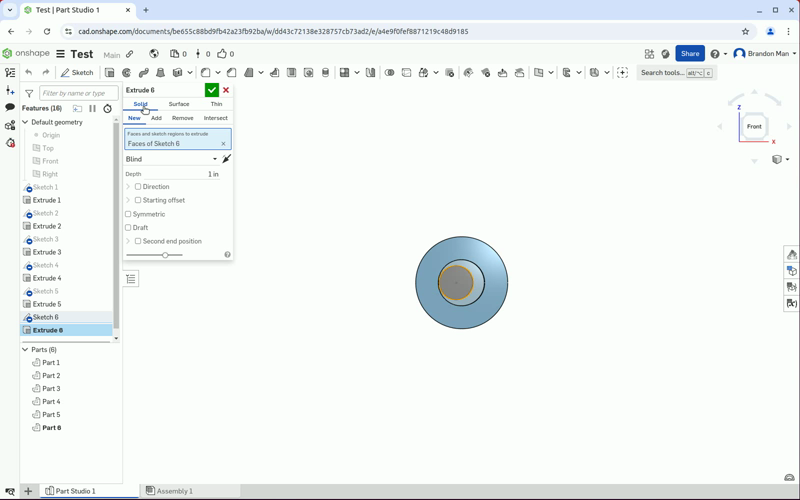
click(143, 106)
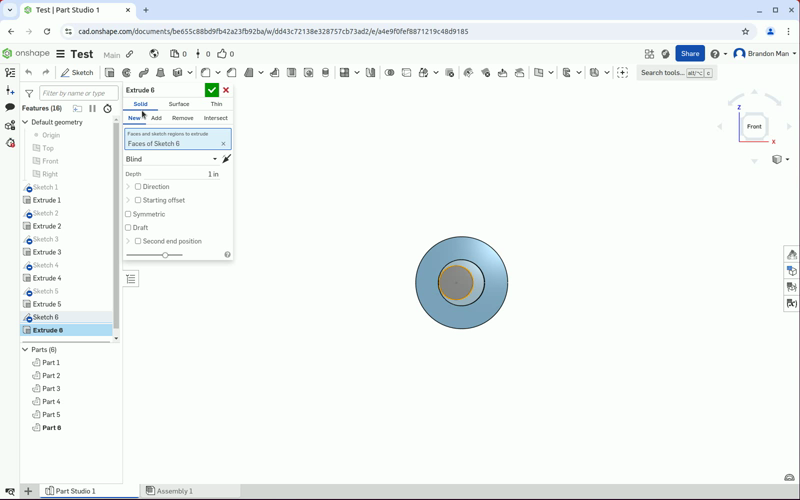
mouse_move(137, 120)
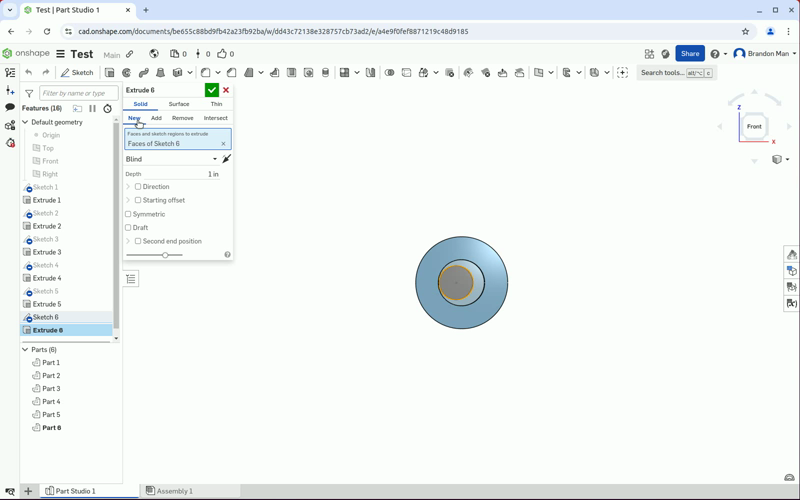
click(137, 120)
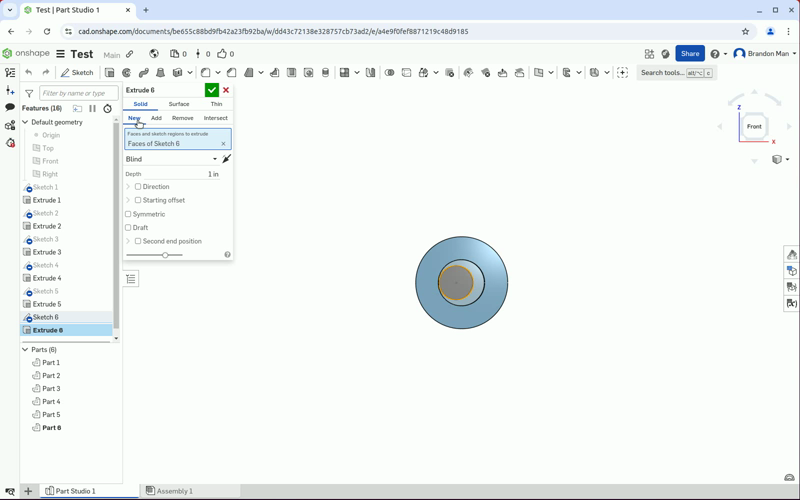
key(tab, 4)
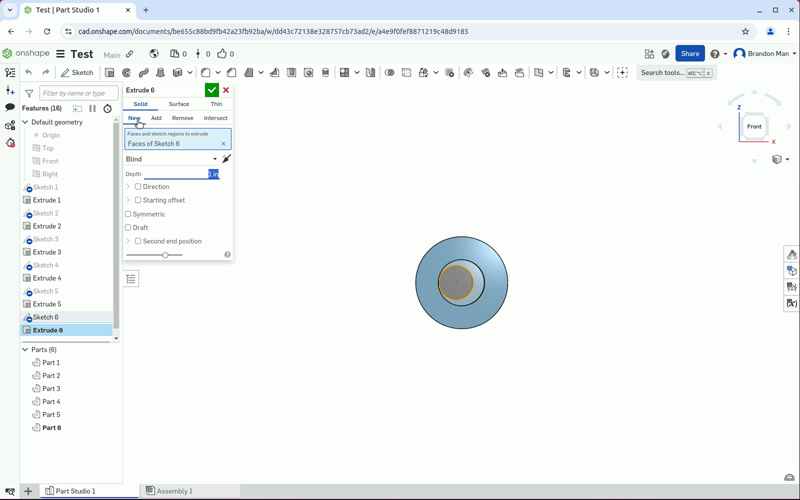
text(23.108)
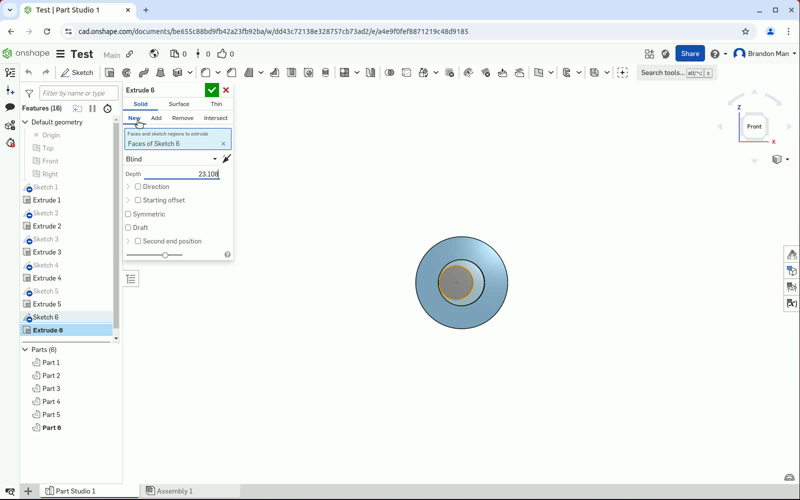
key(enter)
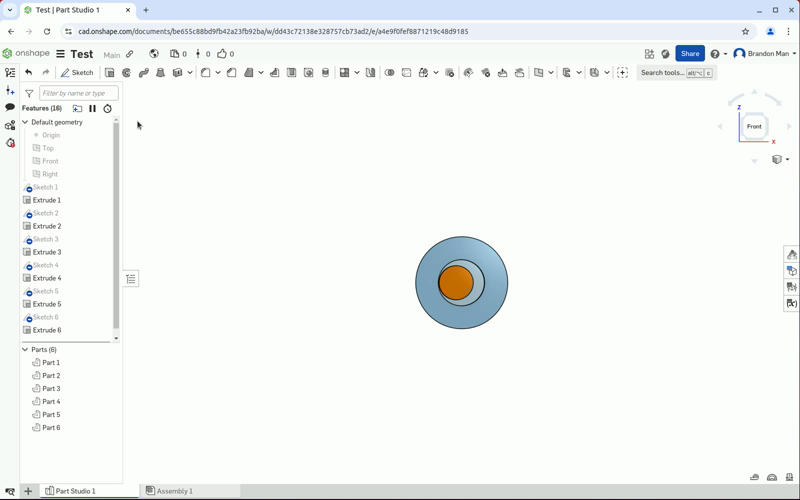
key(shift+h)
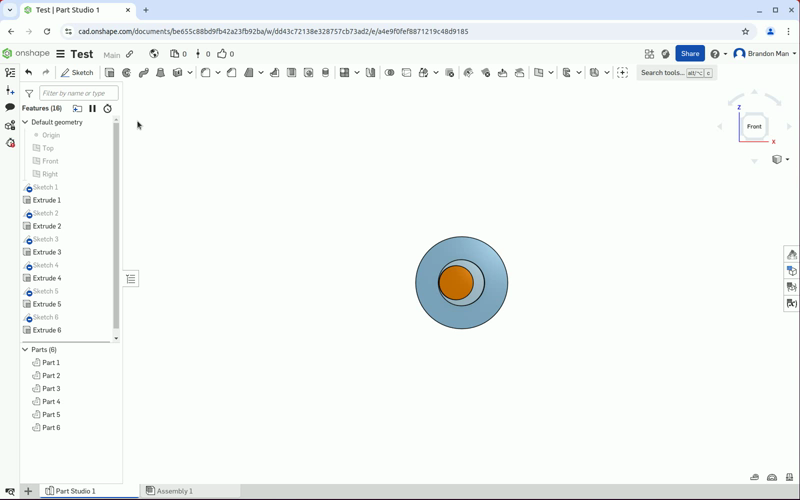
key(shift+h)
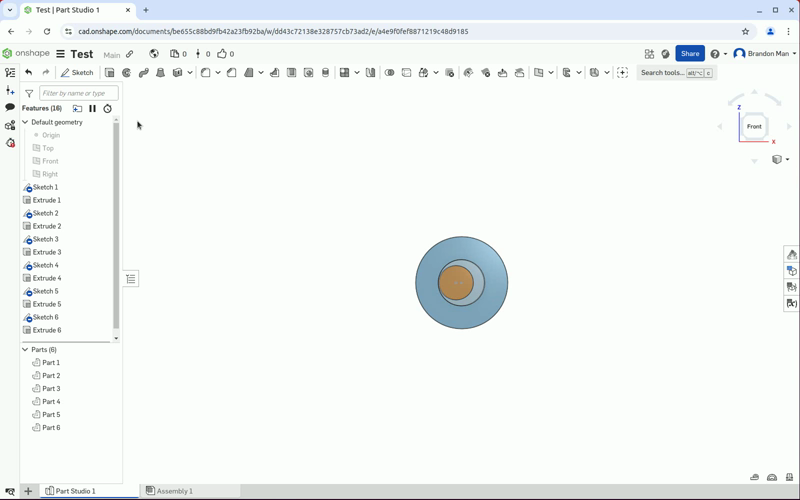
key(shift+7)
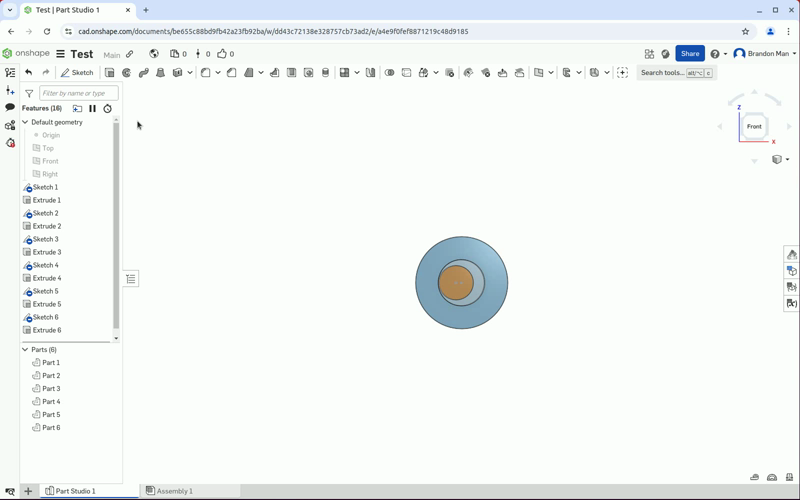
key(left, 2)
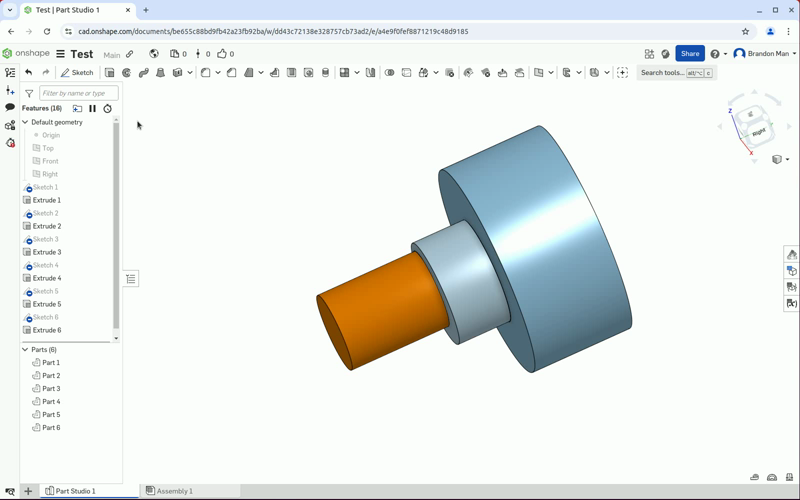
key(down, 2)
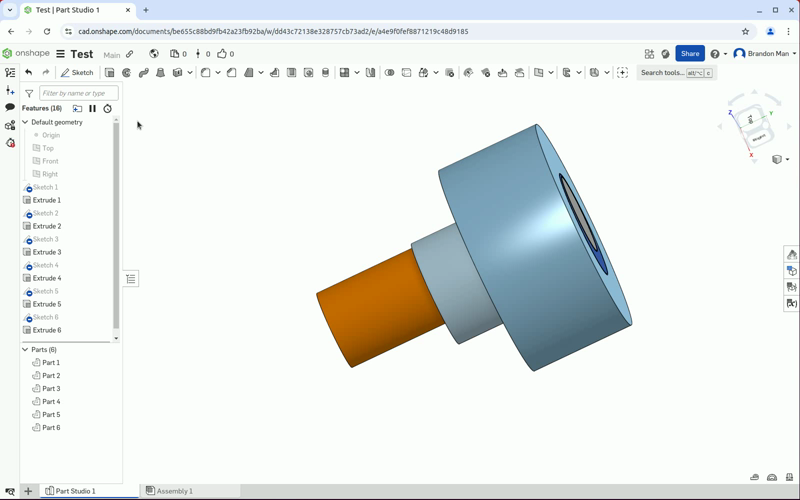
key(up, 2)
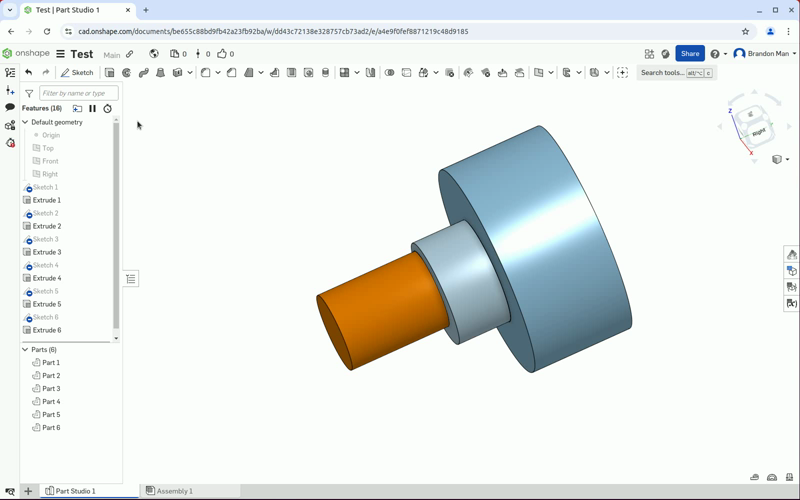
key(right, 2)
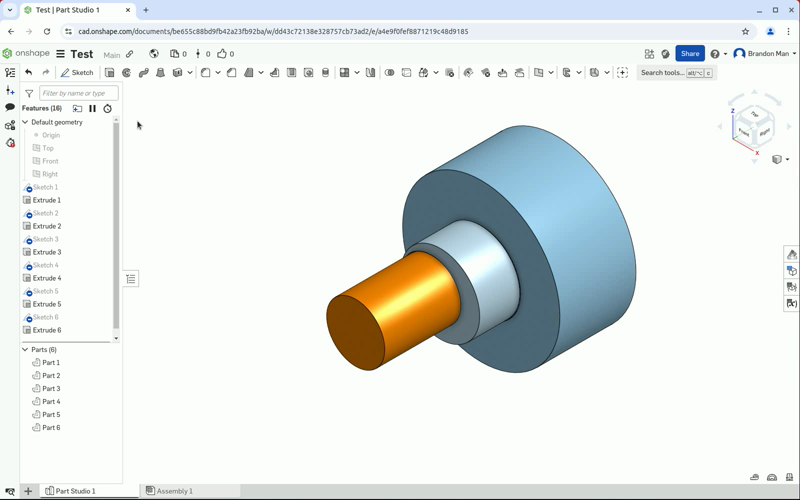
mouse_move(69, 189)
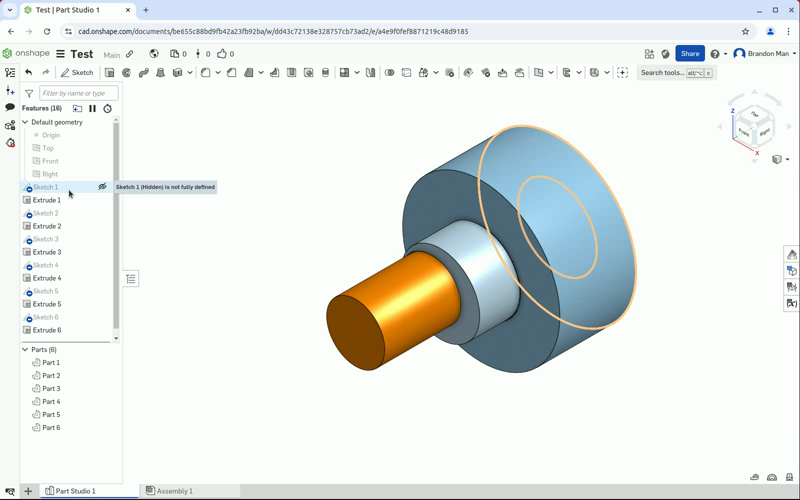
click(69, 189)